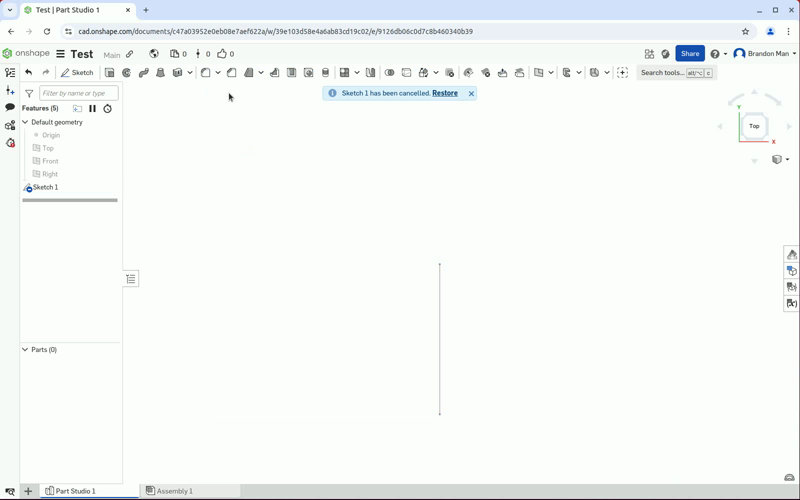
key(shift+h)
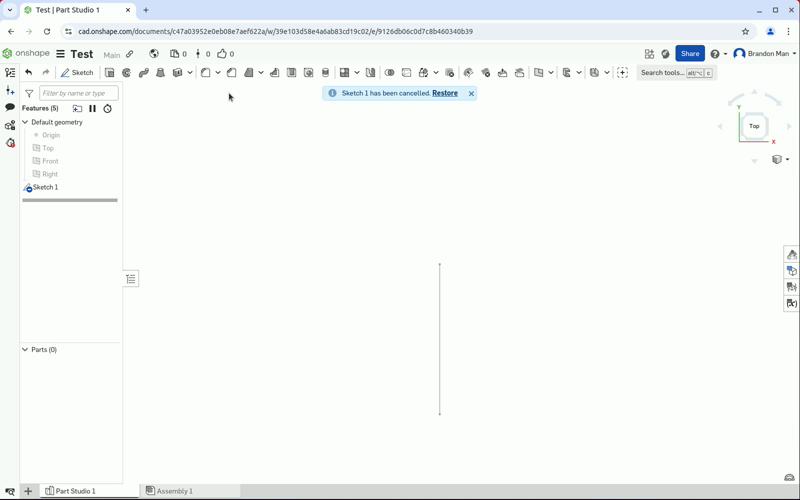
key(shift+s)
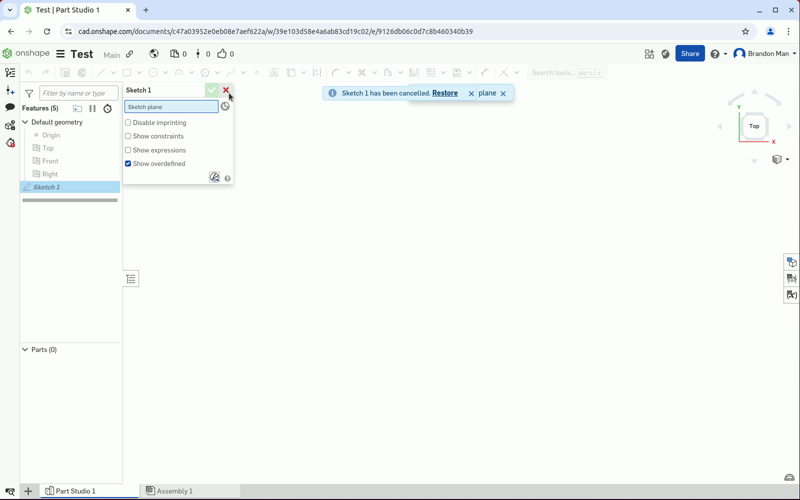
mouse_move(73, 150)
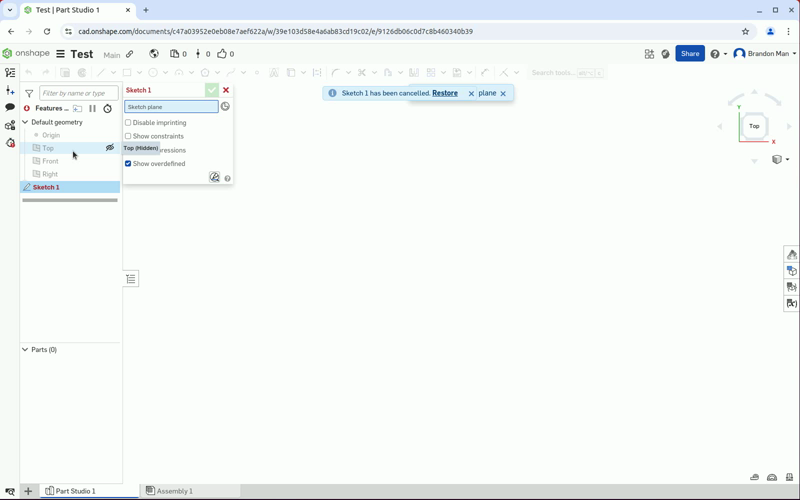
click(73, 150)
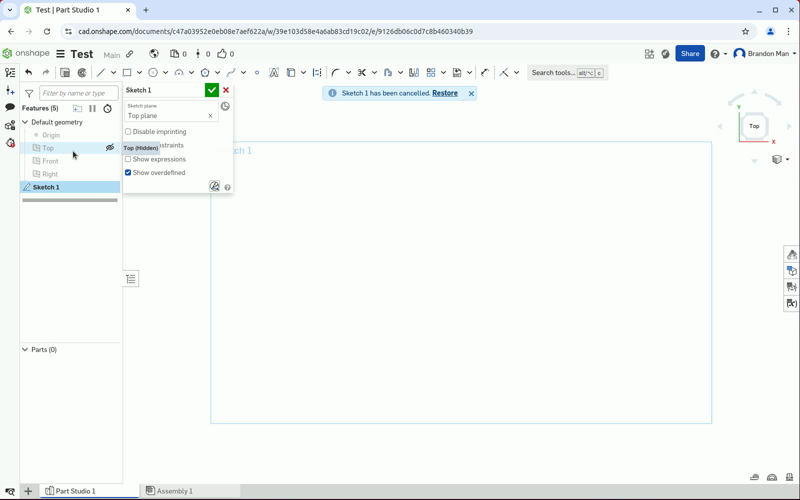
mouse_move(73, 352)
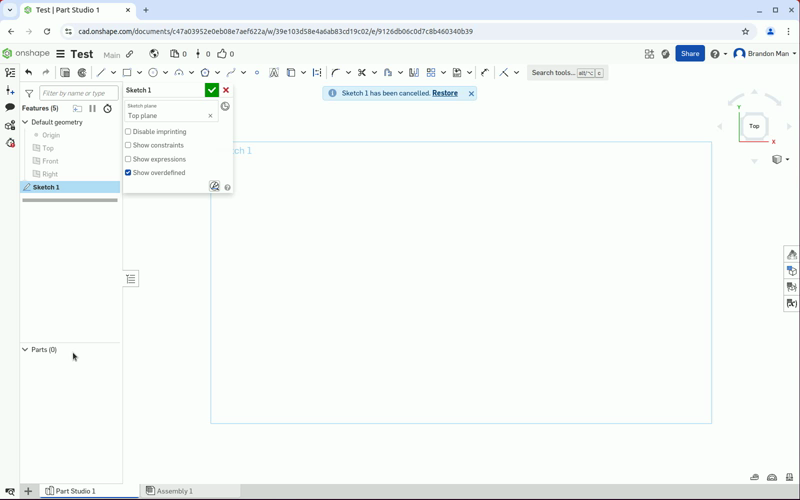
key(y)
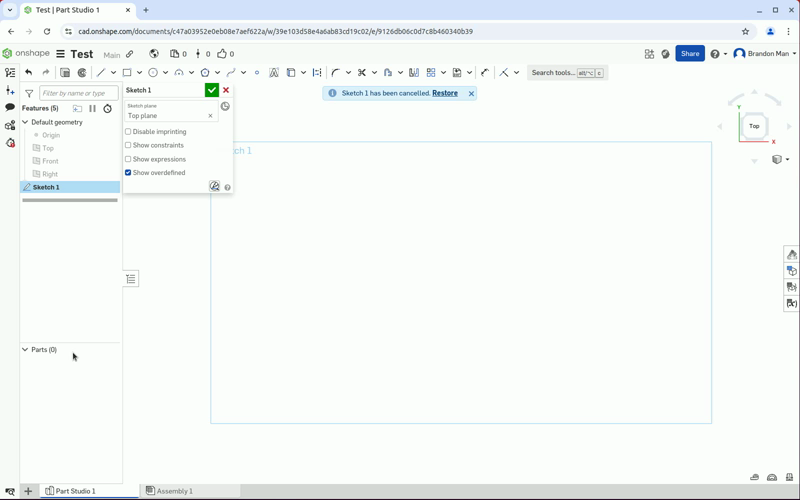
key(l)
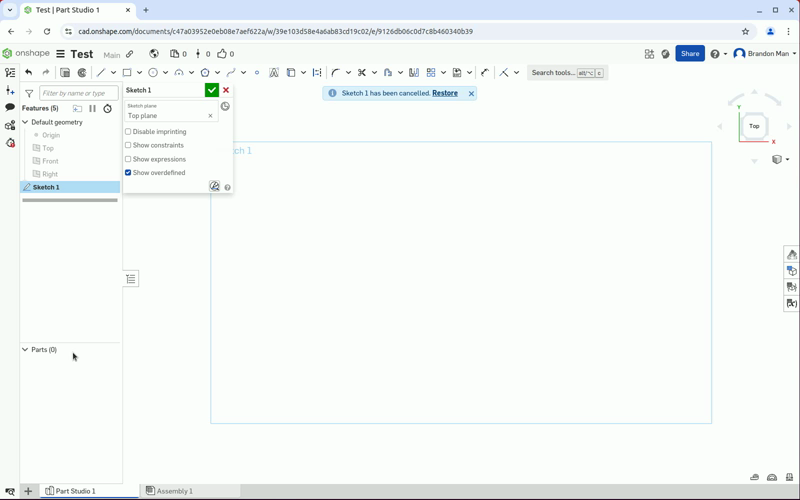
key_down(shift)
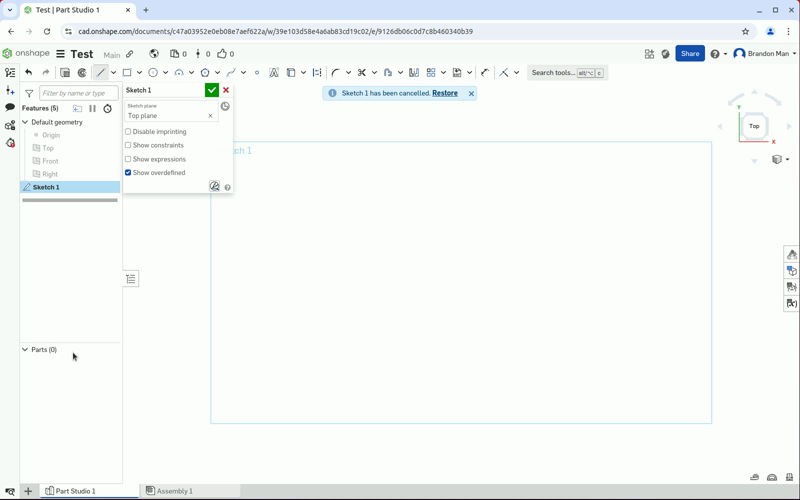
mouse_move(411, 266)
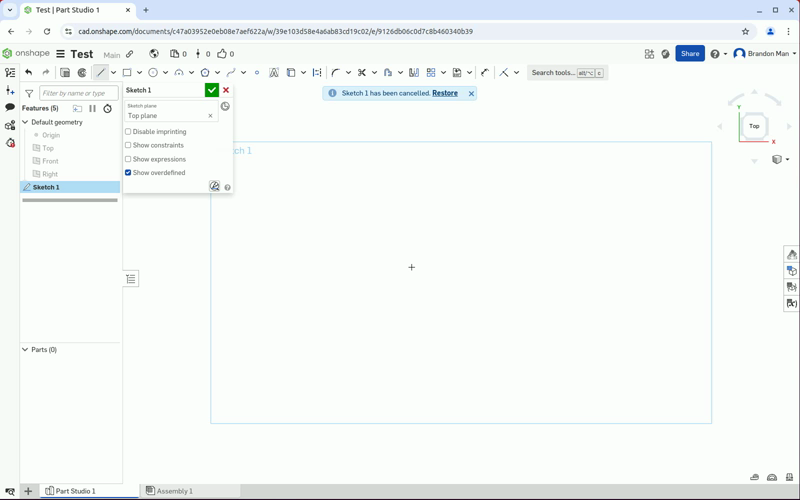
click(411, 266)
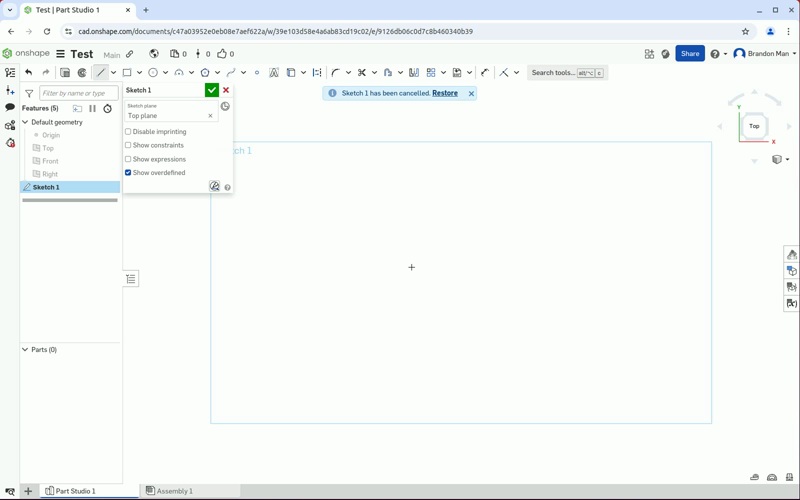
key_up(shift)
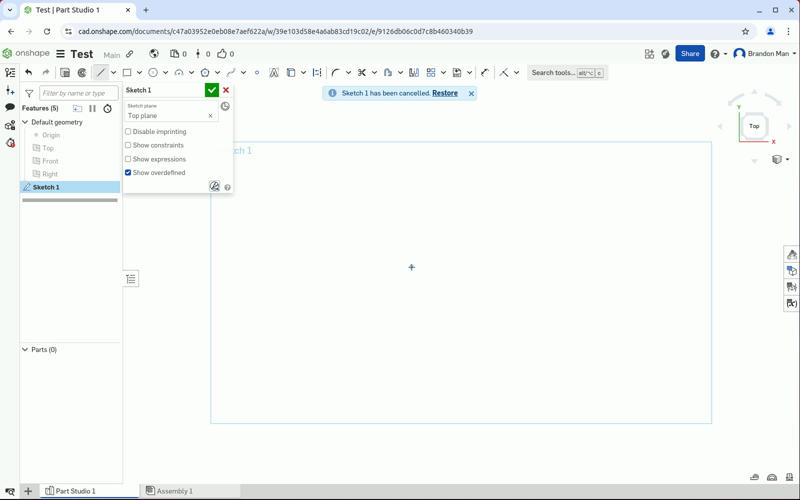
key_down(shift)
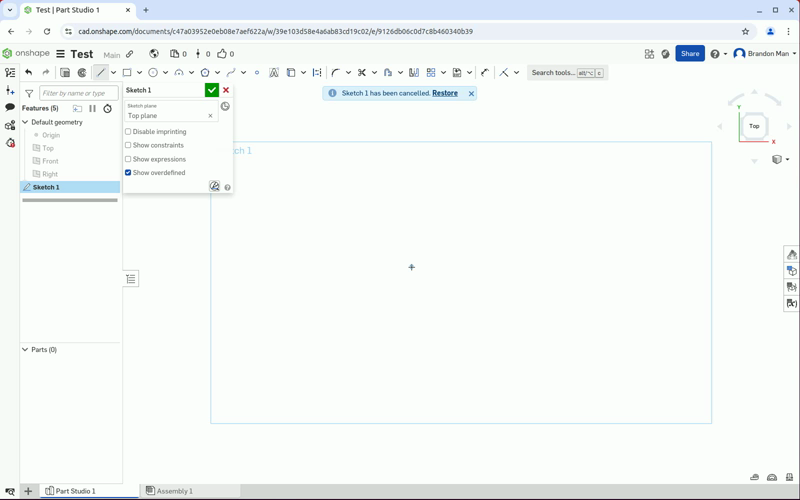
mouse_move(481, 266)
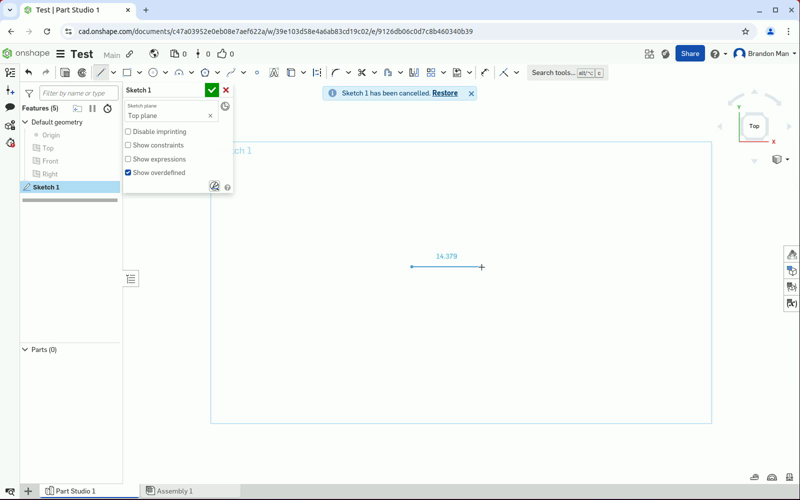
click(481, 266)
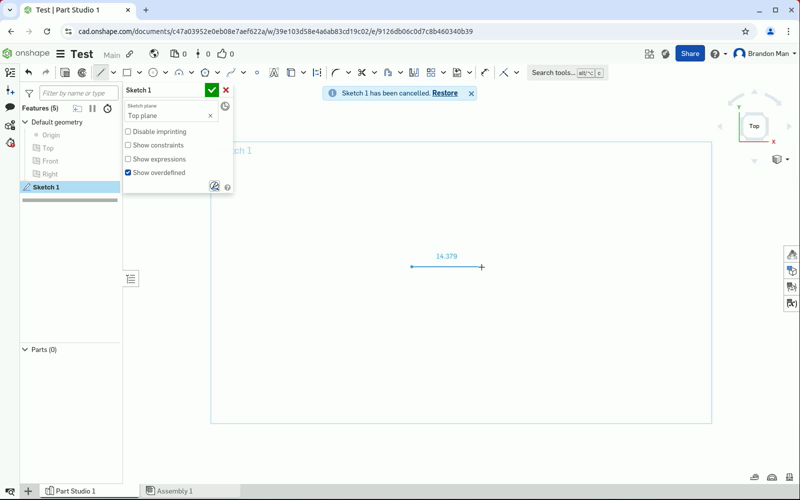
key_up(shift)
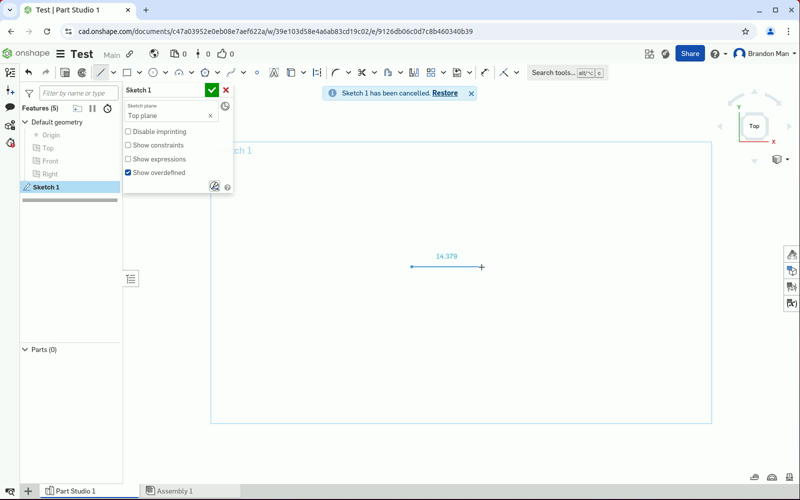
key_down(shift)
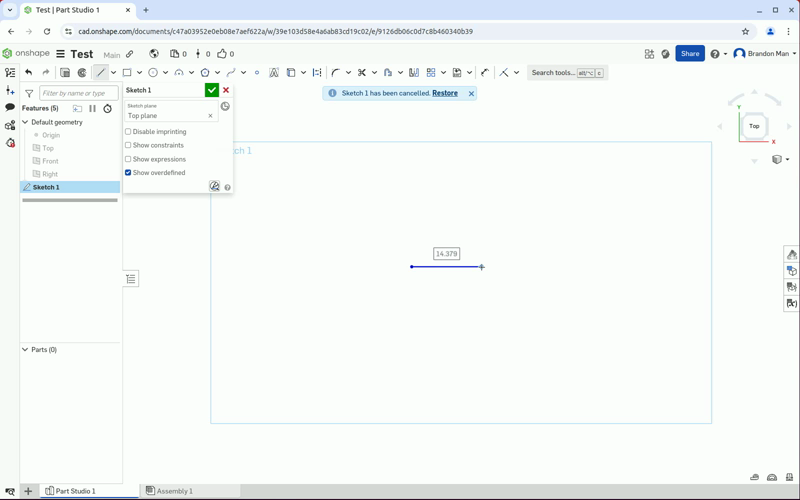
mouse_move(481, 172)
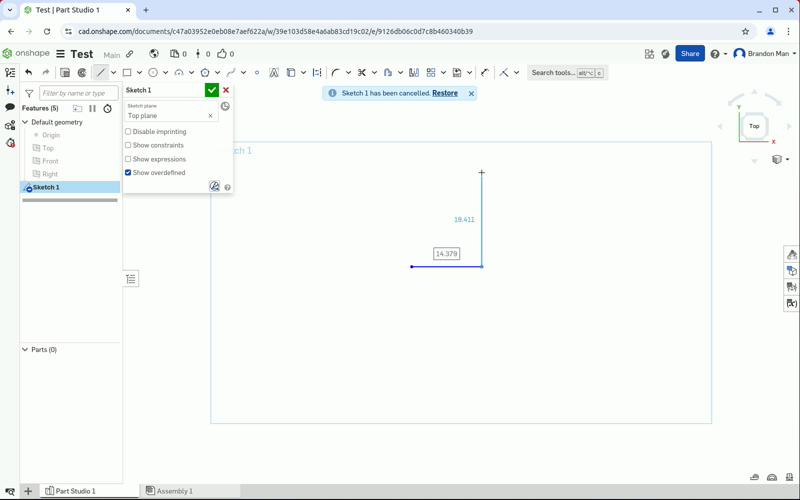
click(481, 172)
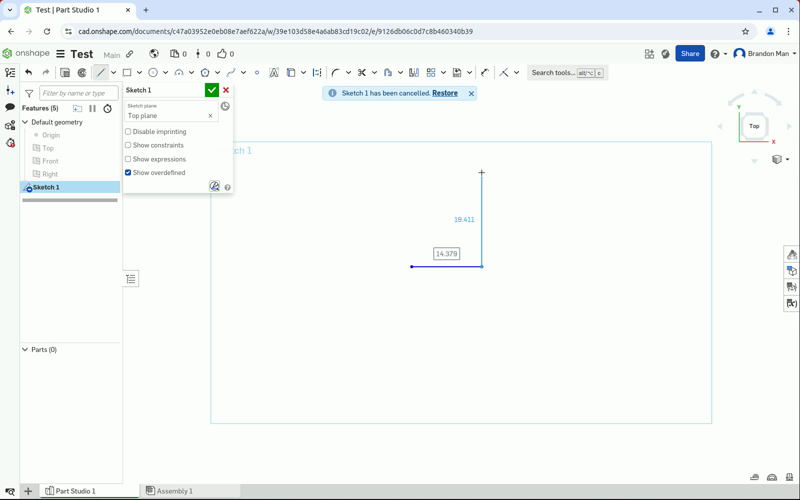
key_up(shift)
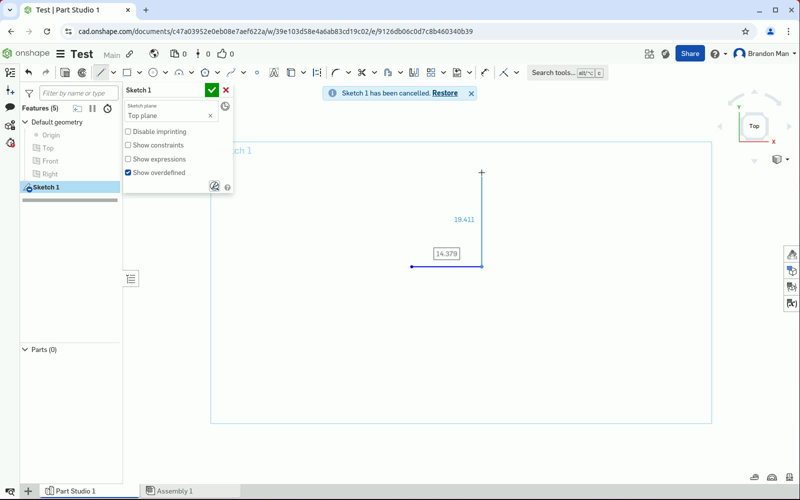
key_down(shift)
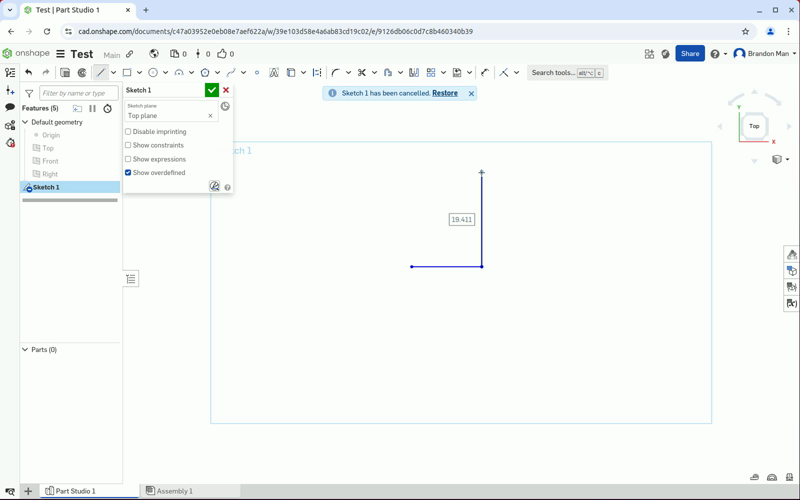
mouse_move(411, 172)
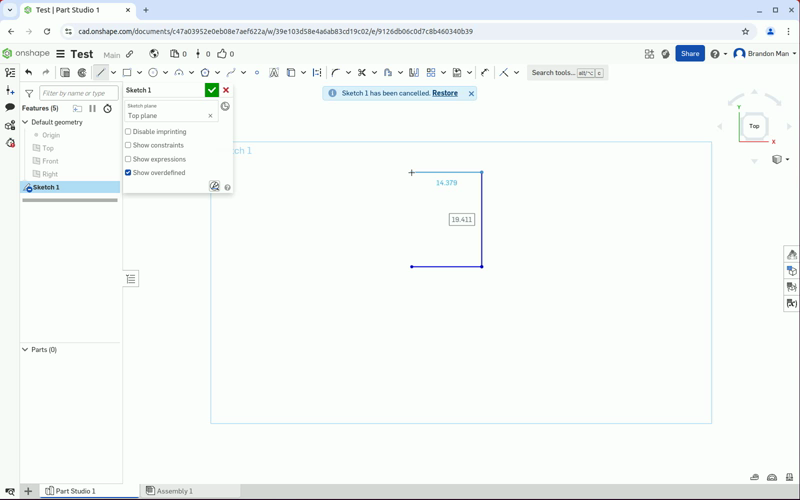
click(411, 172)
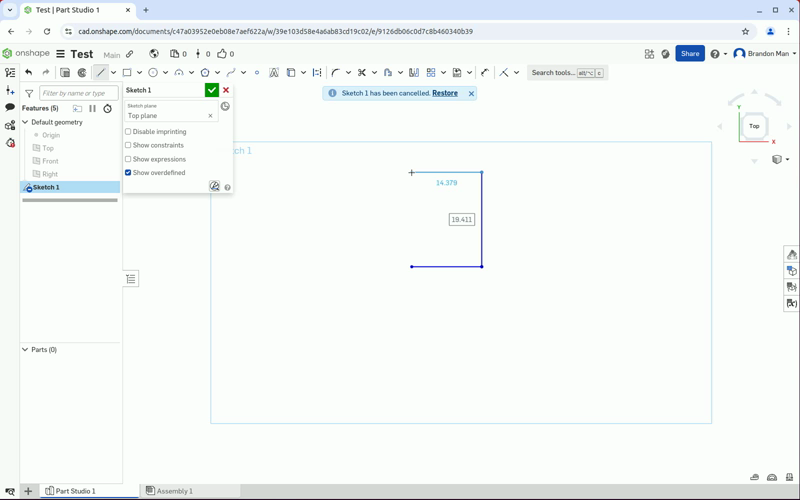
key_up(shift)
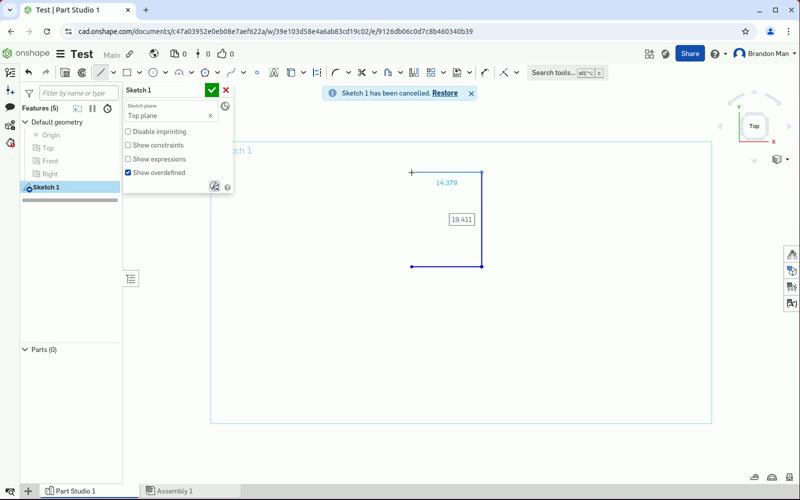
key_down(shift)
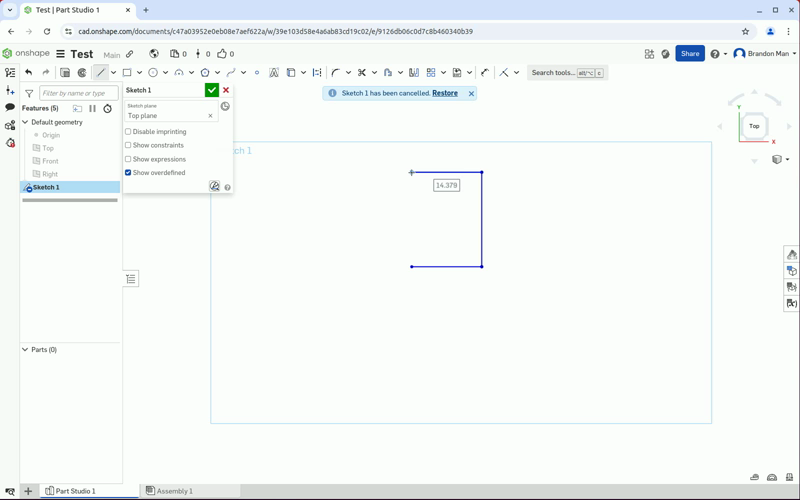
mouse_move(411, 266)
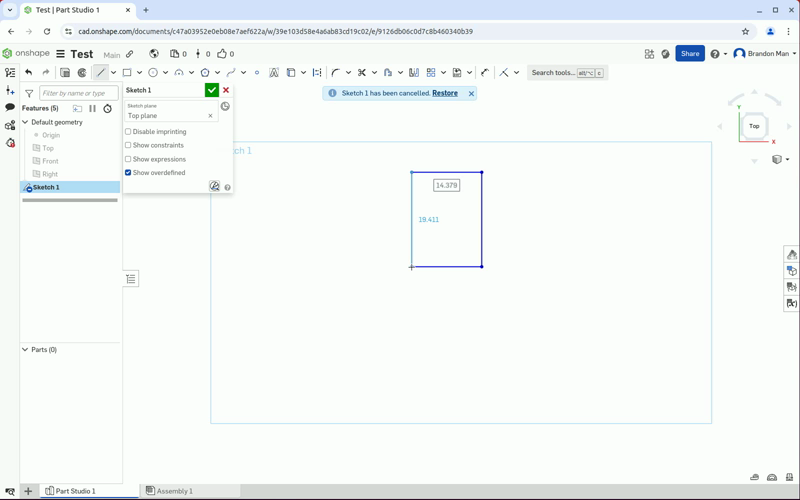
key_up(shift)
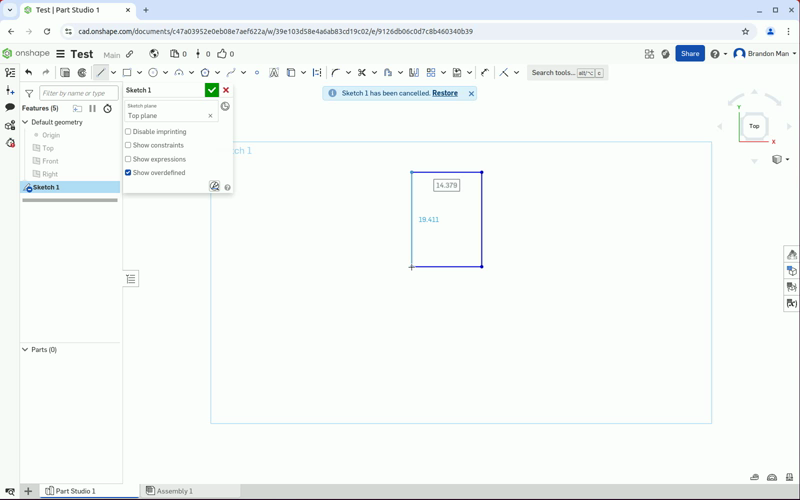
click(411, 266)
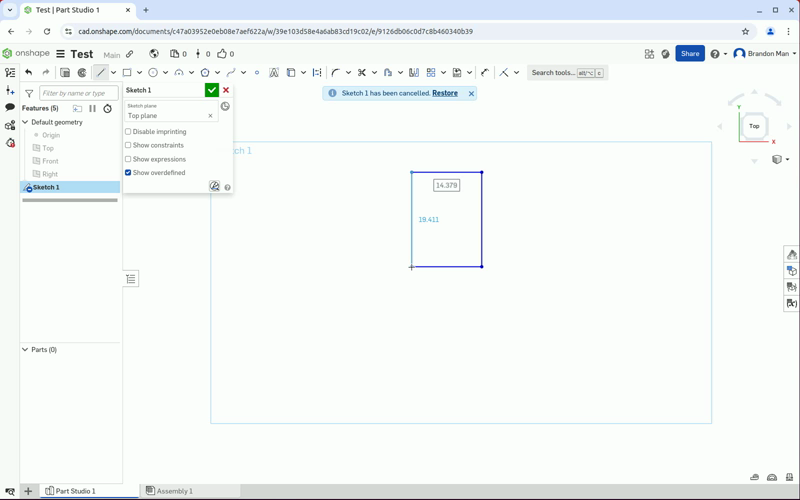
key(esc)
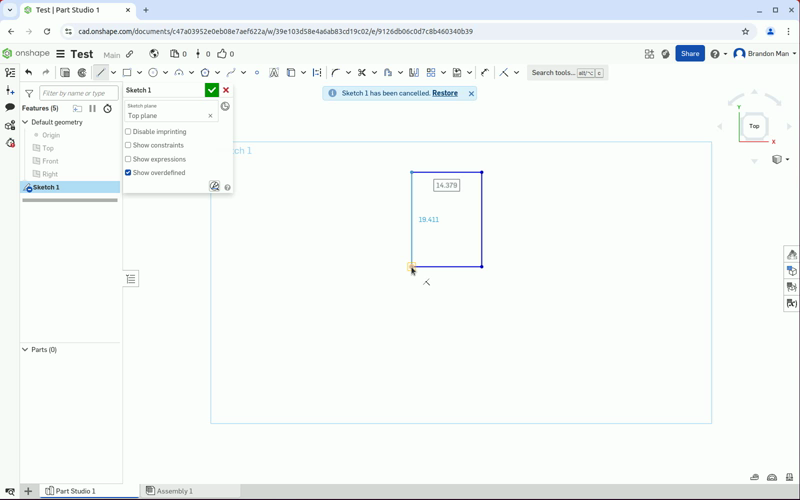
mouse_move(431, 190)
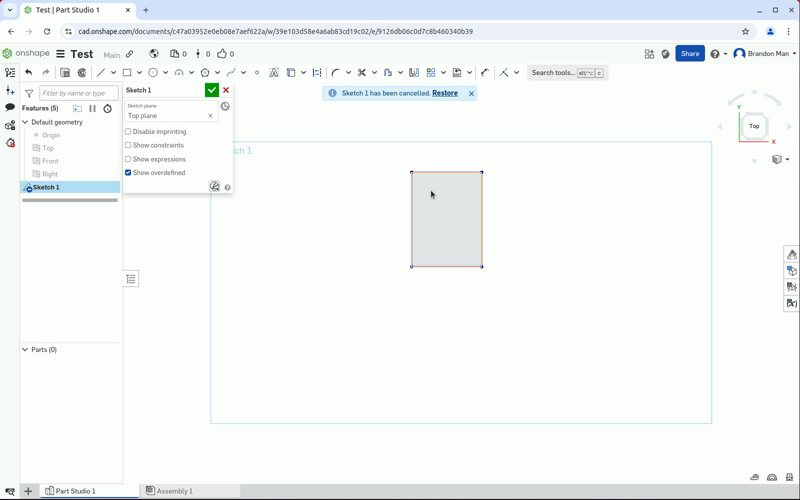
click(431, 190)
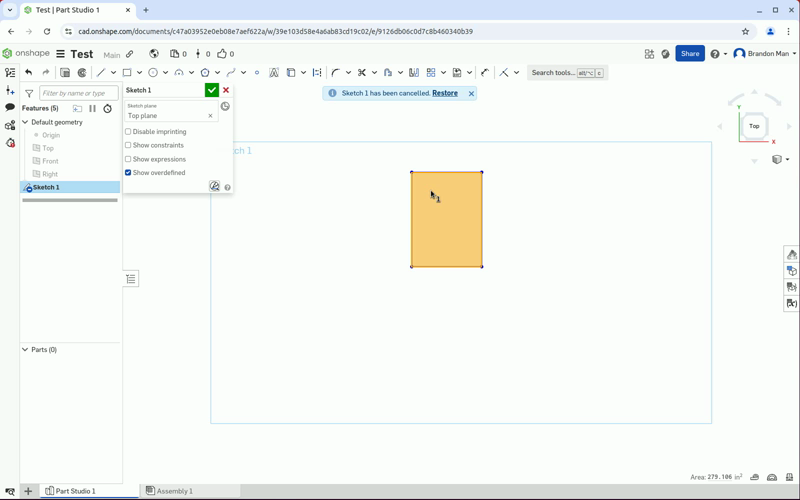
mouse_move(73, 352)
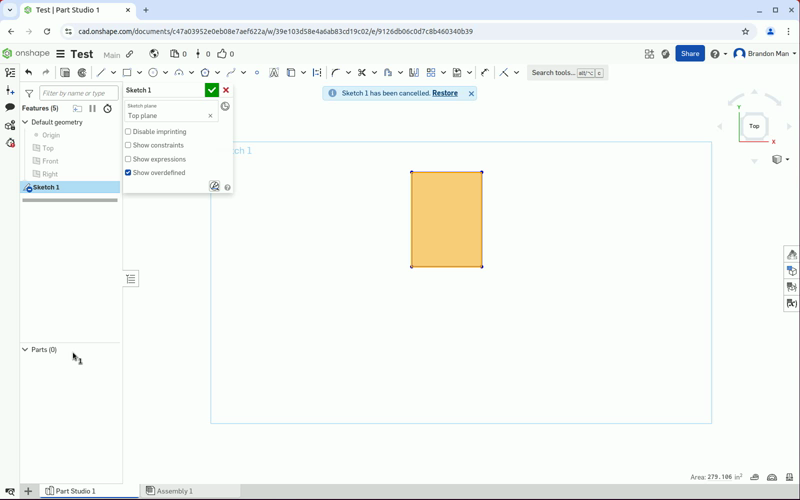
key(shift+y)
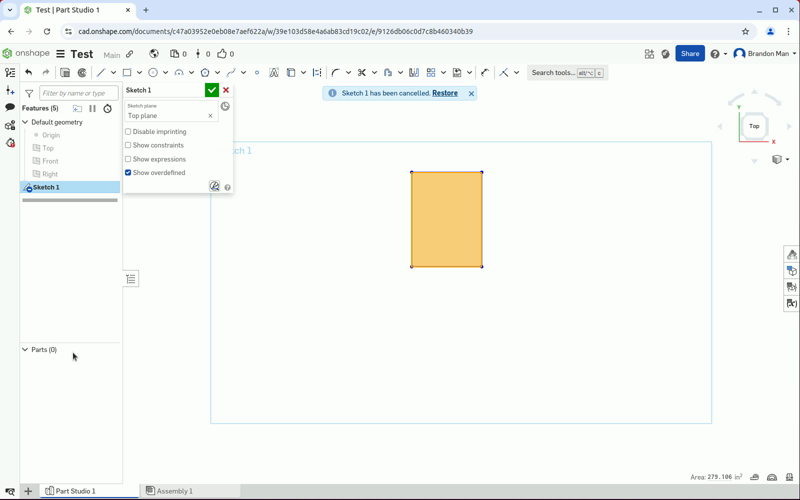
key(shift+e)
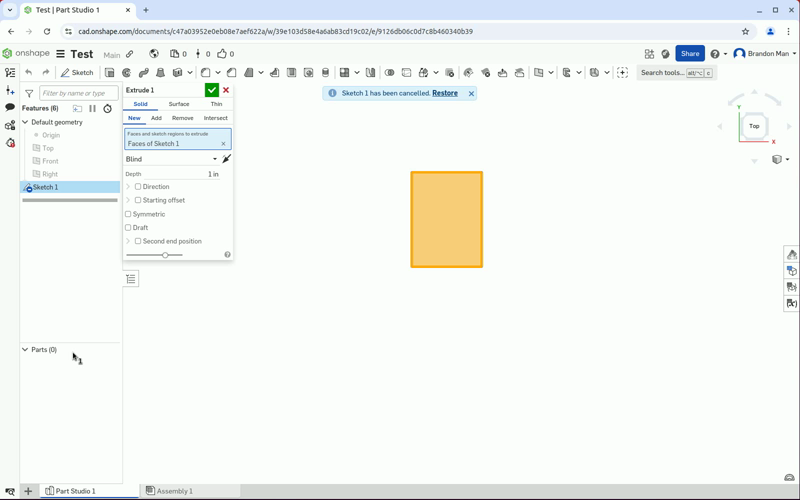
mouse_move(143, 106)
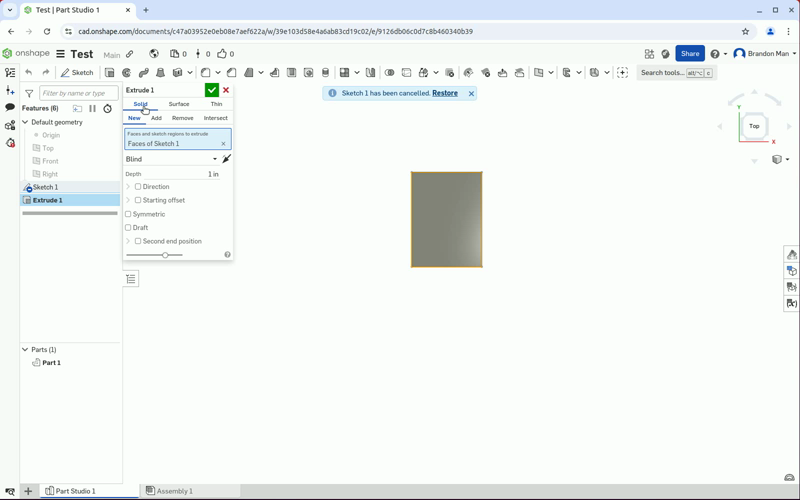
click(143, 106)
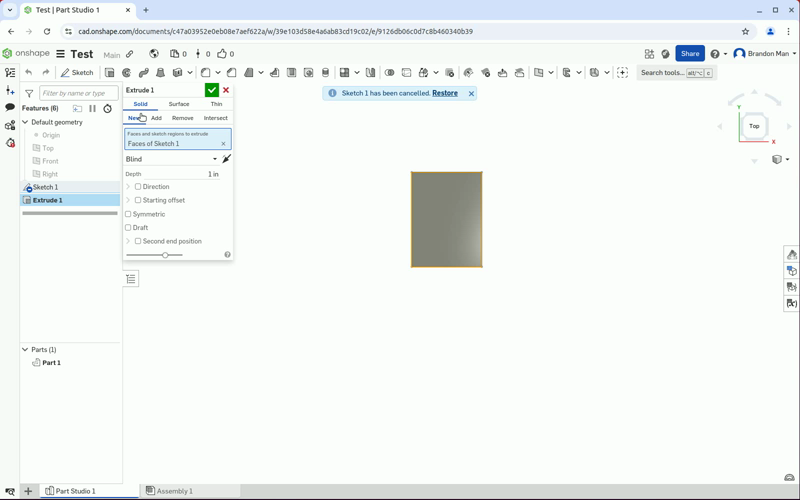
mouse_move(137, 120)
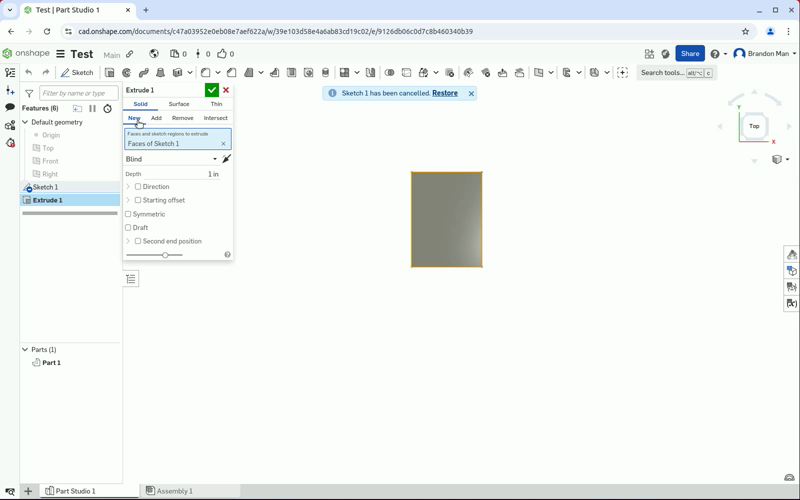
click(137, 120)
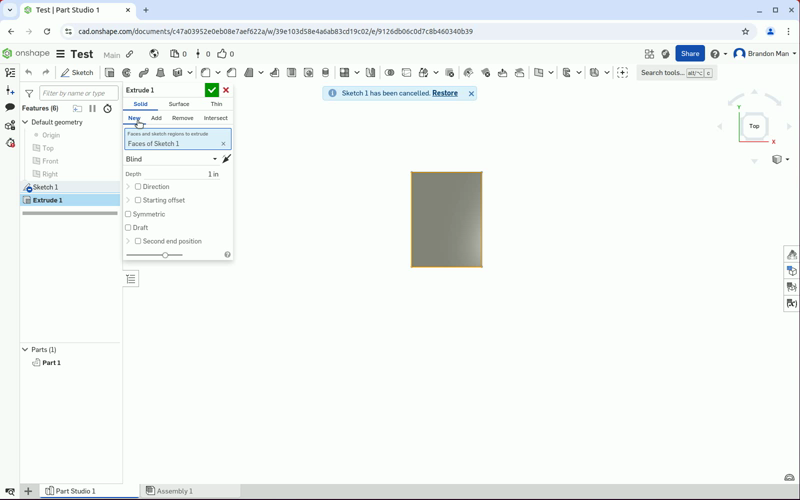
key(tab, 4)
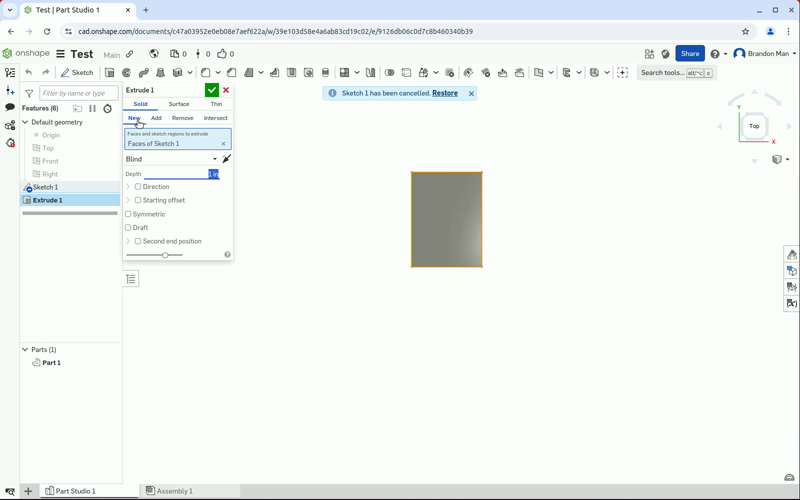
text(0.481)
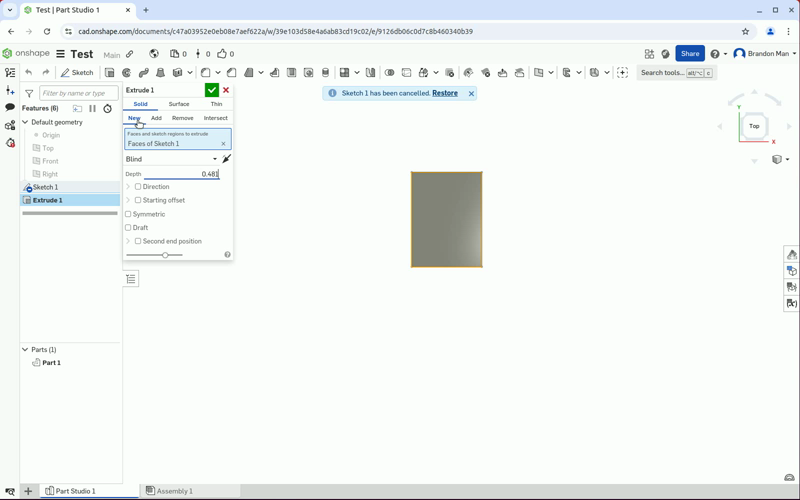
key(enter)
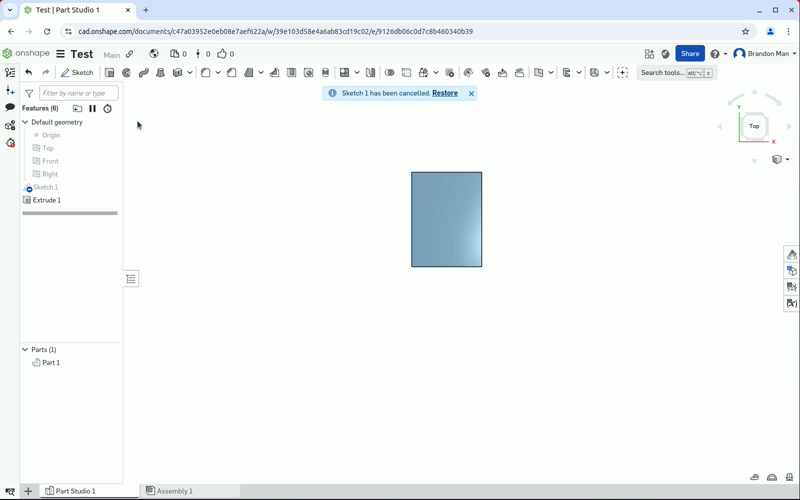
key(shift+h)
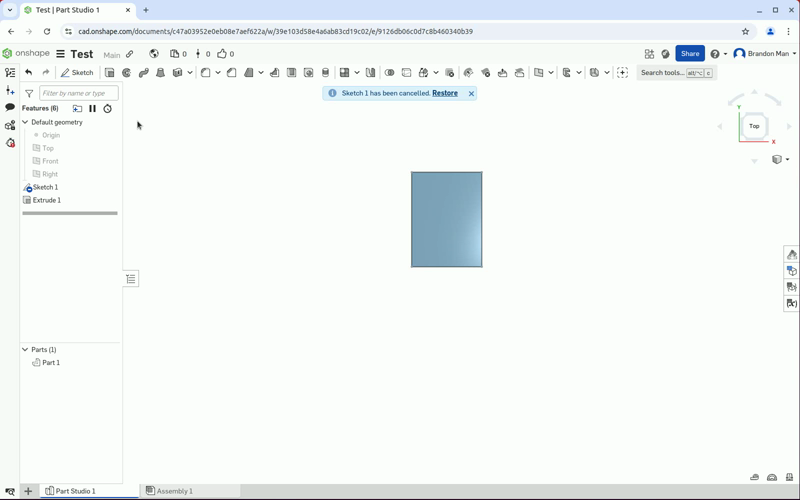
key(shift+h)
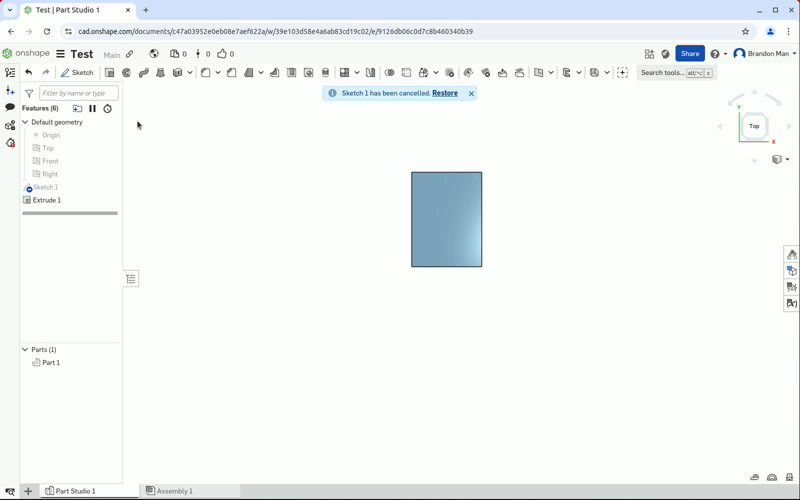
mouse_move(73, 189)
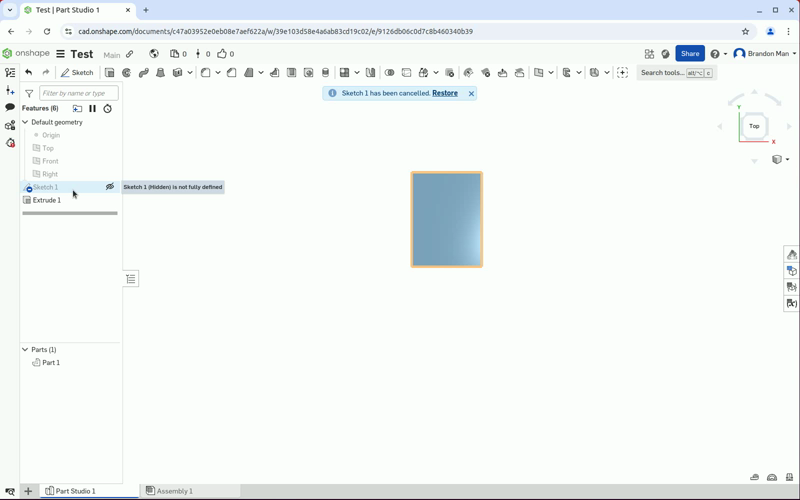
click(73, 189)
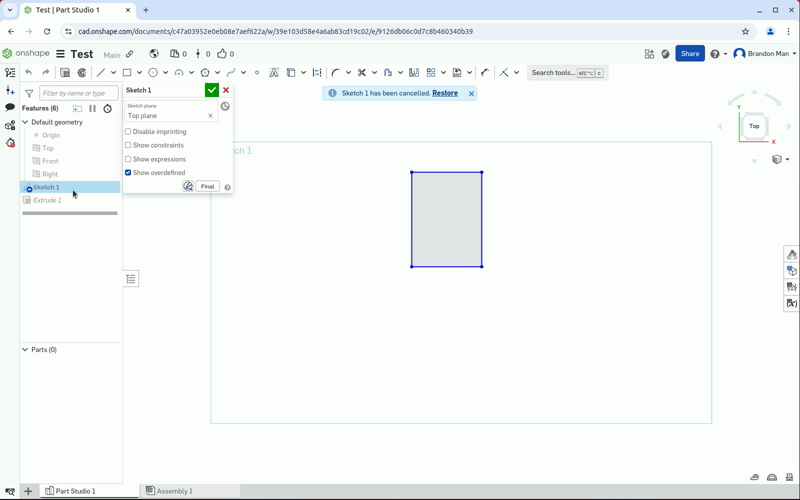
mouse_move(229, 92)
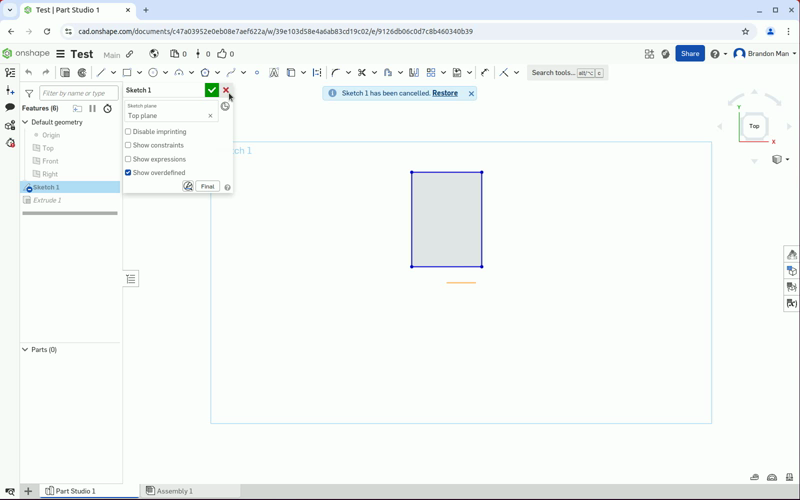
click(229, 92)
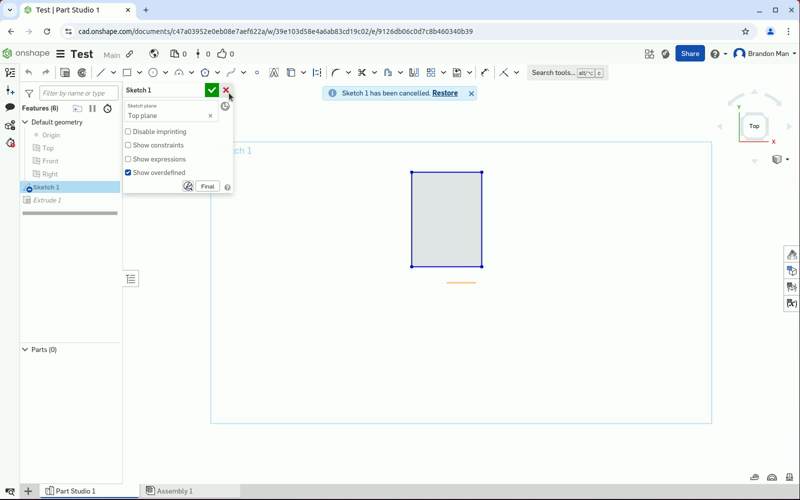
key(shift+s)
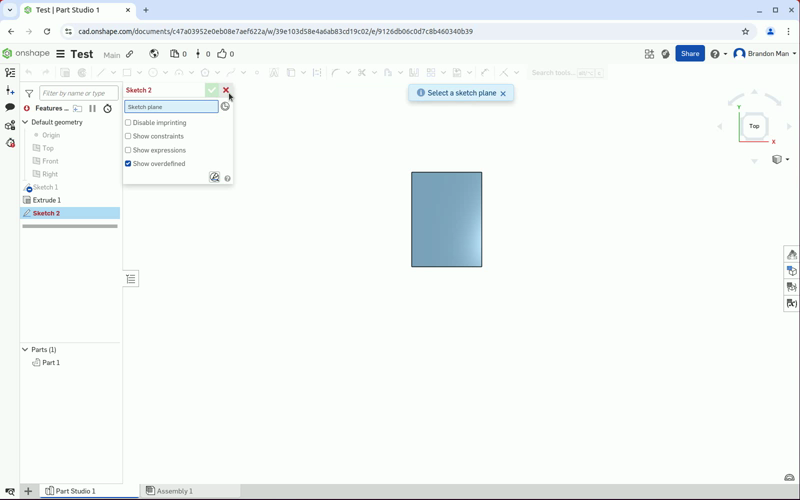
mouse_move(73, 150)
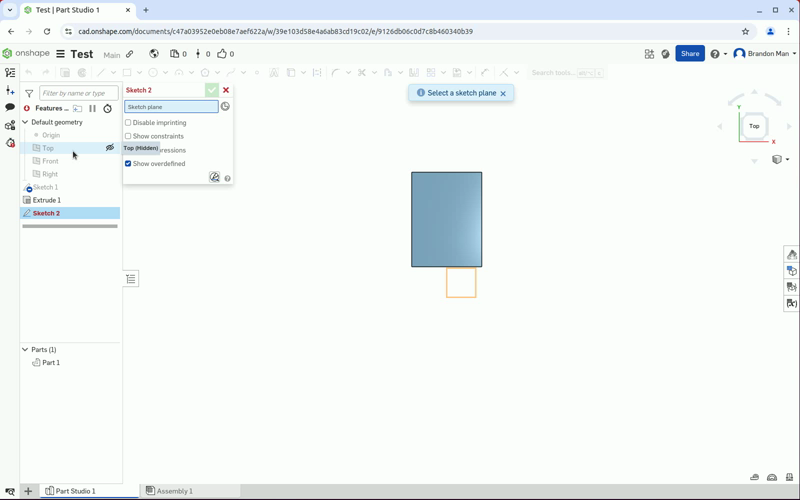
click(73, 150)
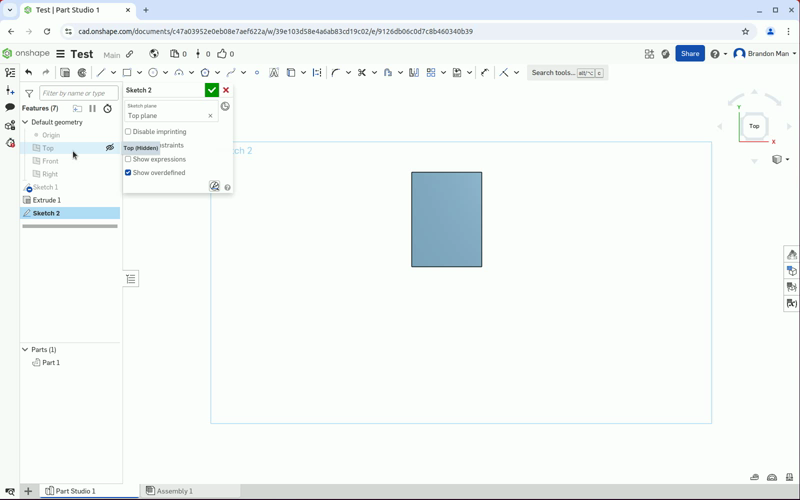
mouse_move(73, 352)
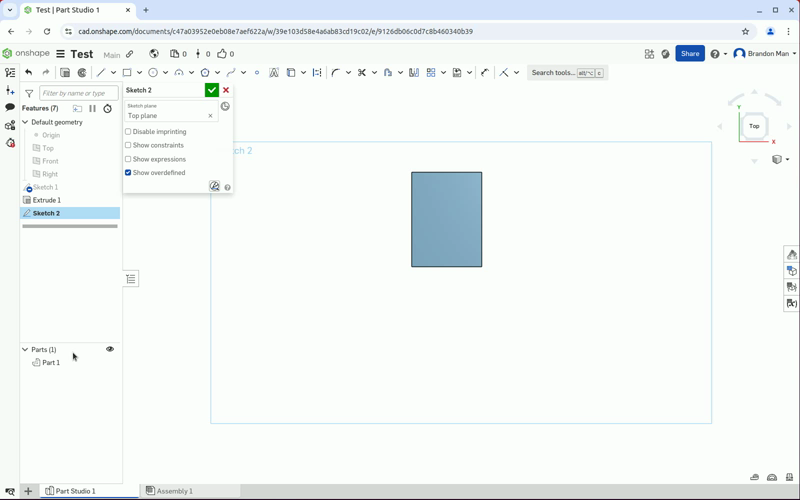
key(y)
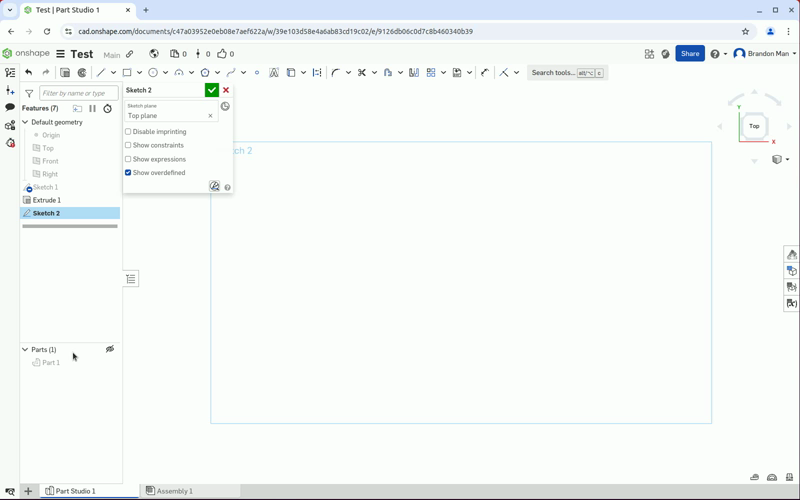
key(l)
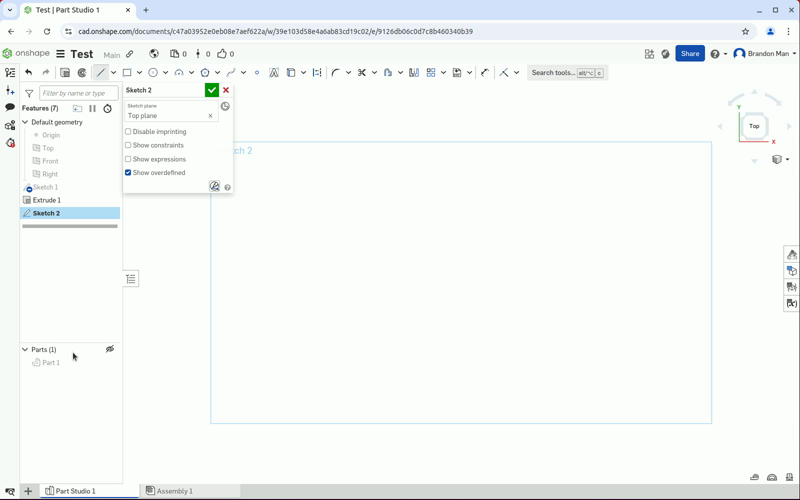
key_down(shift)
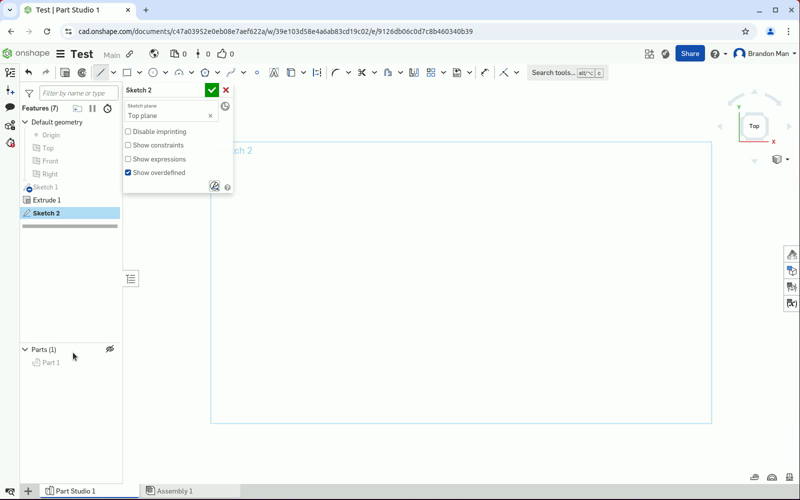
mouse_move(409, 268)
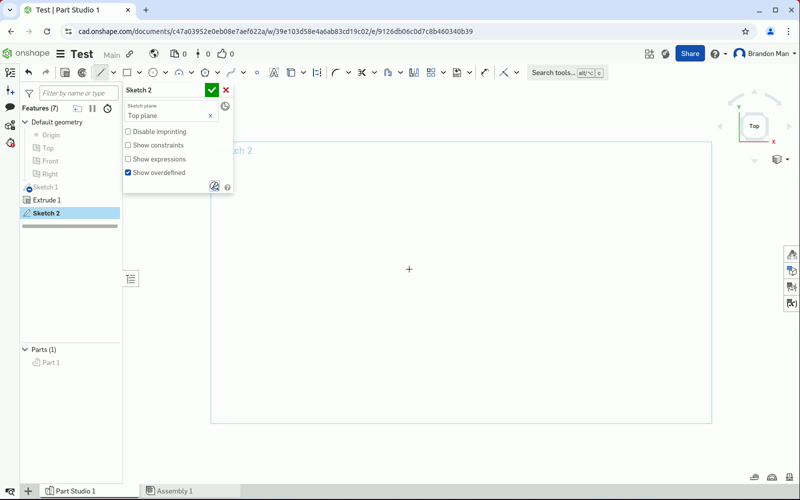
click(409, 268)
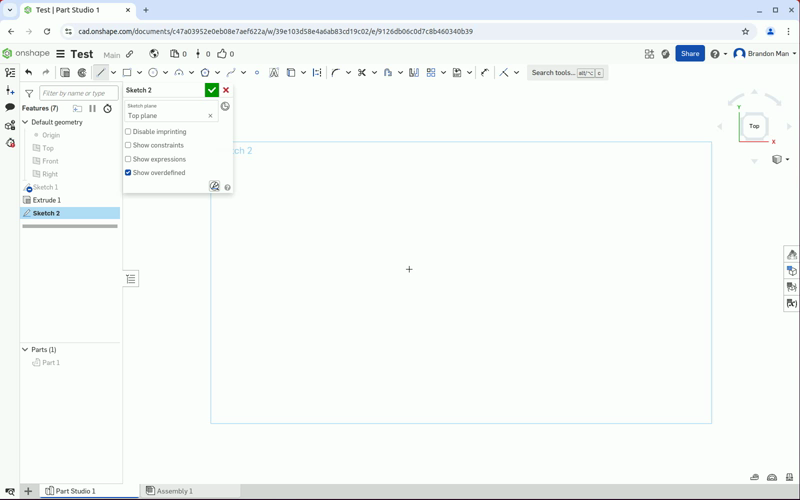
key_up(shift)
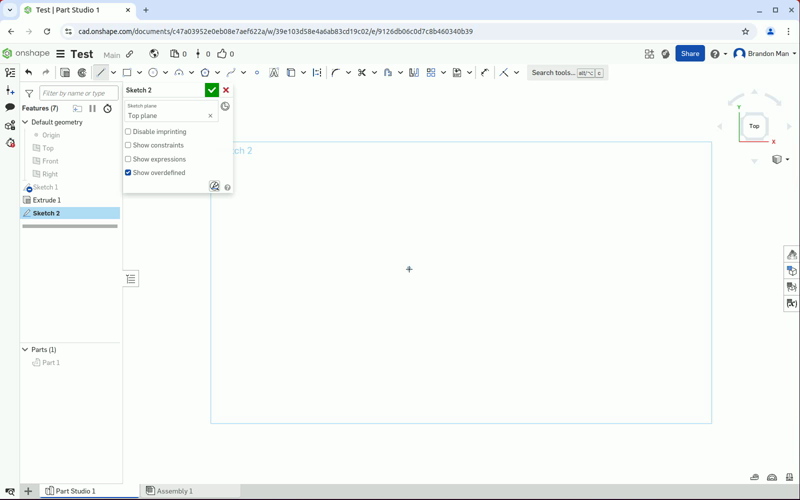
key_down(shift)
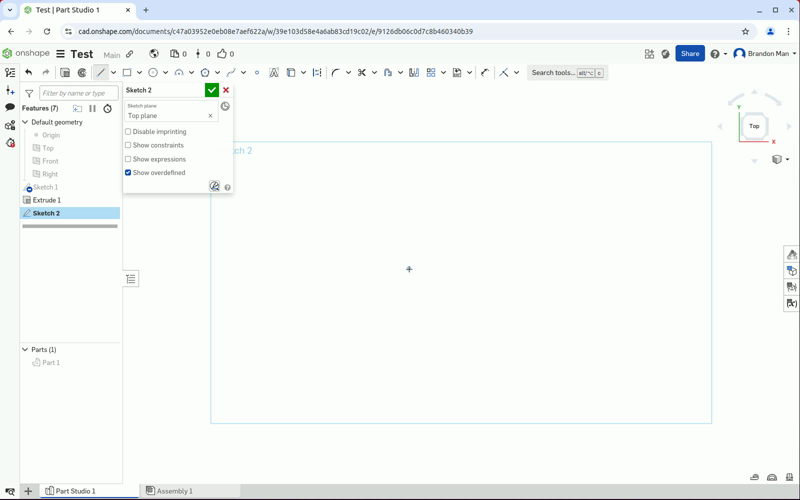
mouse_move(483, 268)
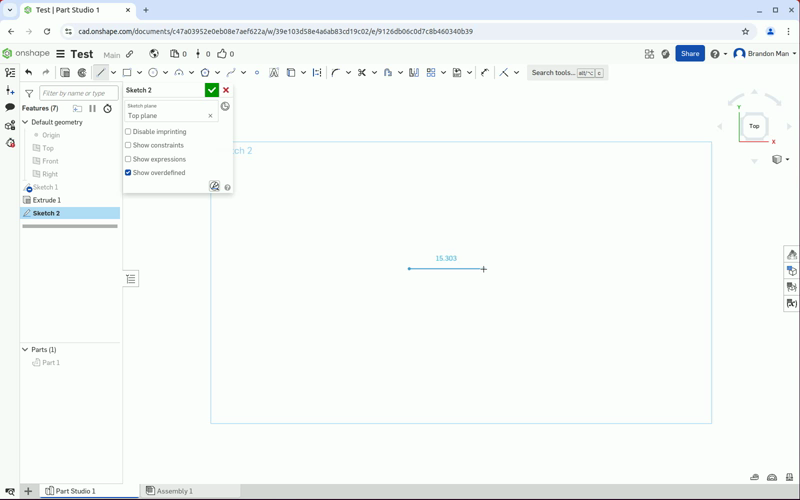
click(483, 268)
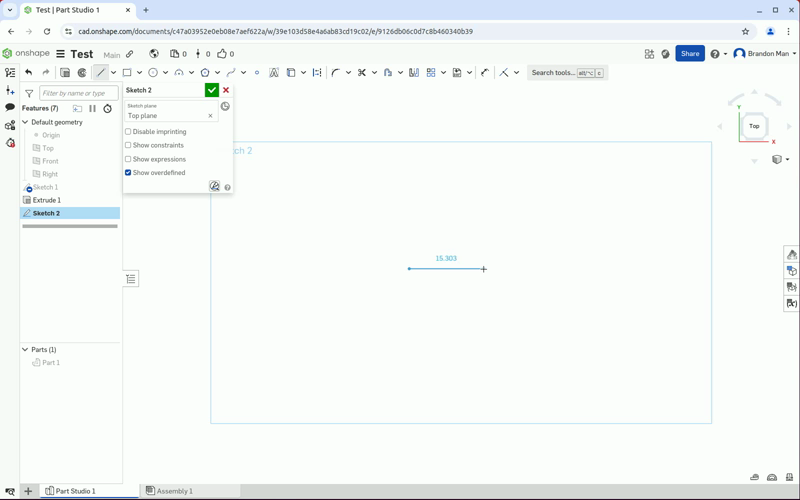
key_up(shift)
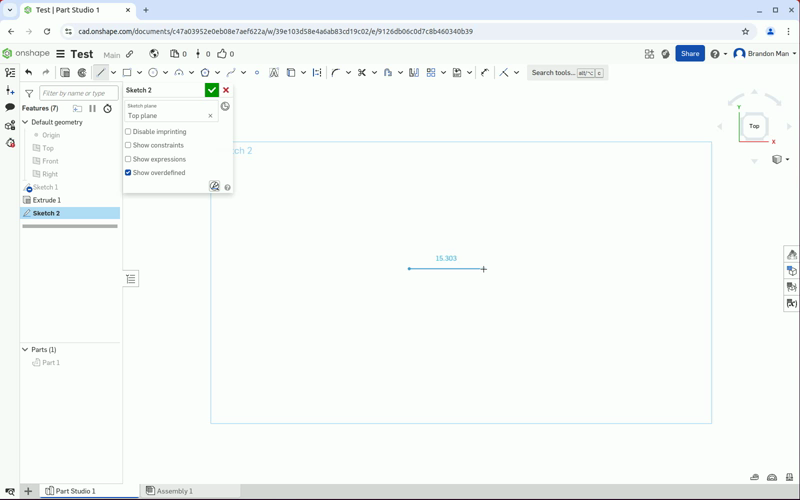
key_down(shift)
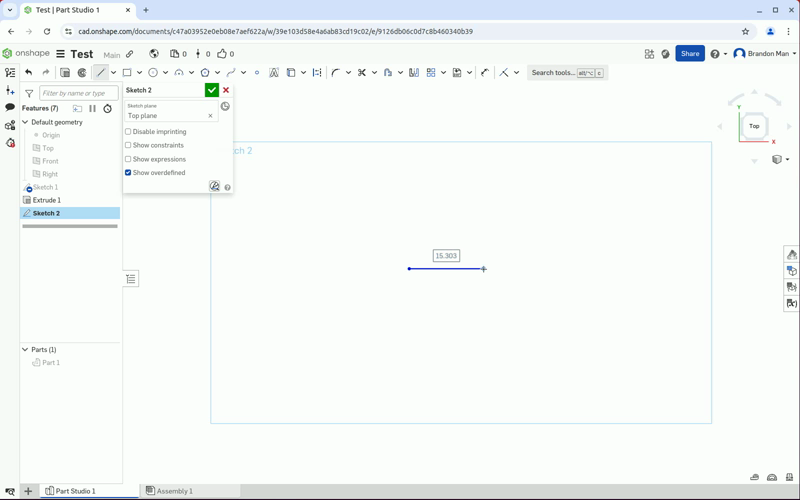
mouse_move(483, 170)
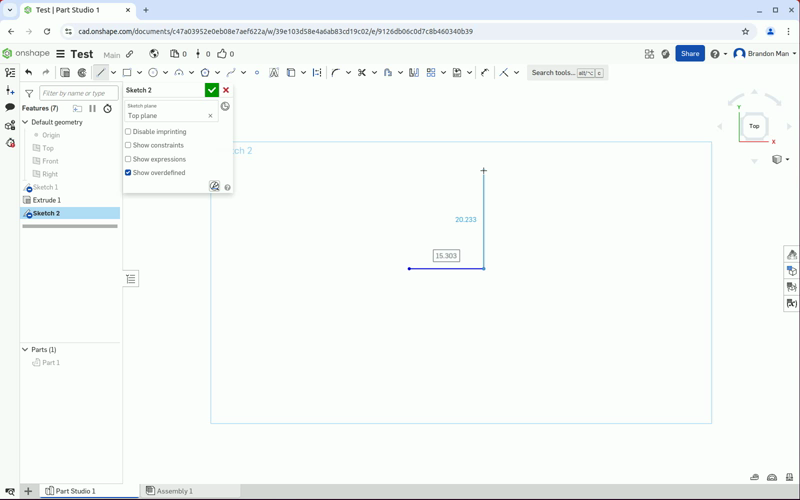
click(483, 170)
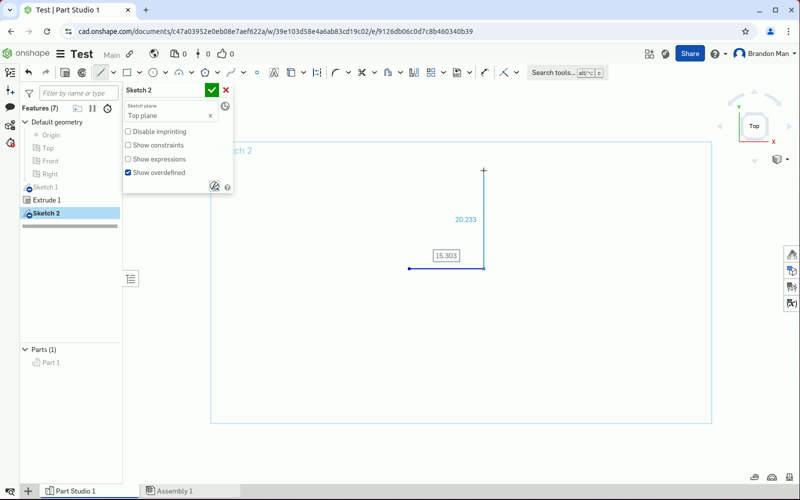
key_up(shift)
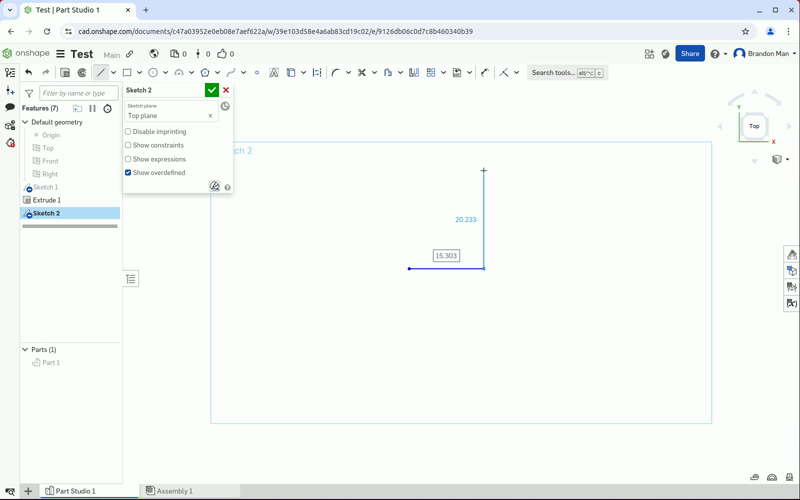
key_down(shift)
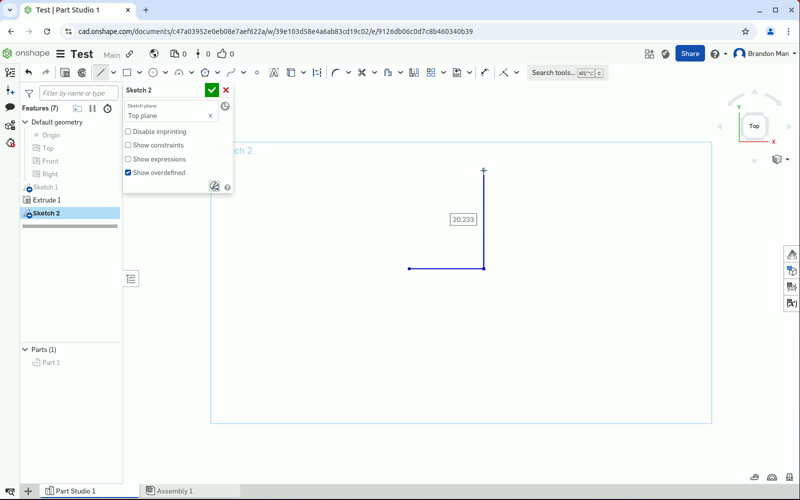
mouse_move(409, 170)
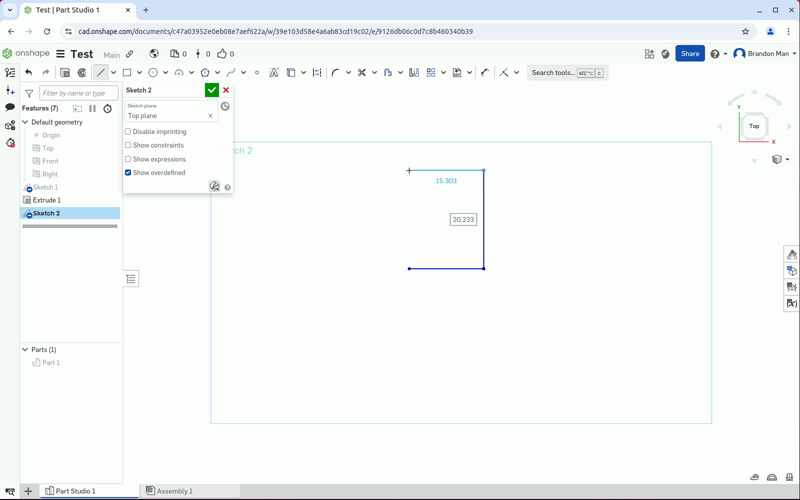
click(409, 170)
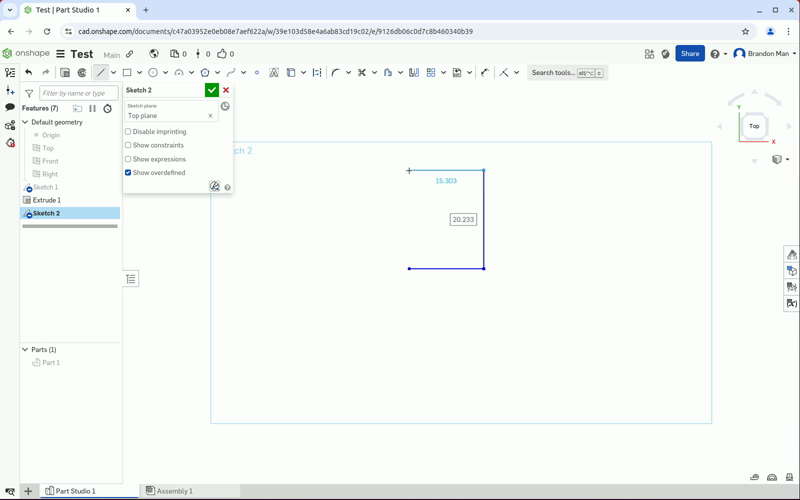
key_up(shift)
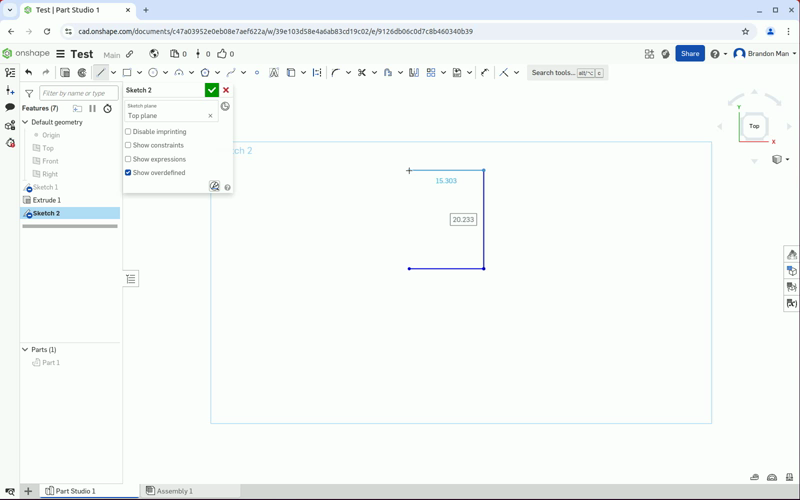
key_down(shift)
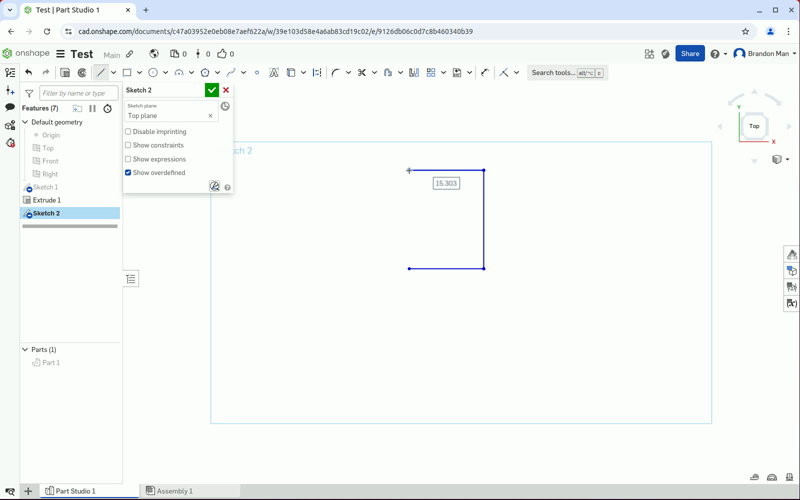
mouse_move(409, 268)
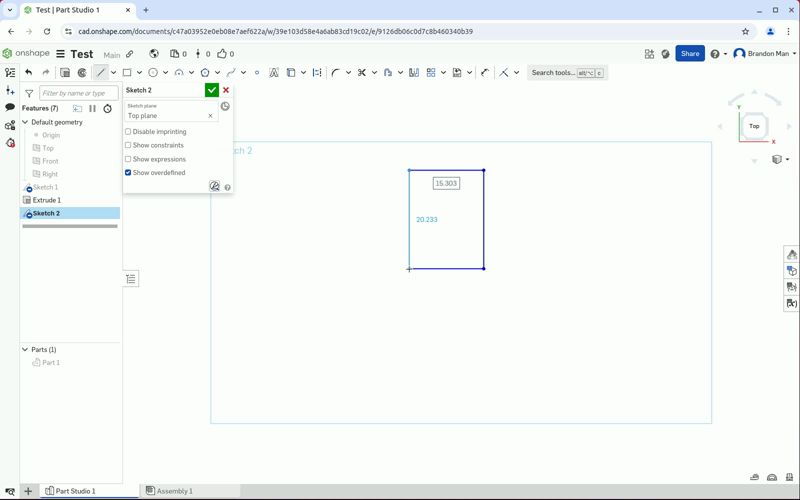
key_up(shift)
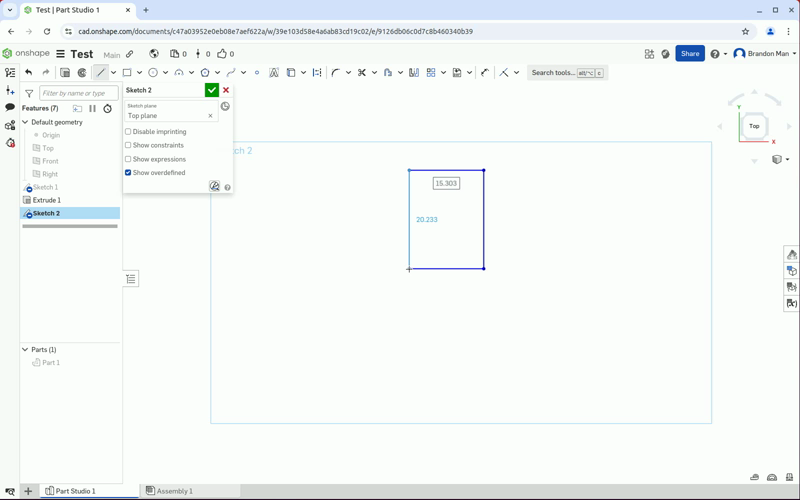
click(409, 268)
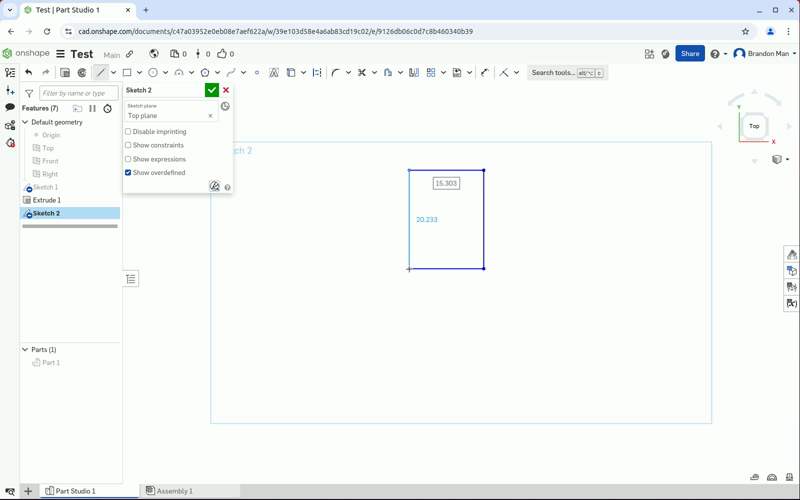
key(esc)
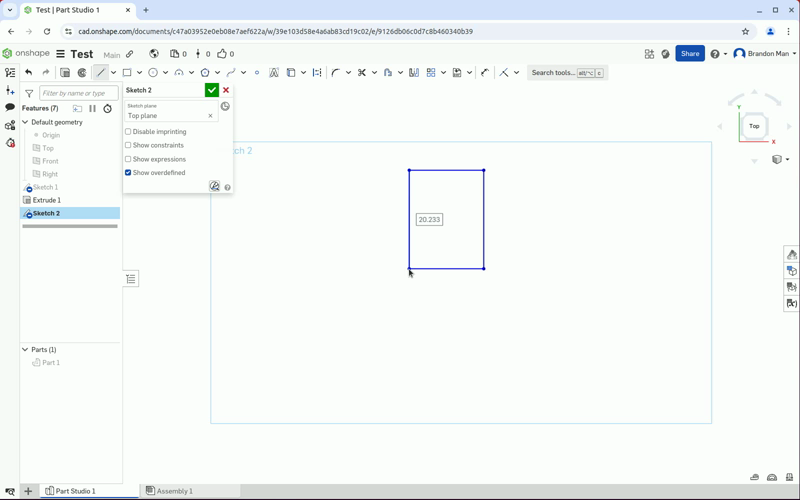
key(l)
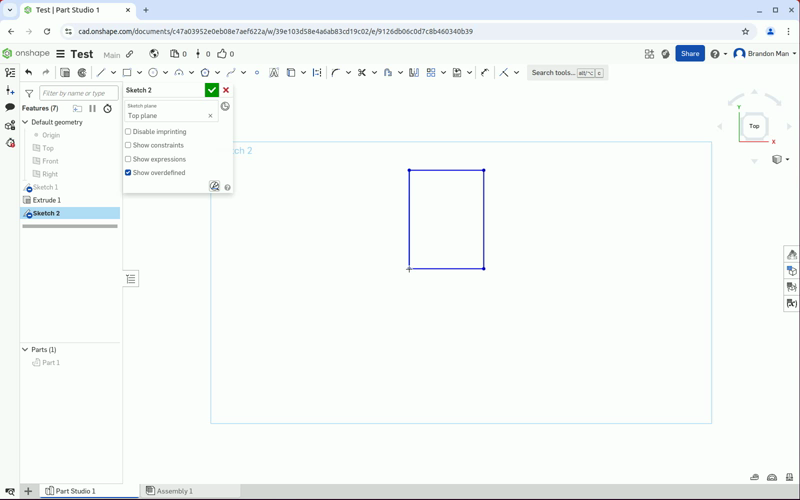
key_down(shift)
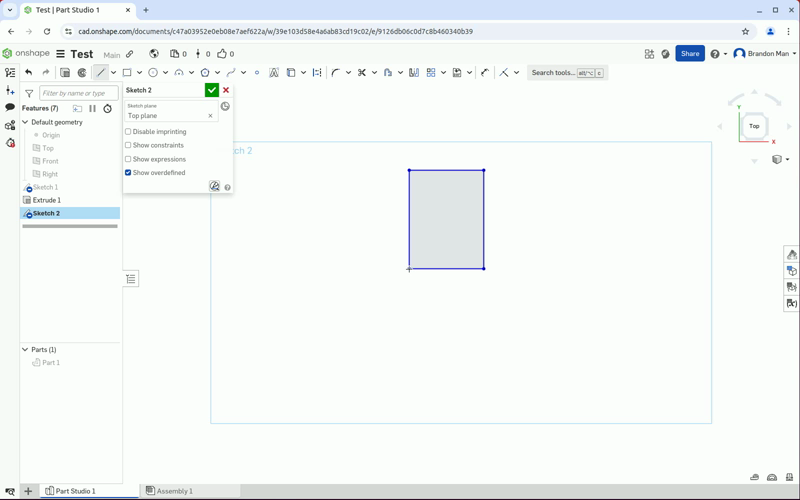
mouse_move(411, 266)
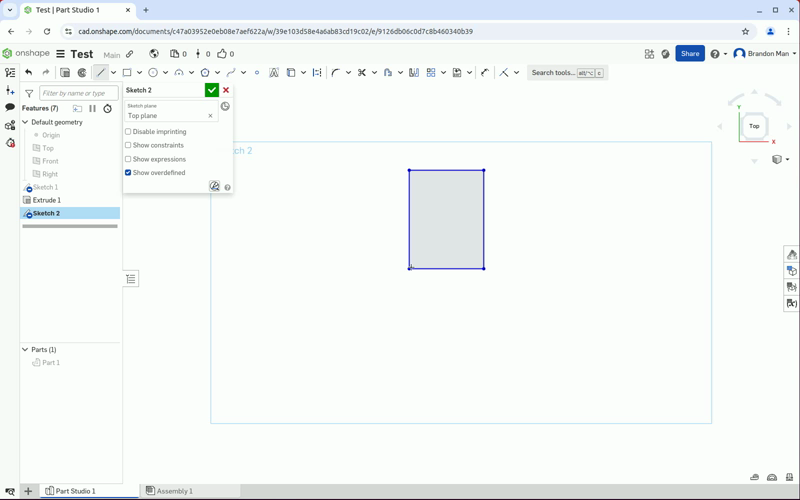
scroll(6)
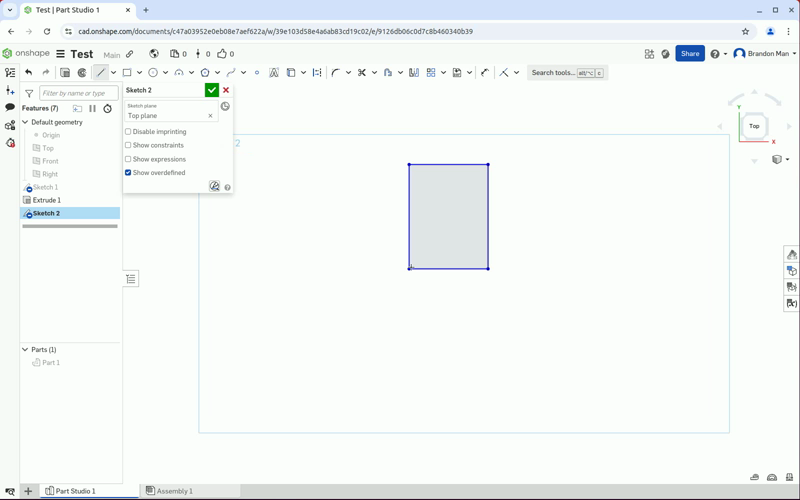
scroll(6)
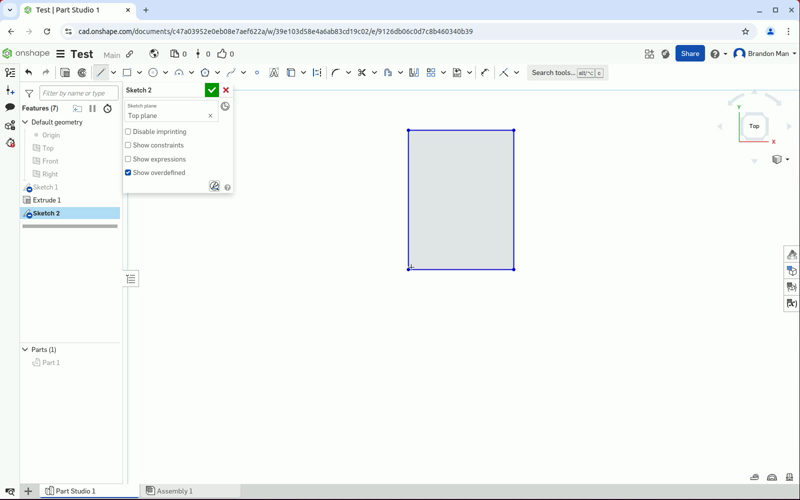
scroll(6)
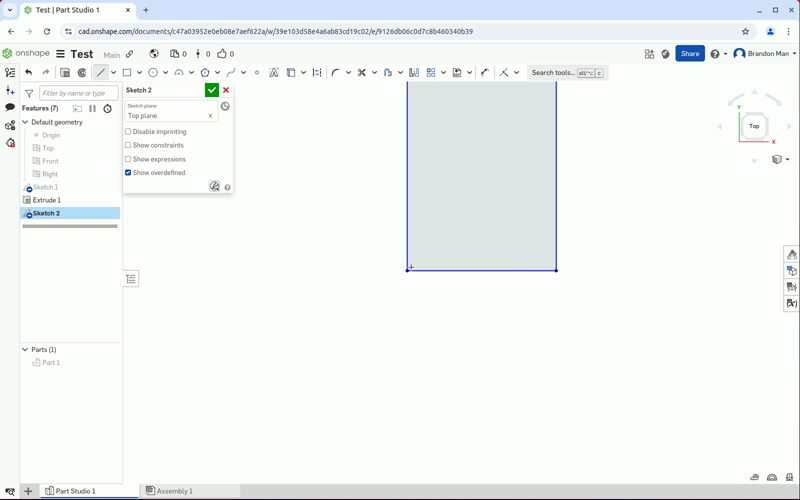
scroll(6)
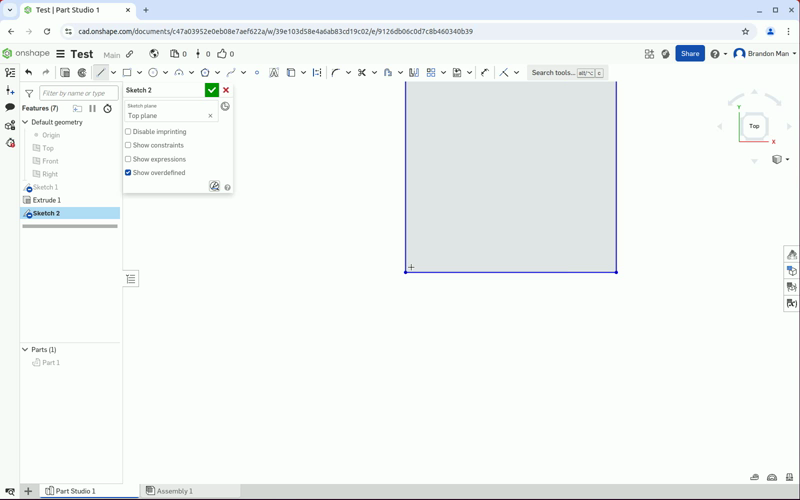
scroll(6)
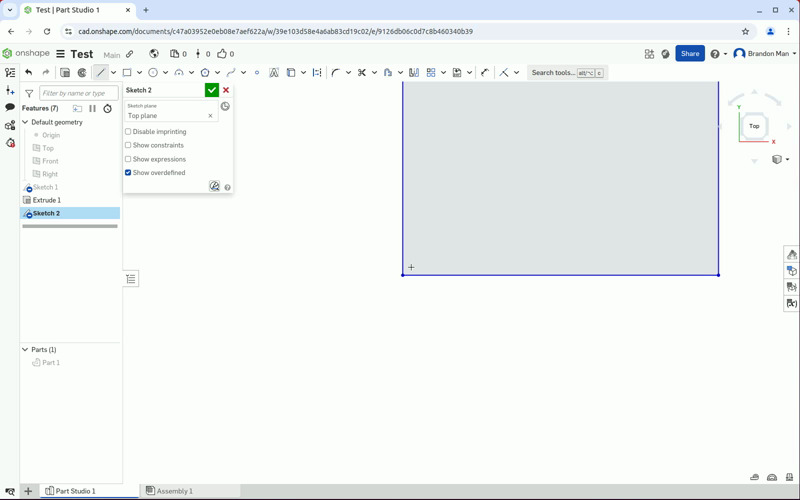
scroll(6)
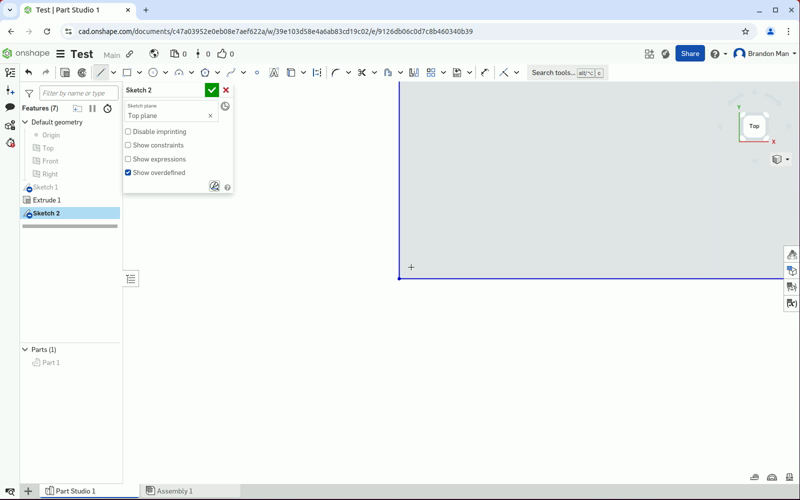
scroll(6)
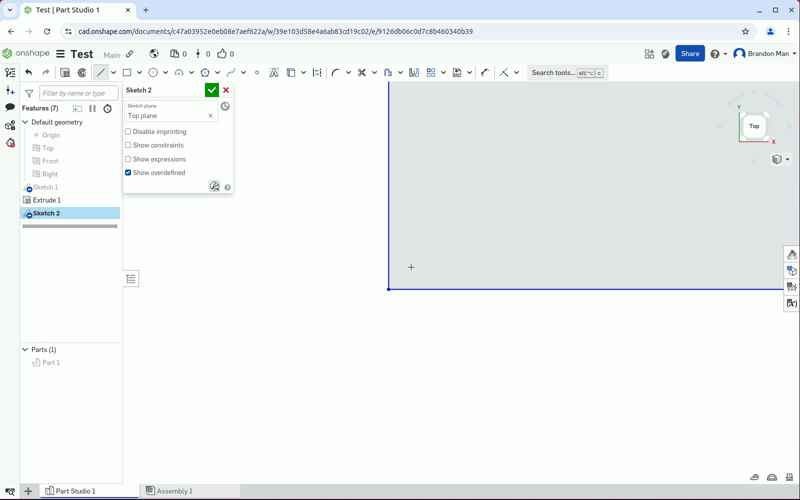
click(411, 266)
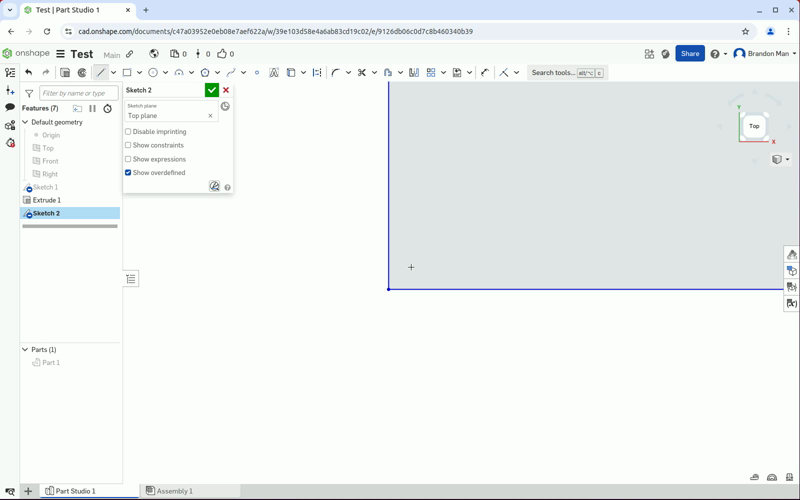
scroll(-6)
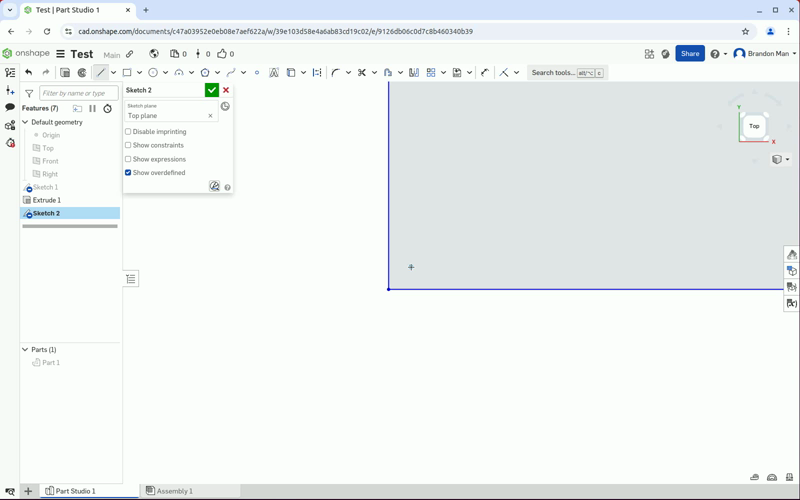
scroll(-6)
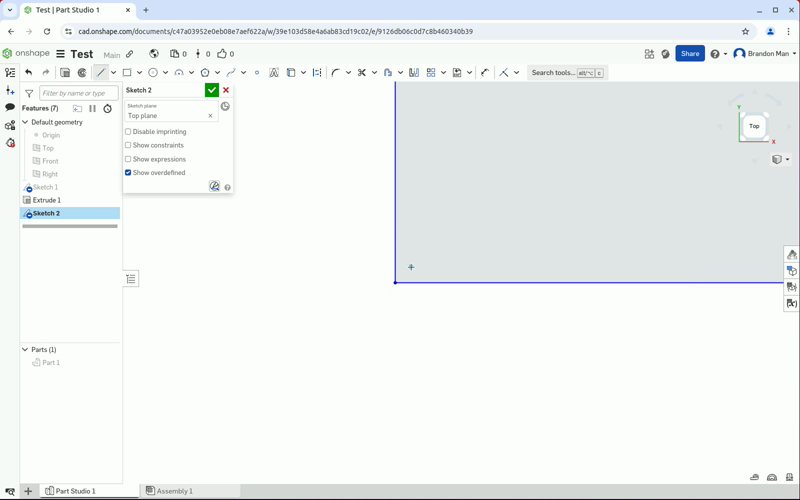
scroll(-6)
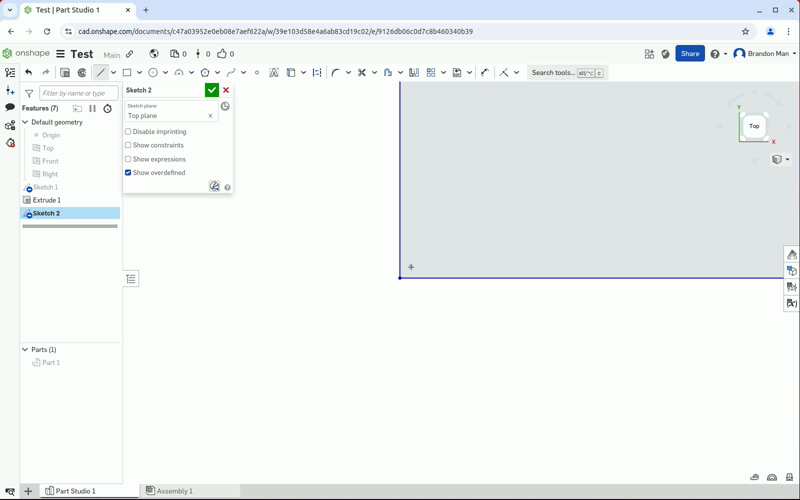
scroll(-6)
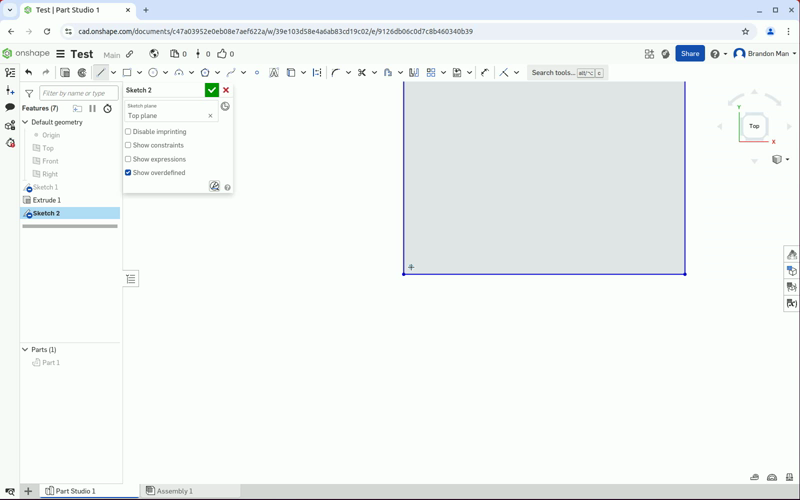
scroll(-6)
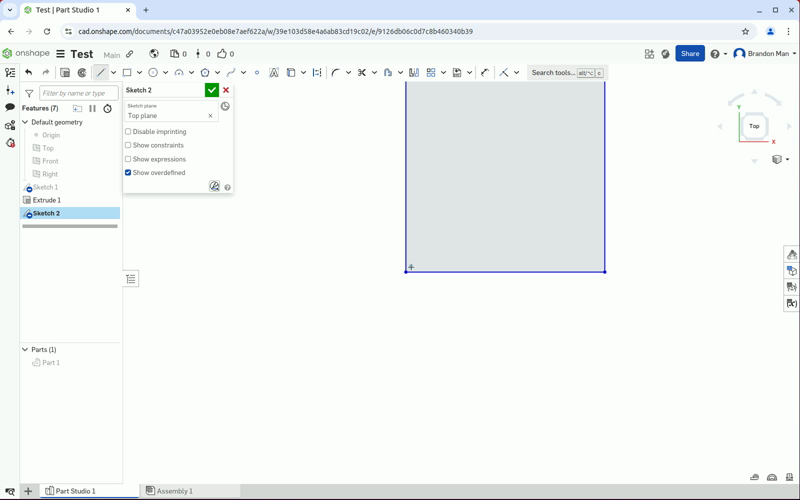
scroll(-6)
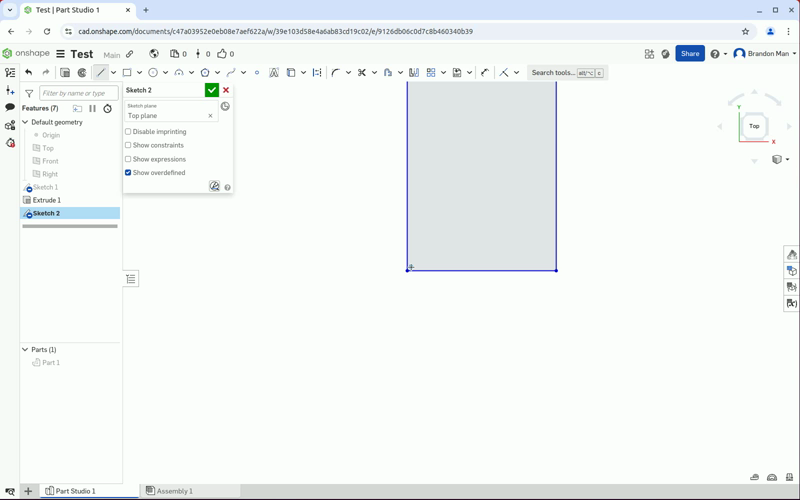
scroll(-6)
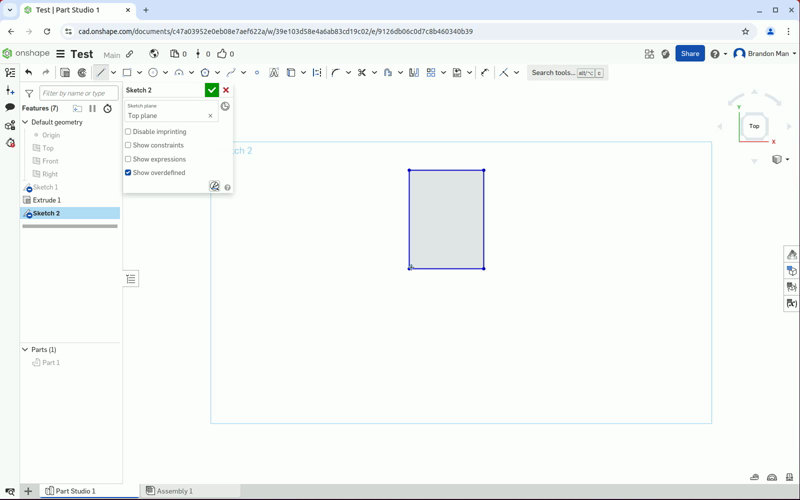
key_up(shift)
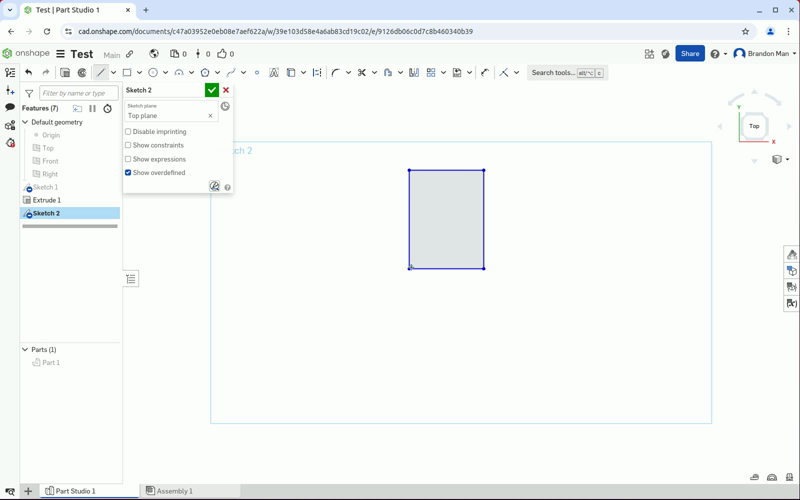
key_down(shift)
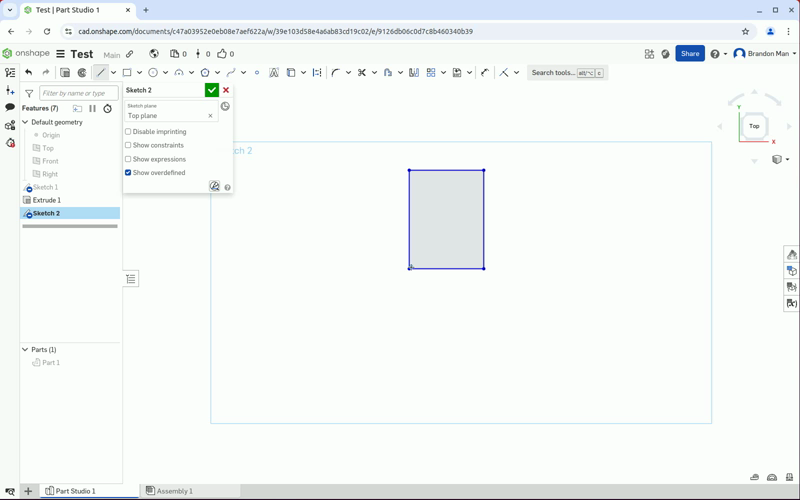
mouse_move(481, 266)
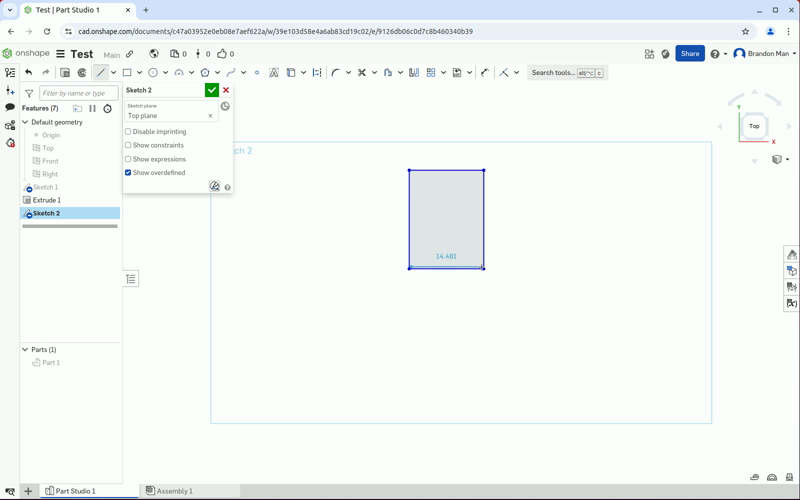
scroll(6)
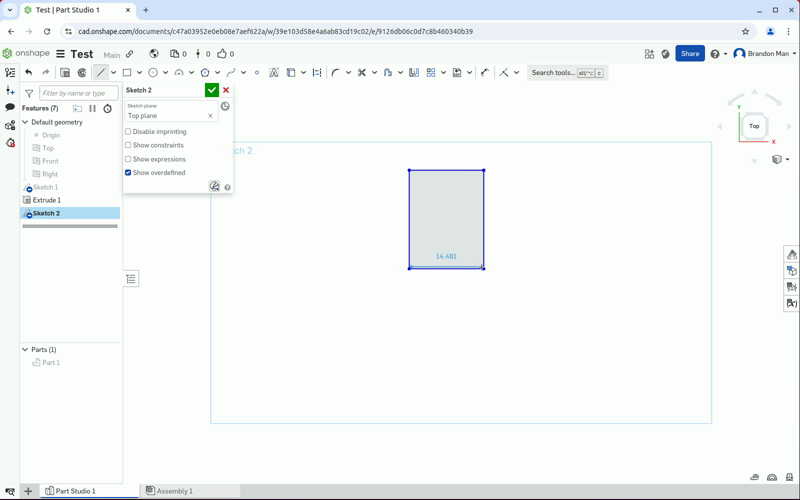
scroll(6)
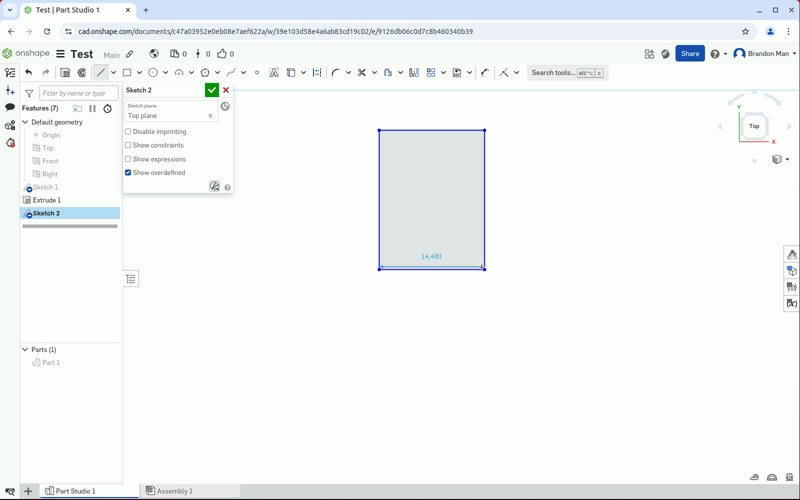
scroll(6)
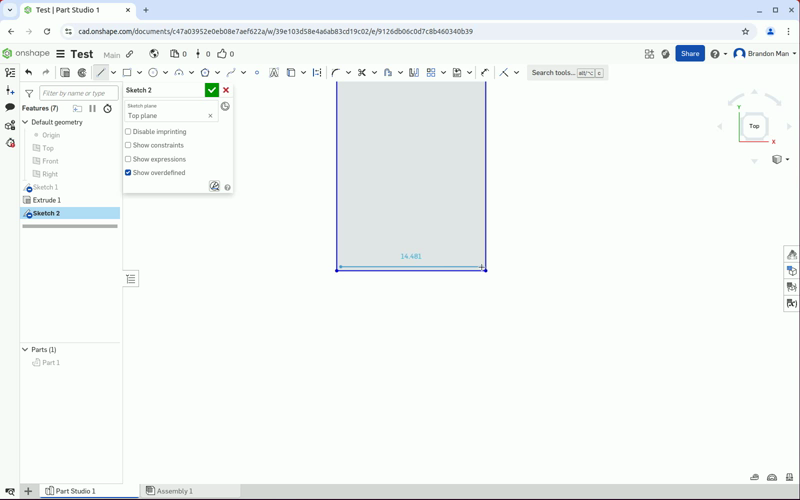
scroll(6)
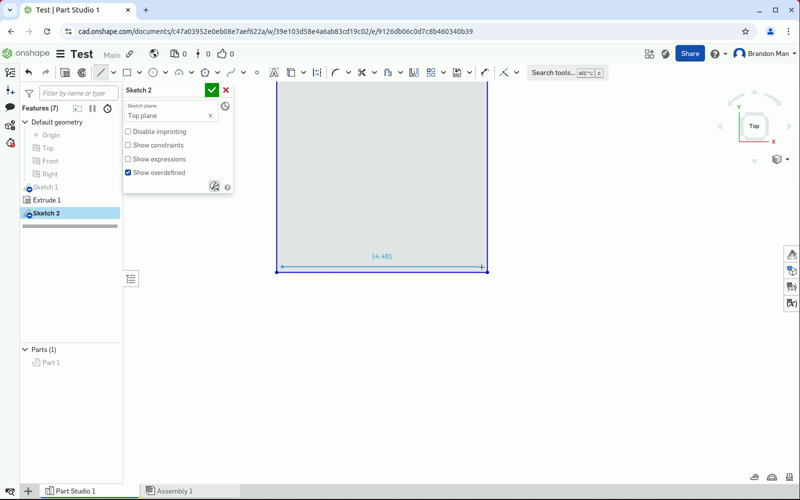
scroll(6)
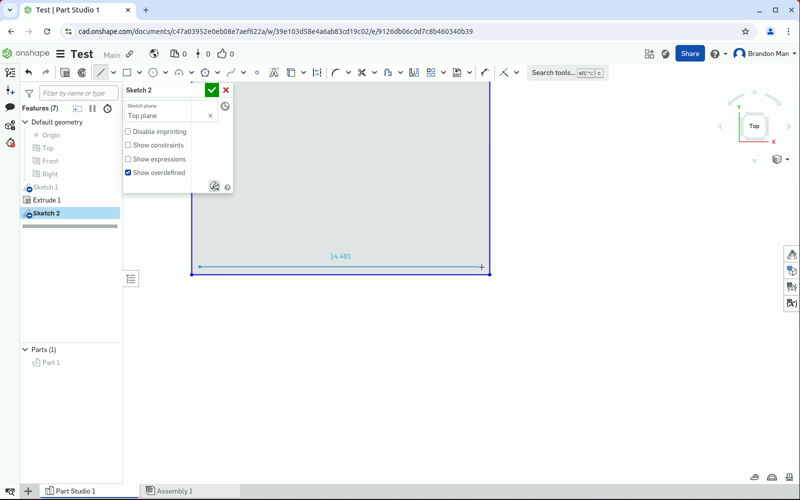
scroll(6)
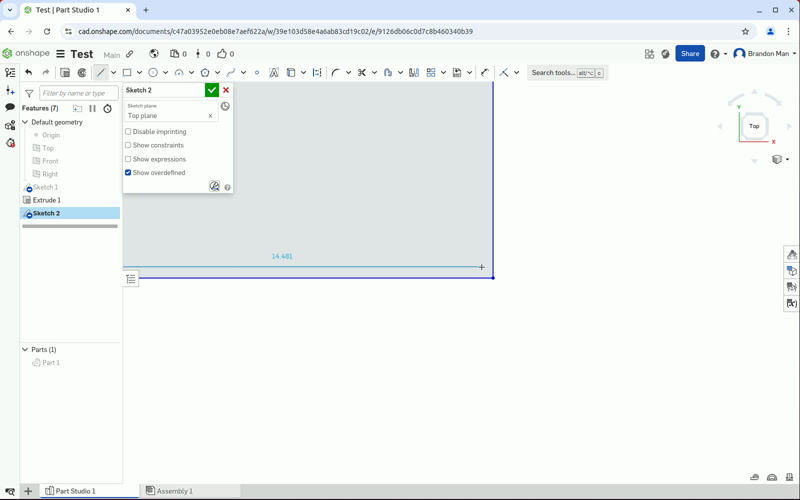
scroll(6)
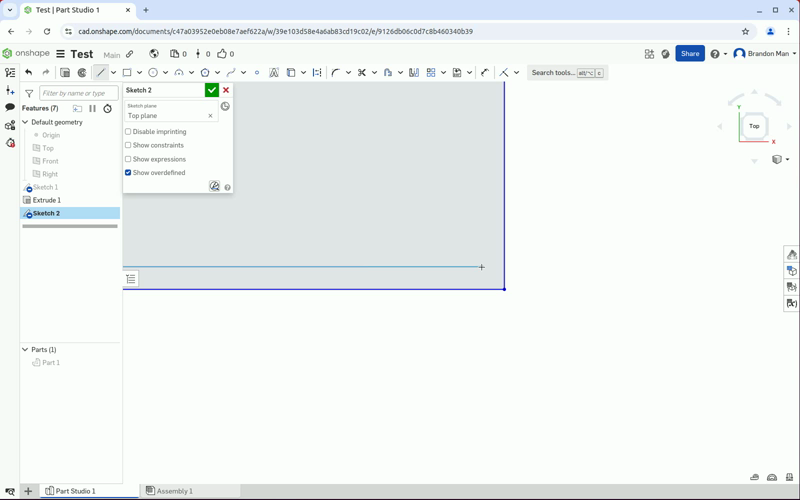
click(481, 266)
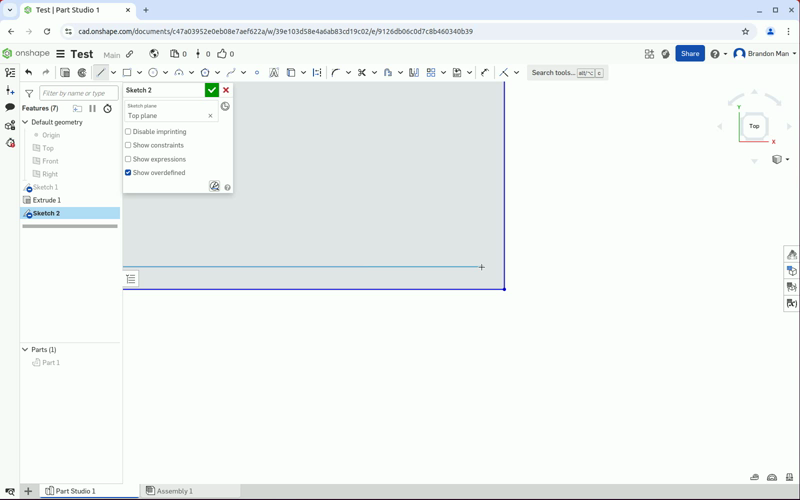
scroll(-6)
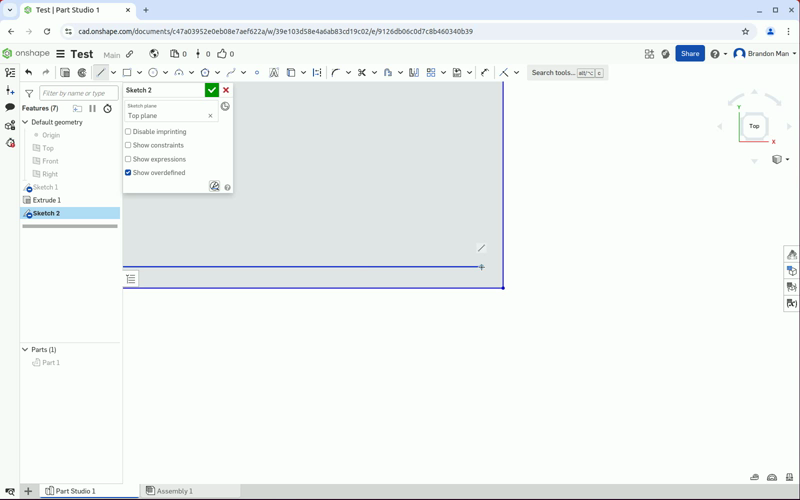
scroll(-6)
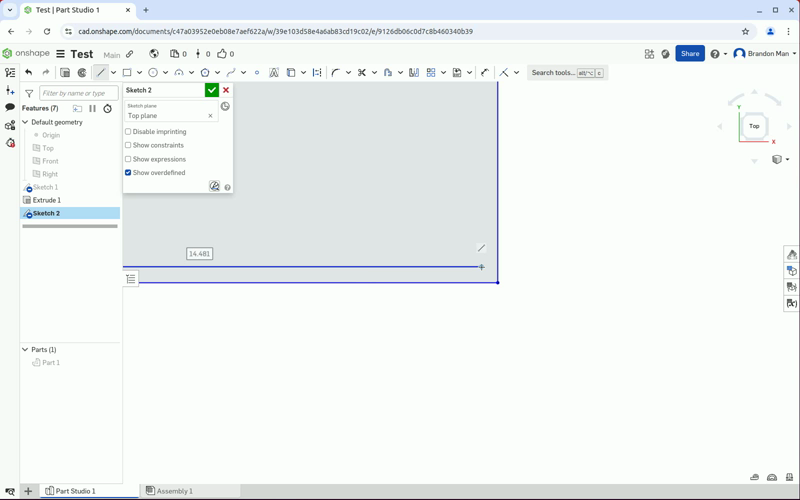
scroll(-6)
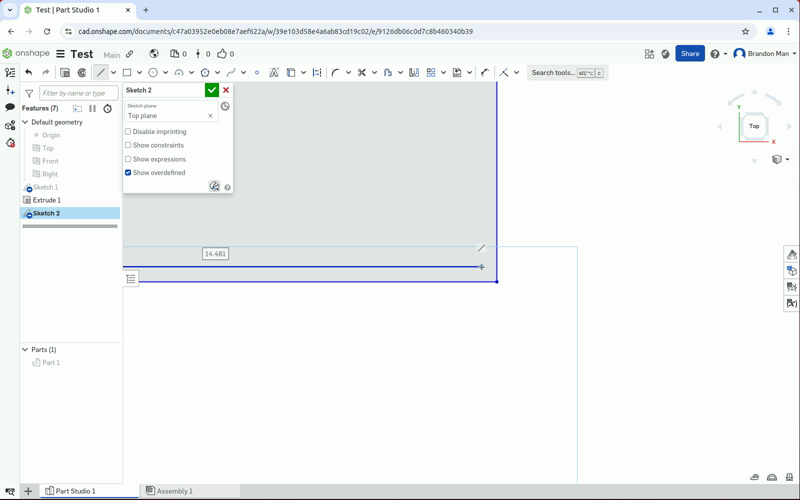
scroll(-6)
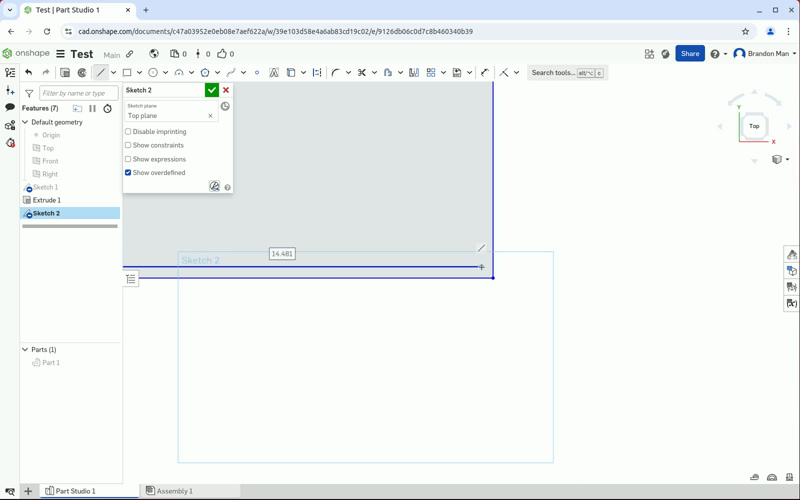
scroll(-6)
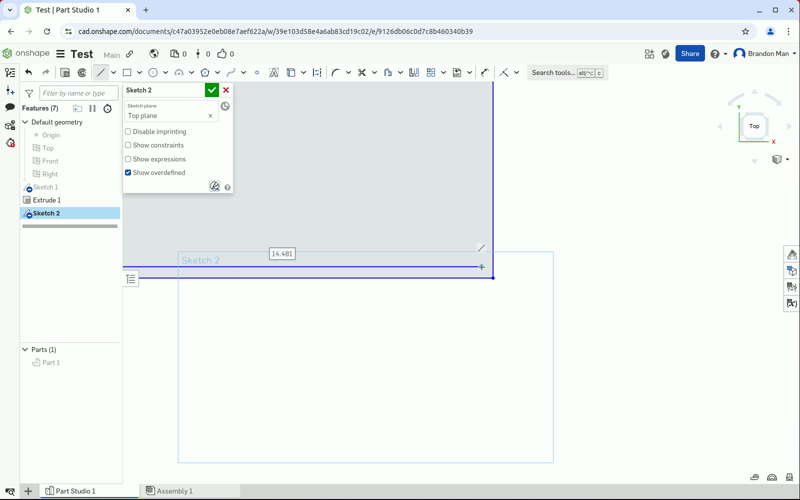
scroll(-6)
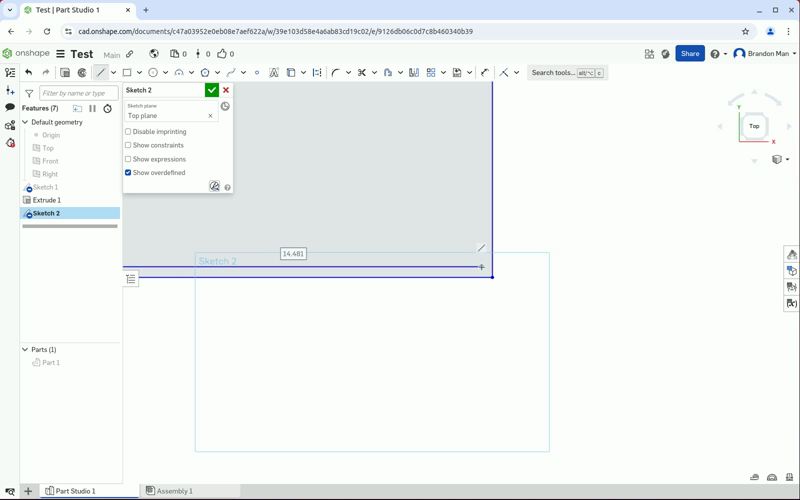
scroll(-6)
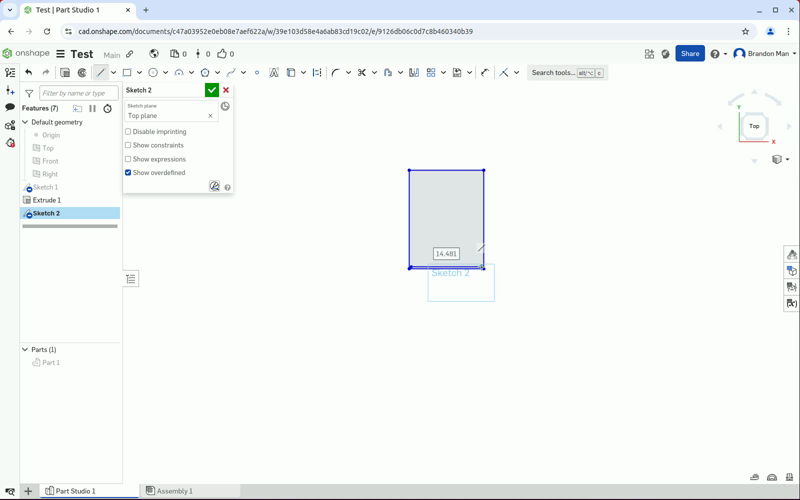
key_up(shift)
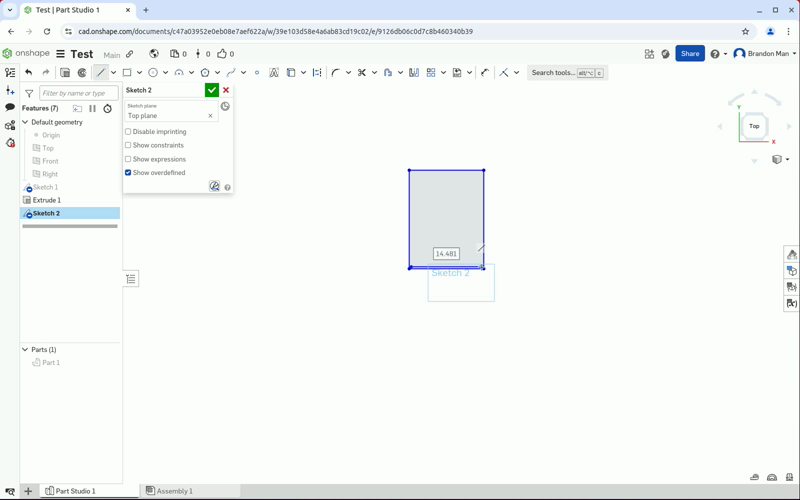
key_down(shift)
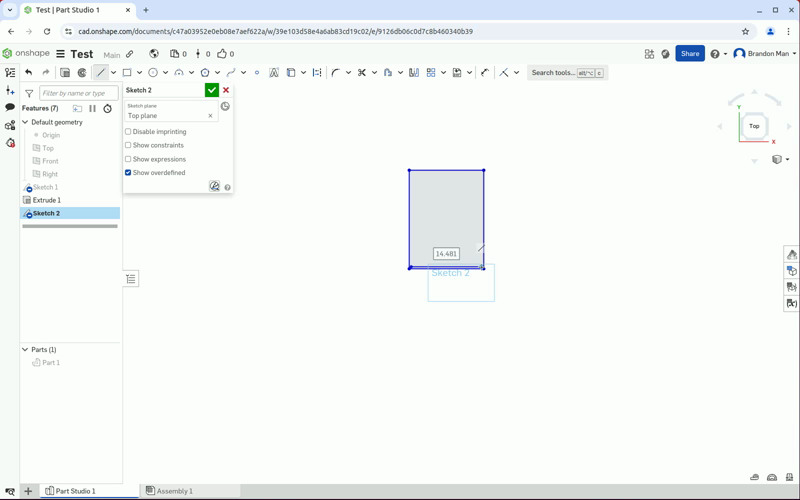
mouse_move(481, 172)
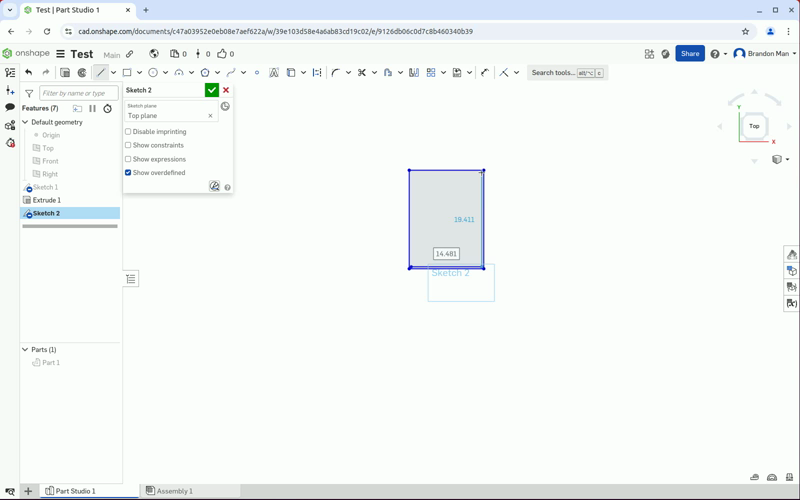
scroll(6)
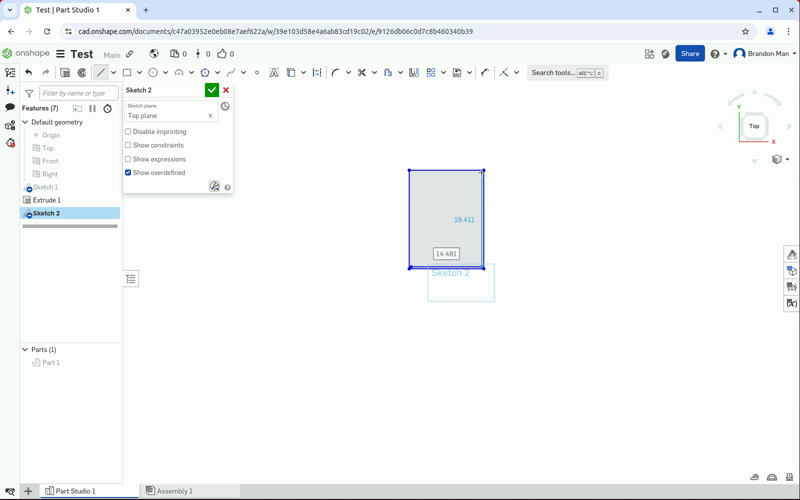
scroll(6)
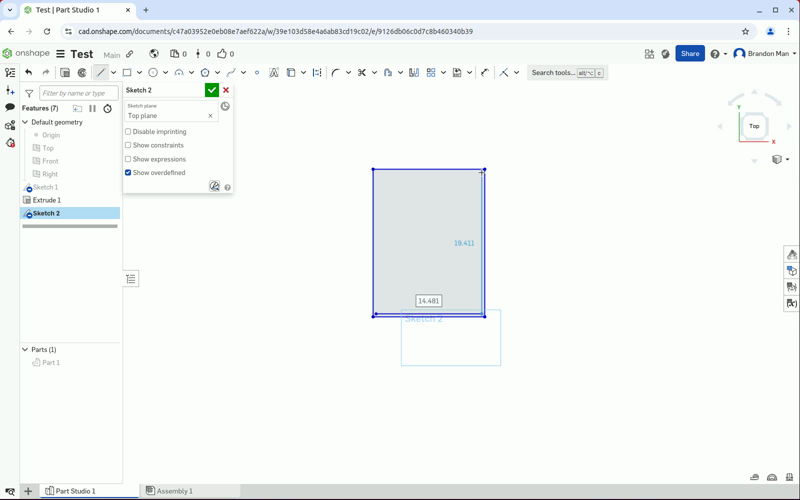
scroll(6)
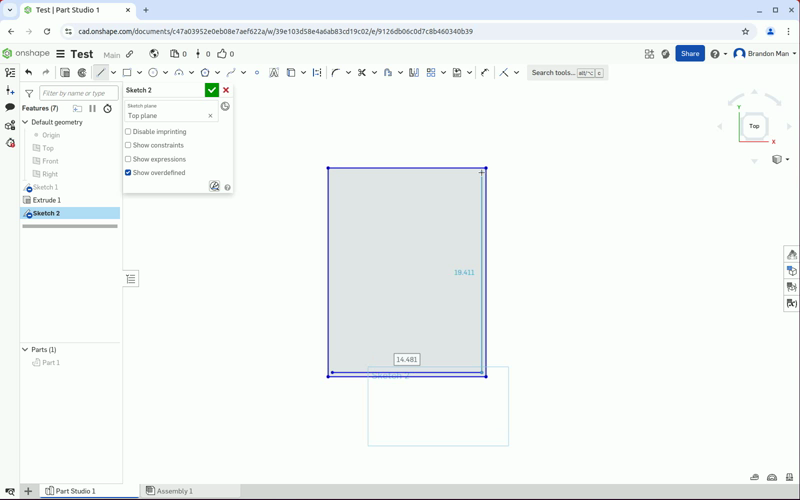
scroll(6)
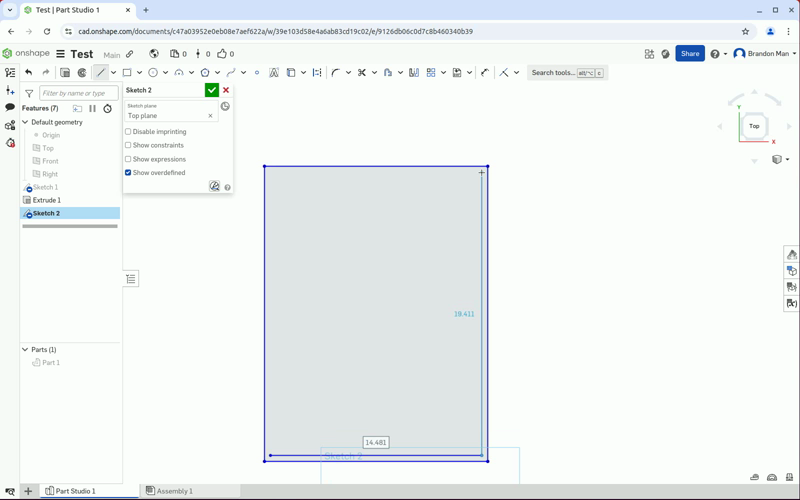
scroll(6)
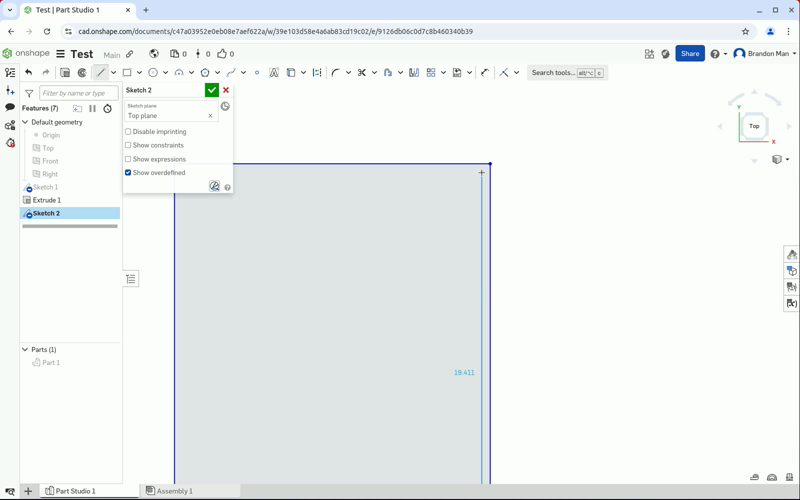
scroll(6)
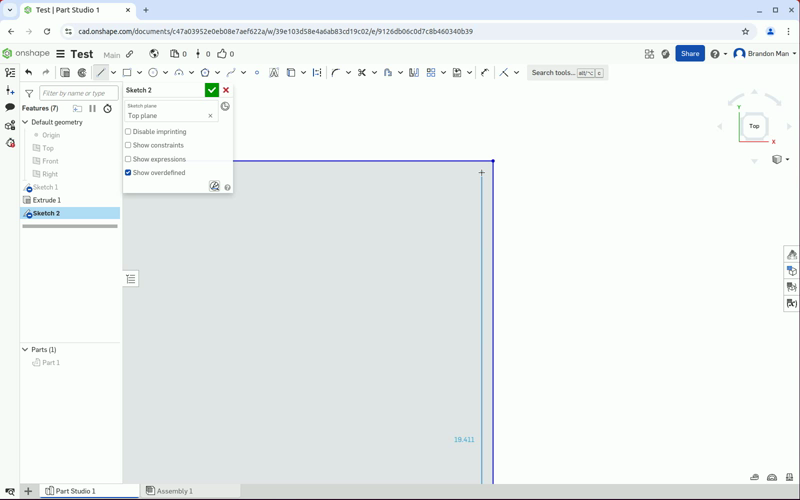
scroll(6)
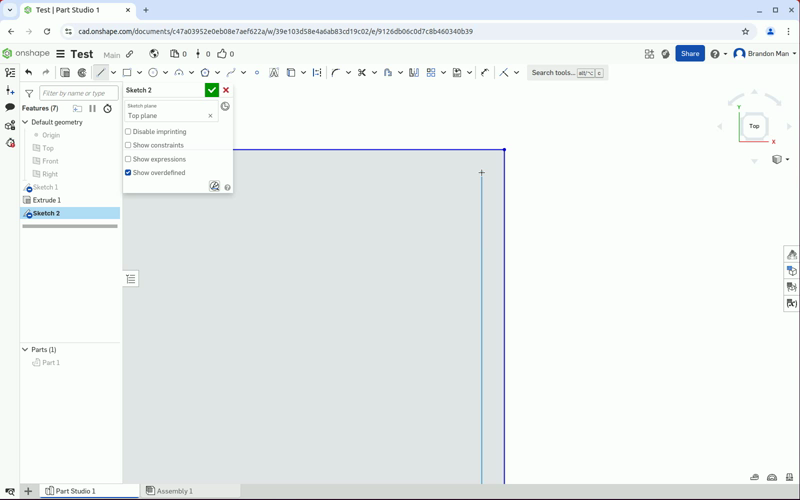
click(481, 172)
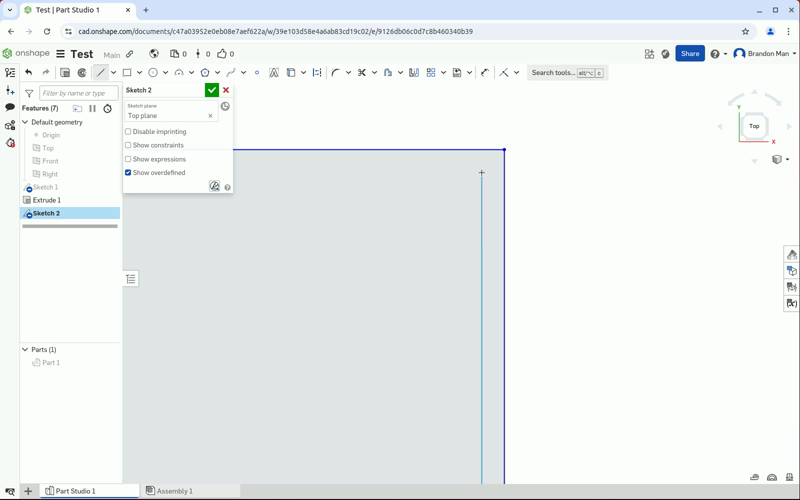
scroll(-6)
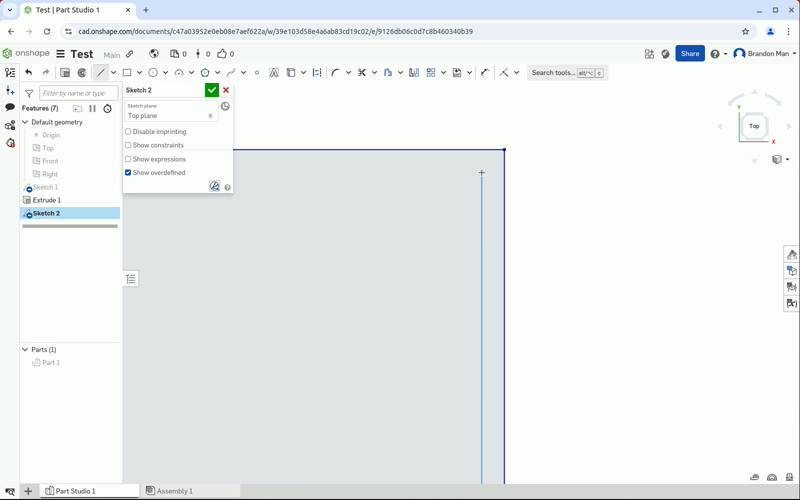
scroll(-6)
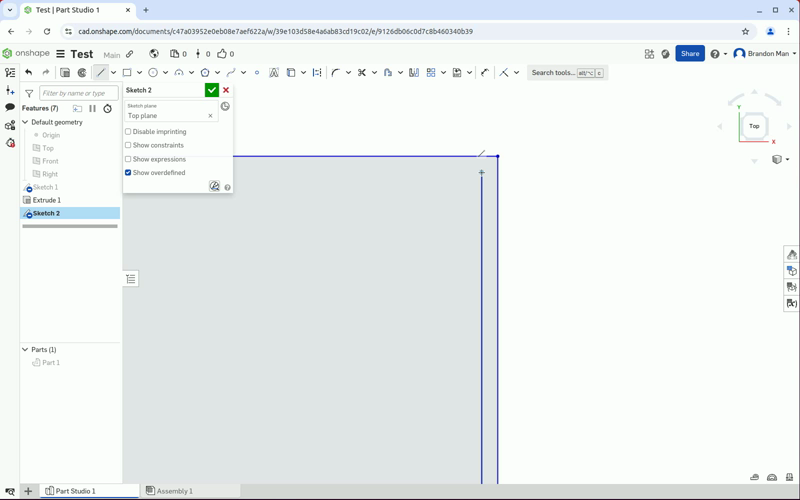
scroll(-6)
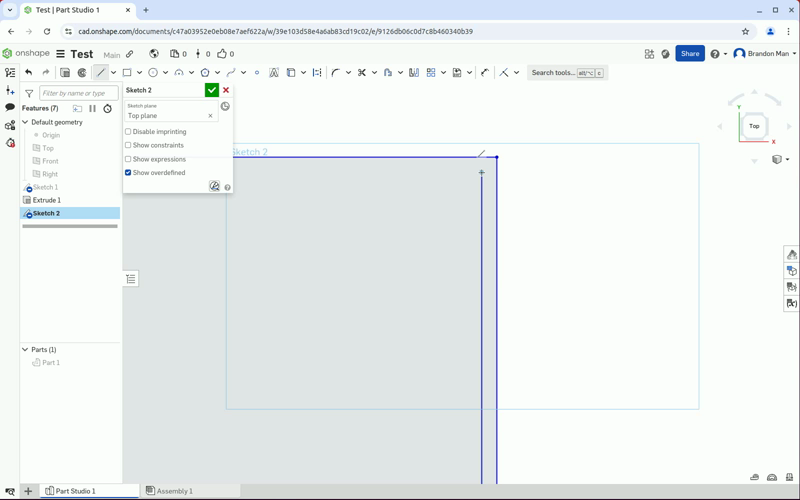
scroll(-6)
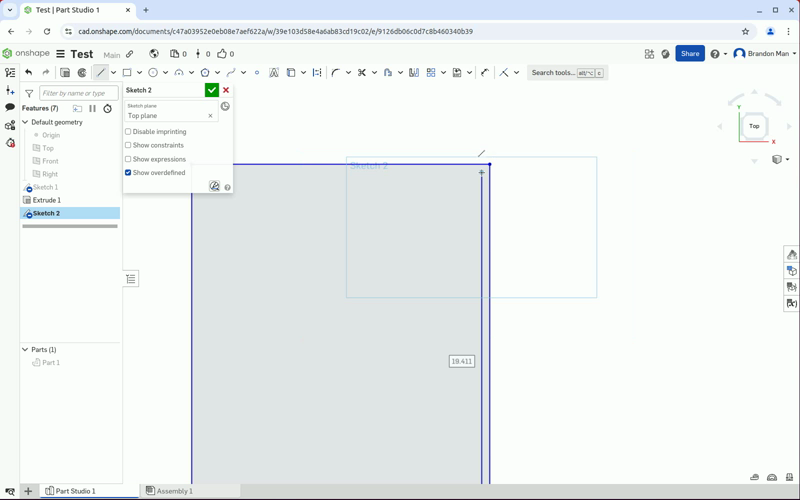
scroll(-6)
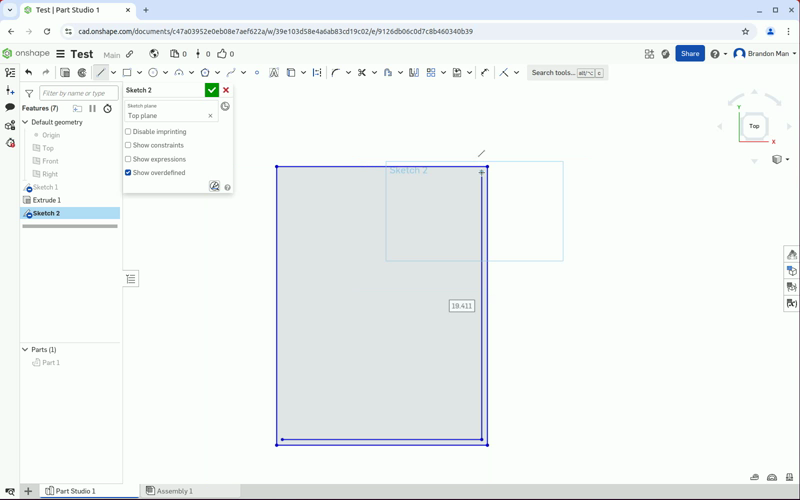
scroll(-6)
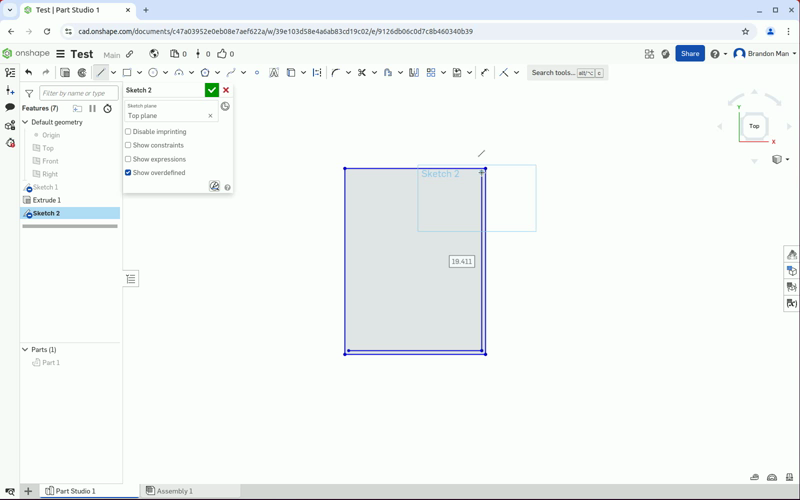
scroll(-6)
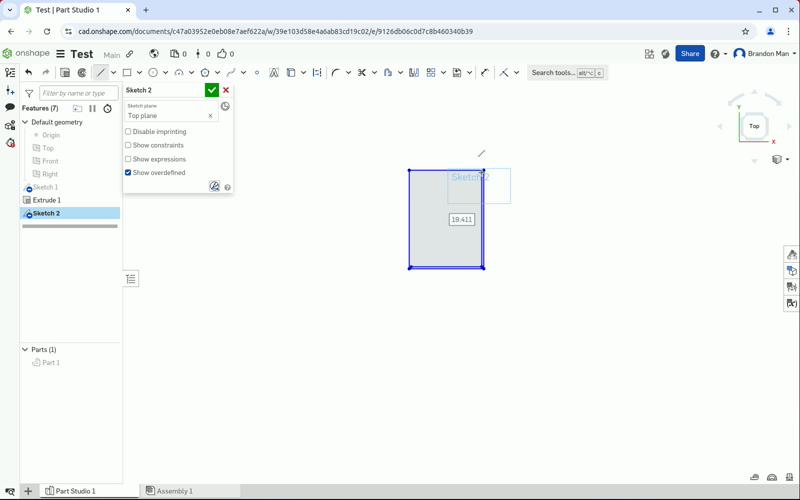
key_up(shift)
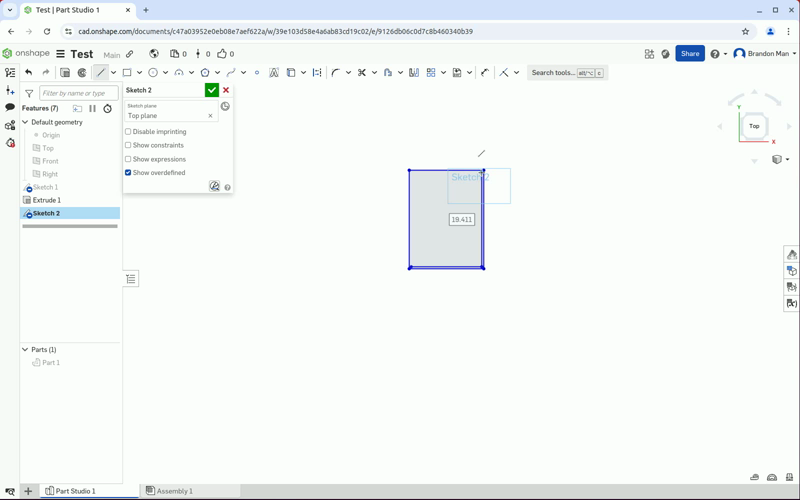
key_down(shift)
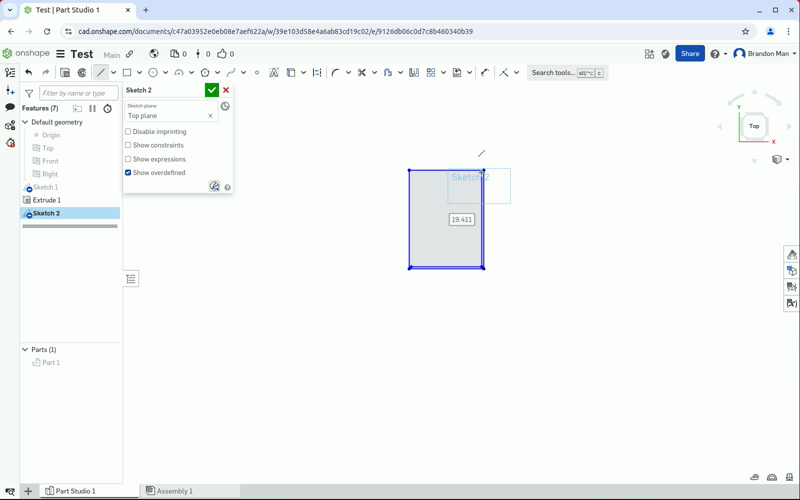
mouse_move(411, 172)
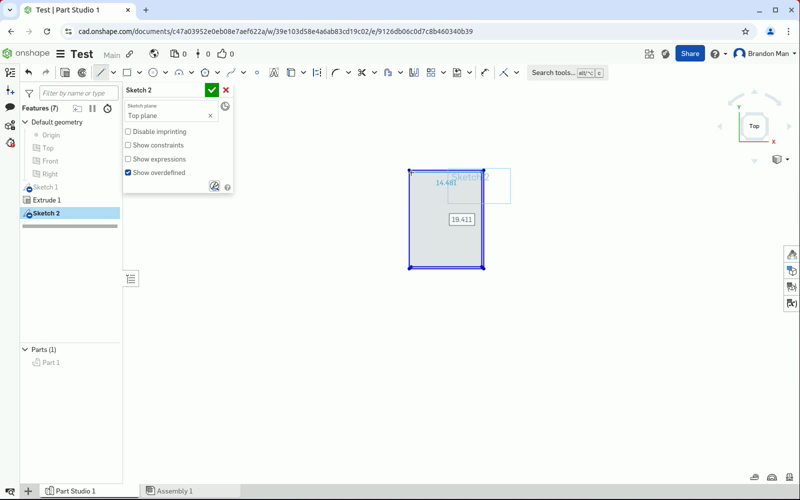
scroll(6)
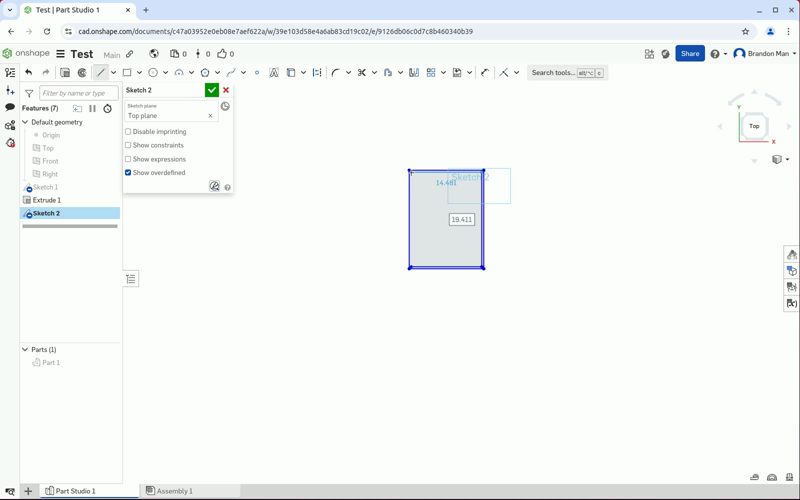
scroll(6)
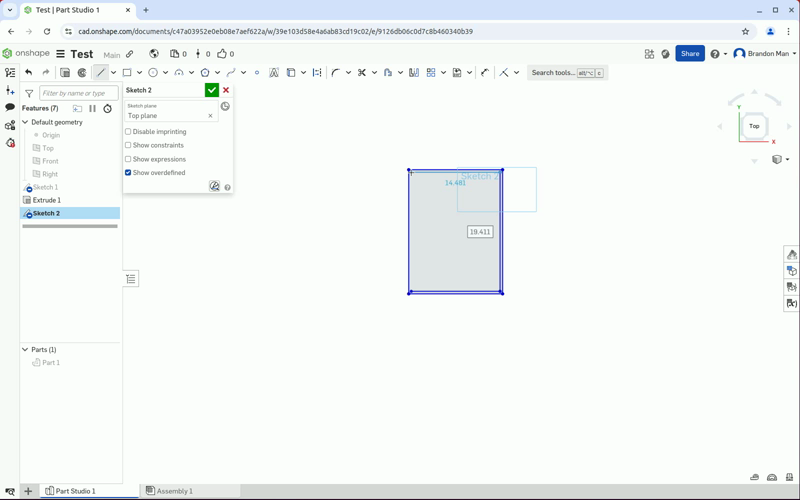
scroll(6)
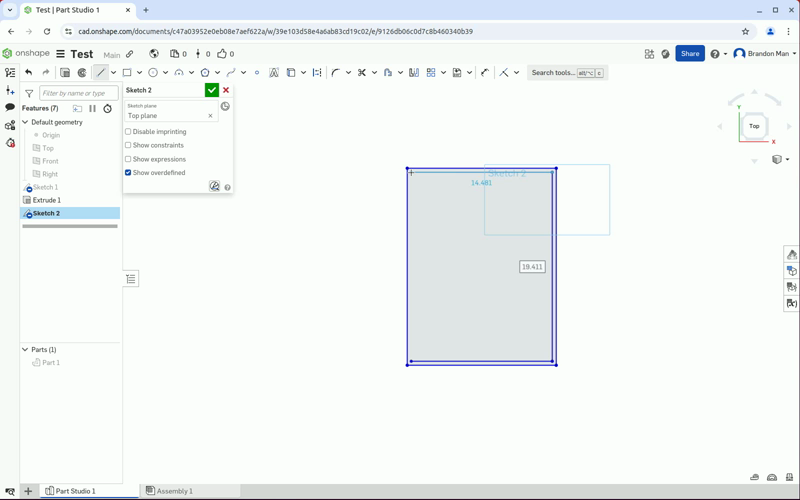
scroll(6)
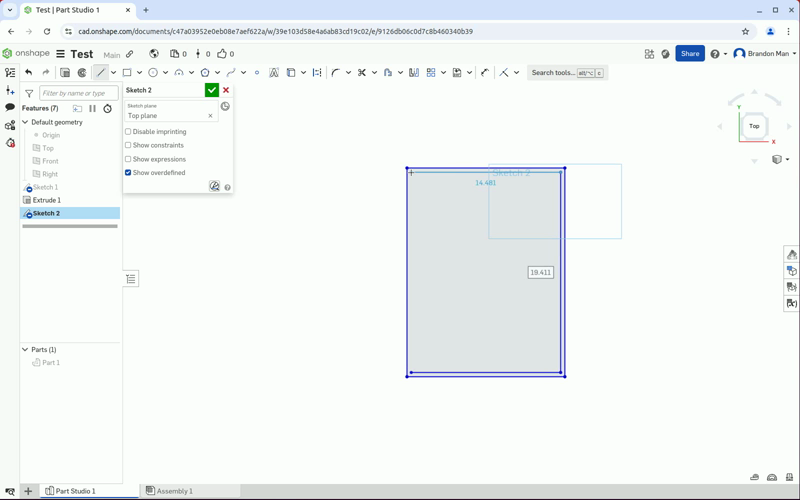
scroll(6)
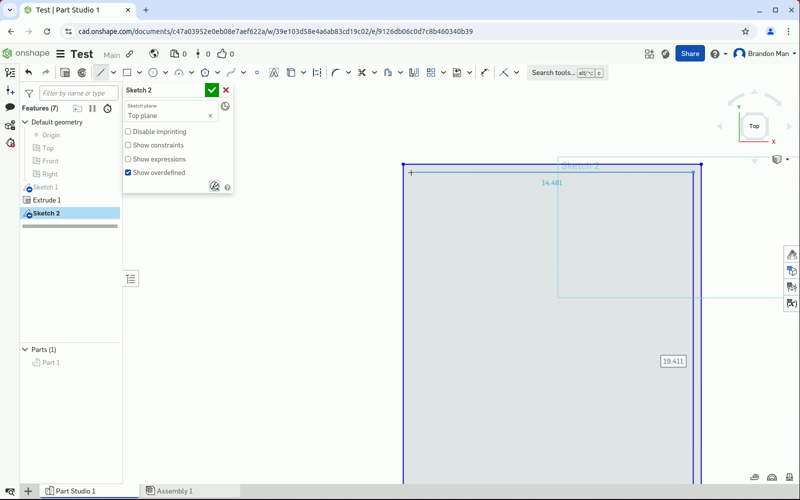
scroll(6)
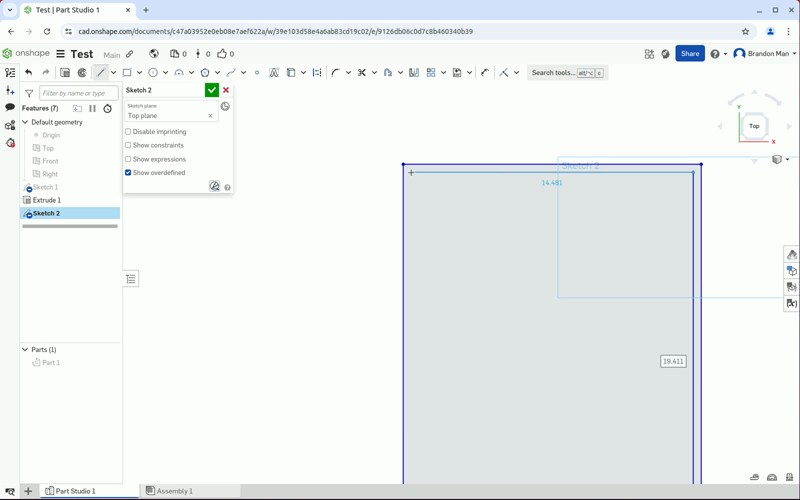
scroll(6)
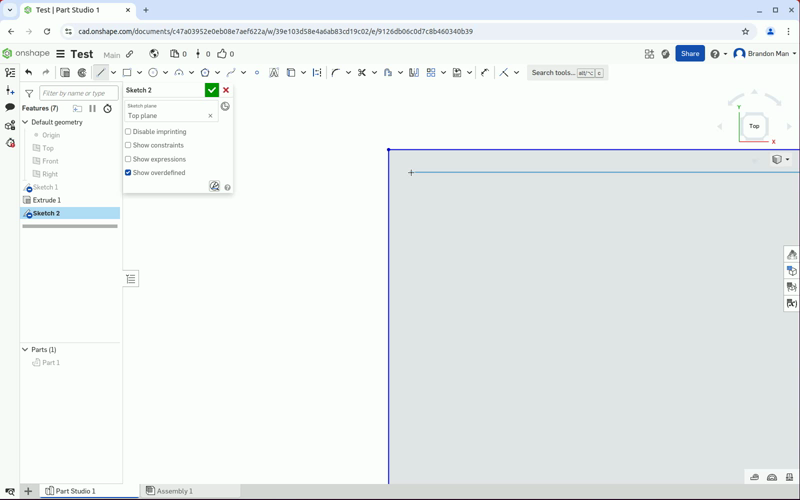
click(411, 172)
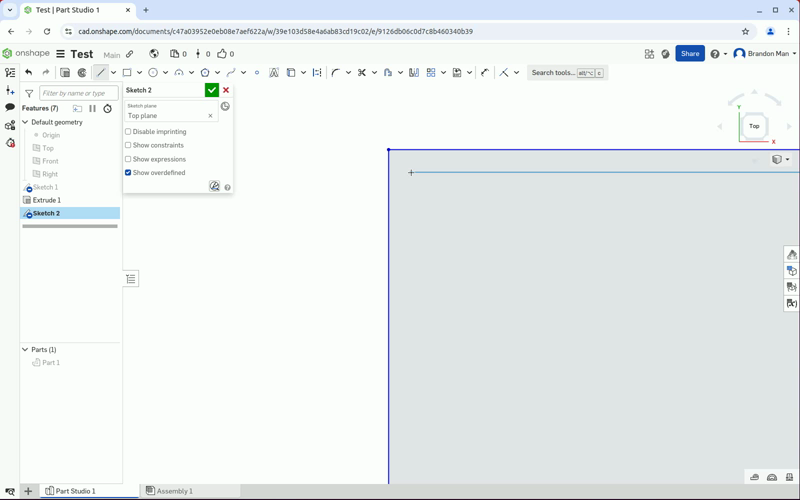
scroll(-6)
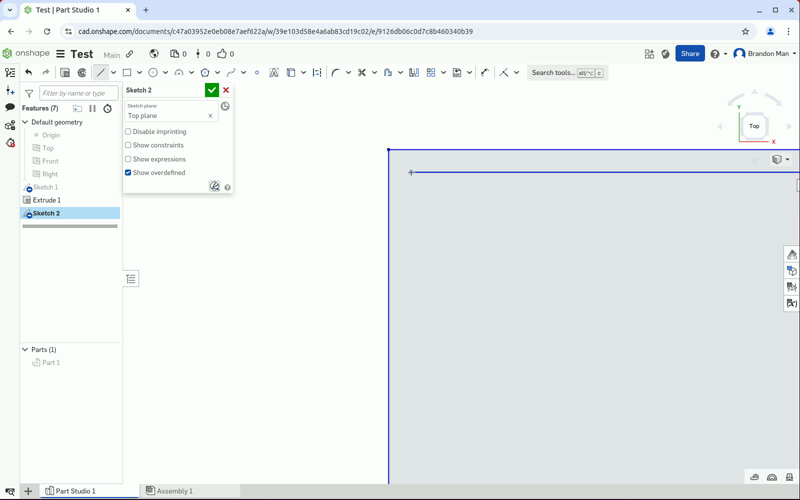
scroll(-6)
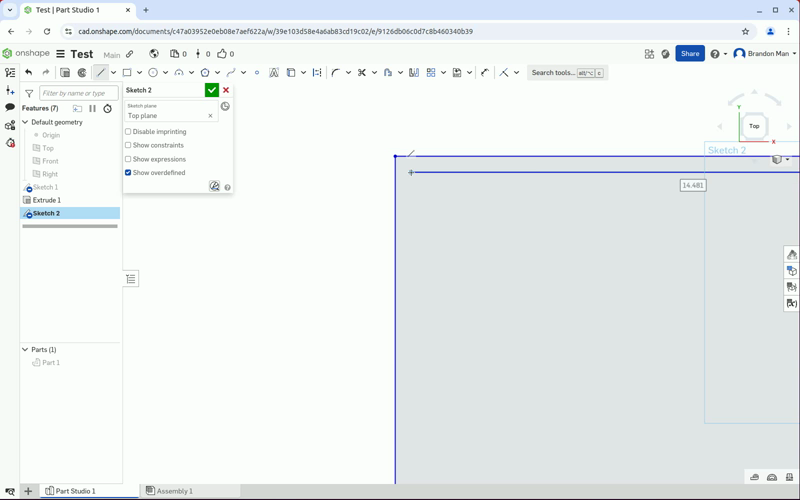
scroll(-6)
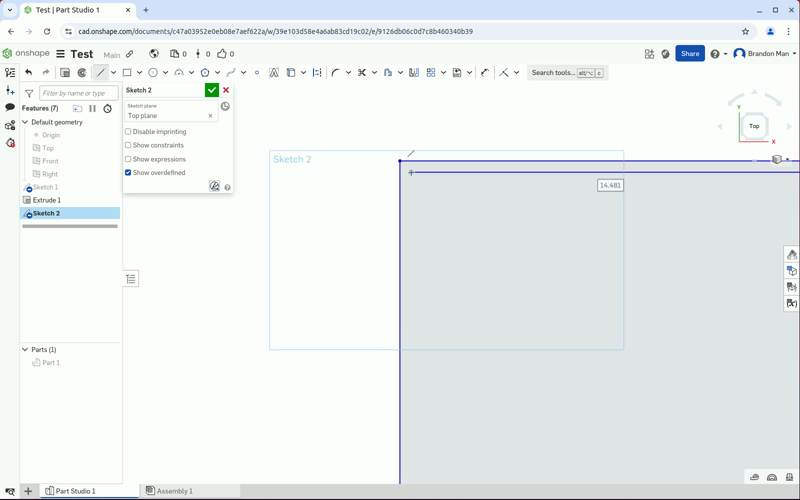
scroll(-6)
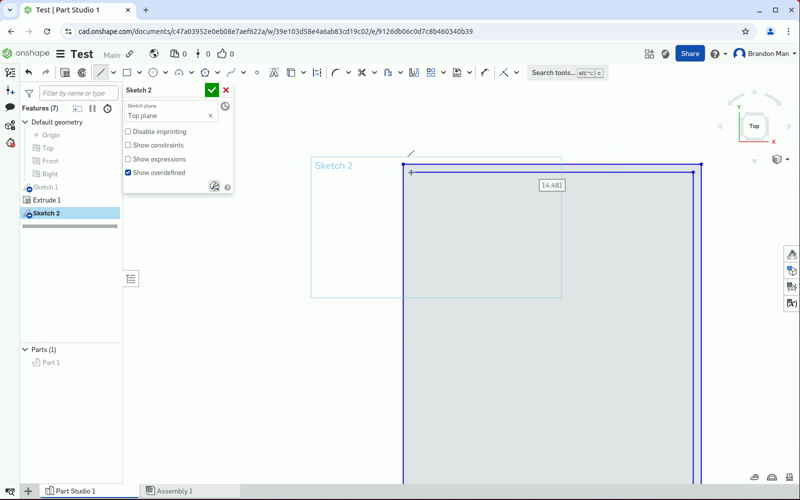
scroll(-6)
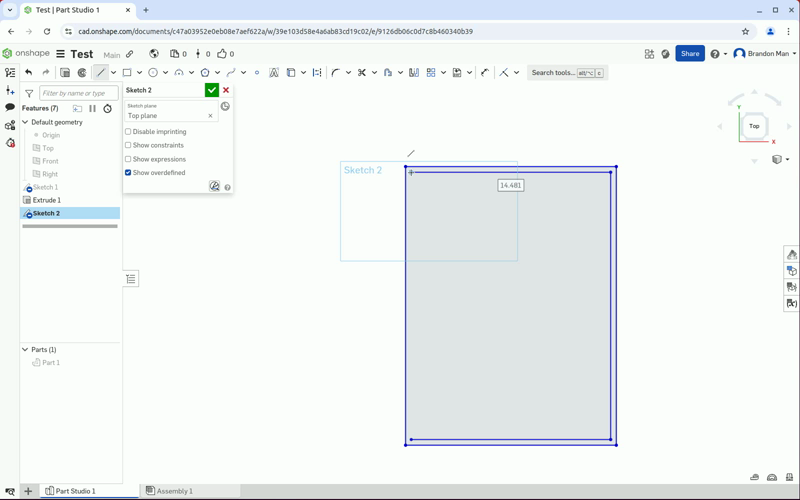
scroll(-6)
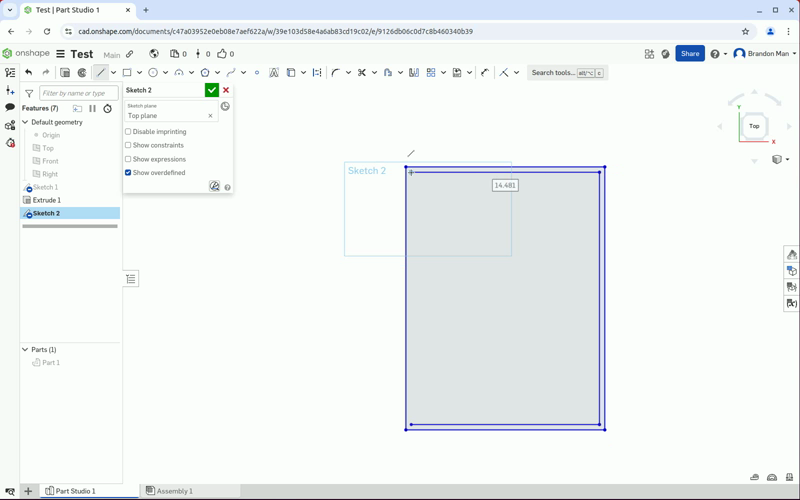
scroll(-6)
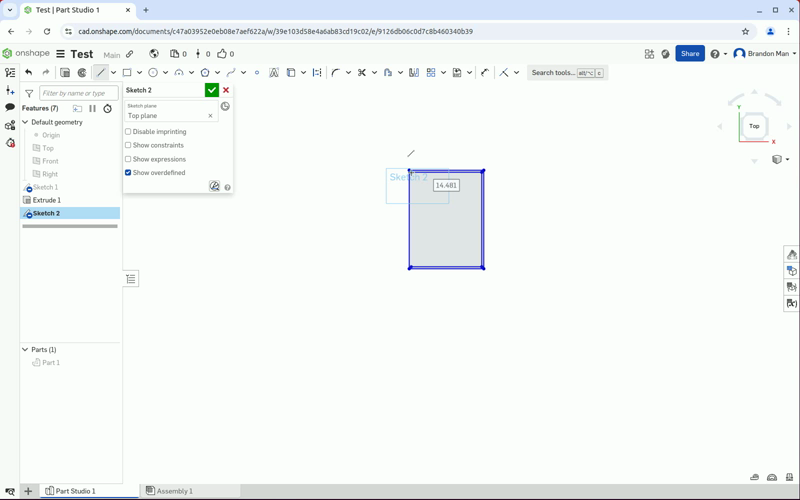
key_up(shift)
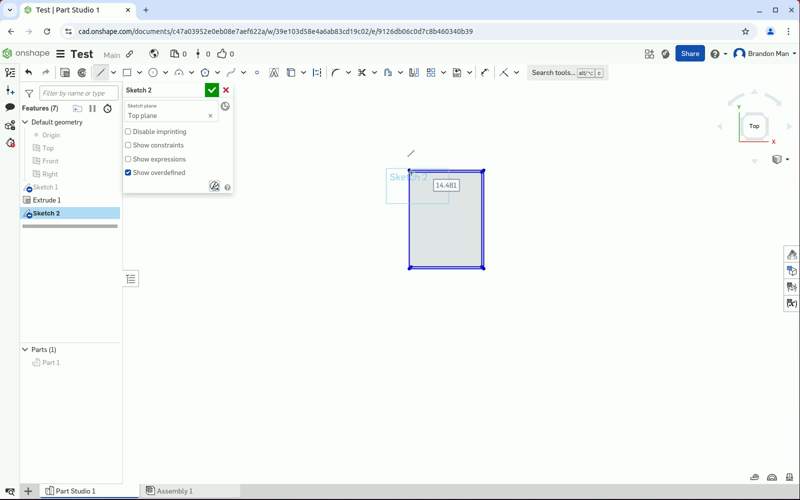
key_down(shift)
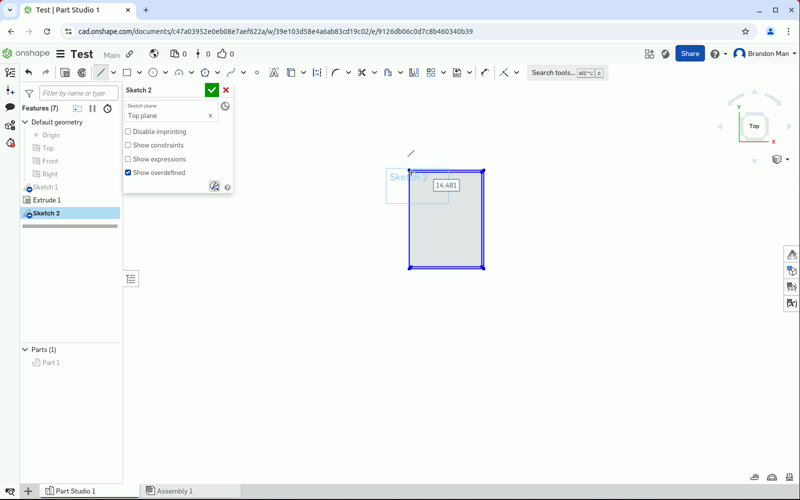
mouse_move(411, 266)
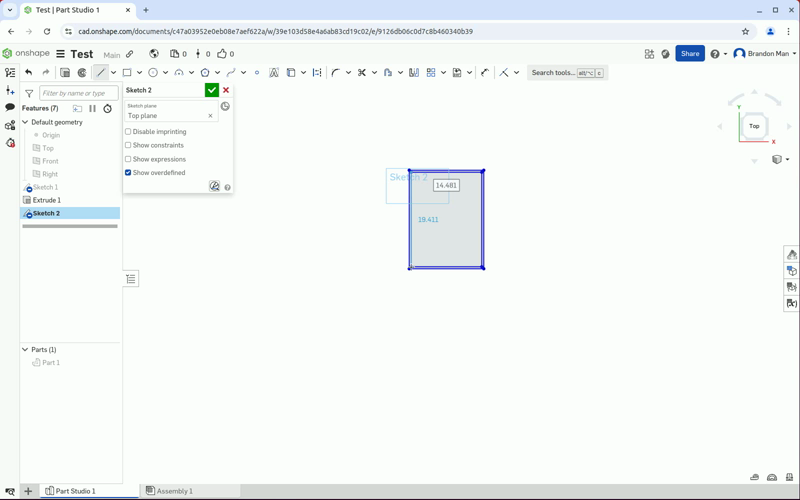
scroll(6)
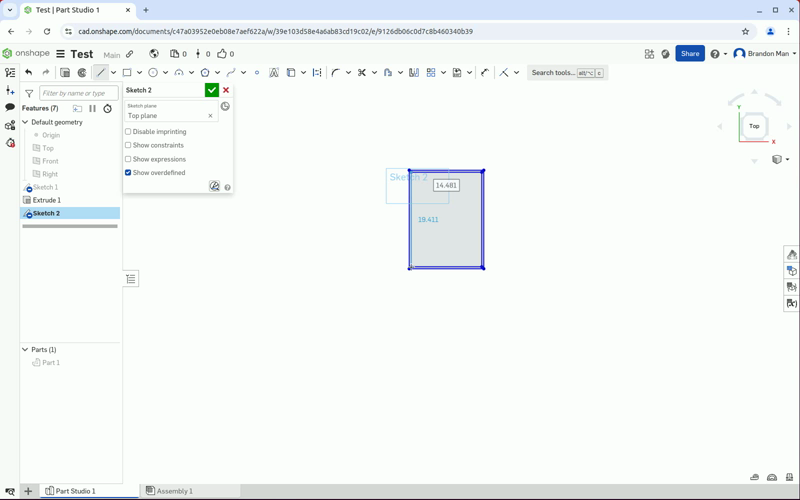
scroll(6)
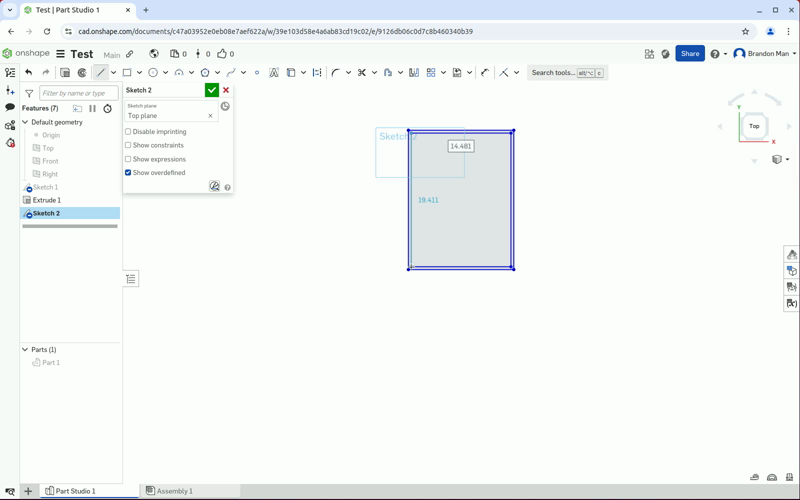
scroll(6)
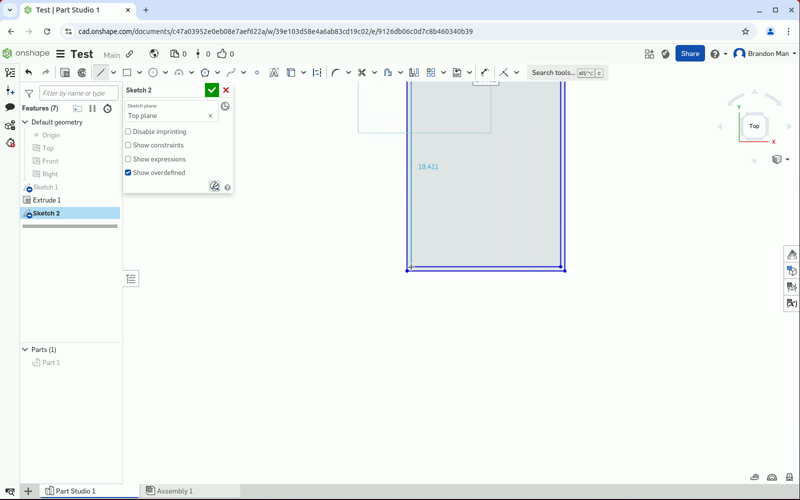
scroll(6)
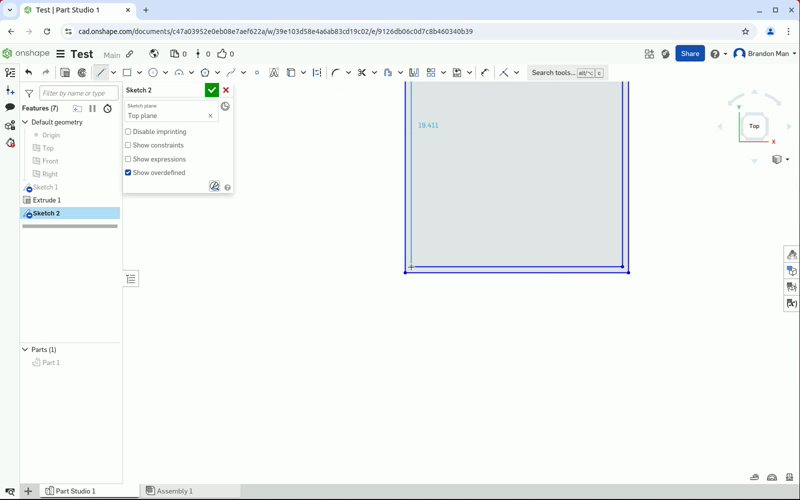
scroll(6)
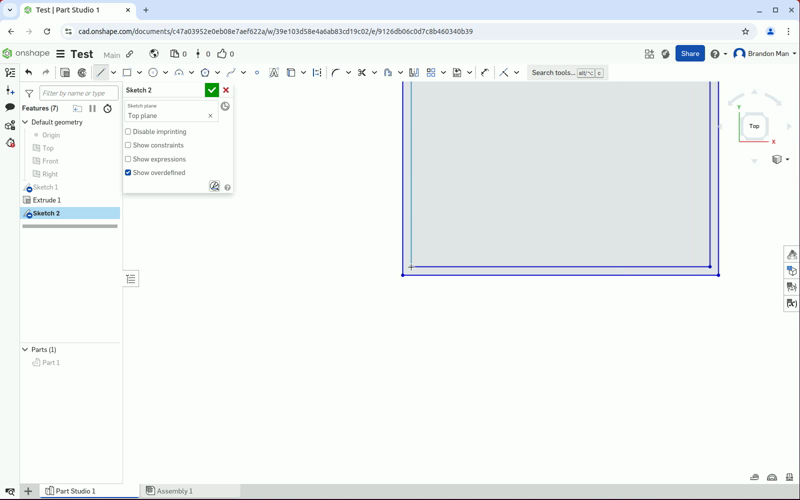
scroll(6)
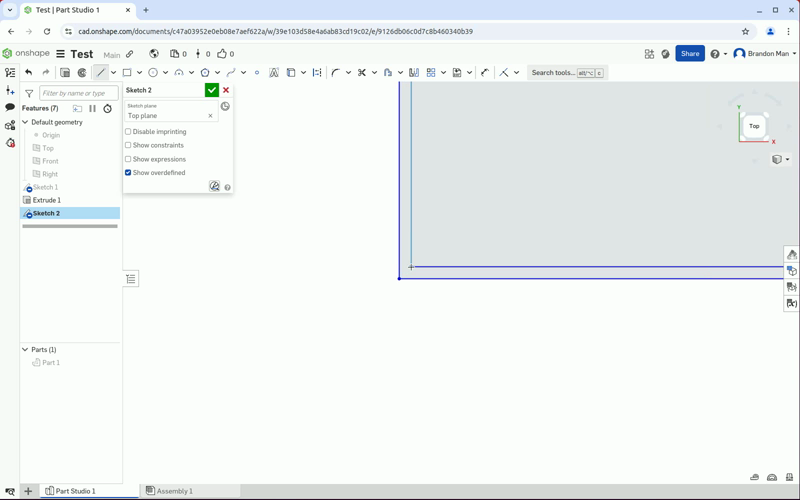
scroll(6)
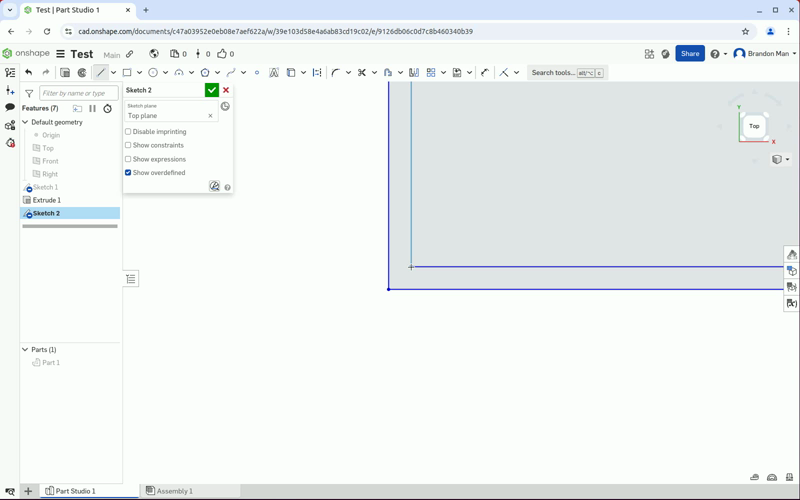
key_up(shift)
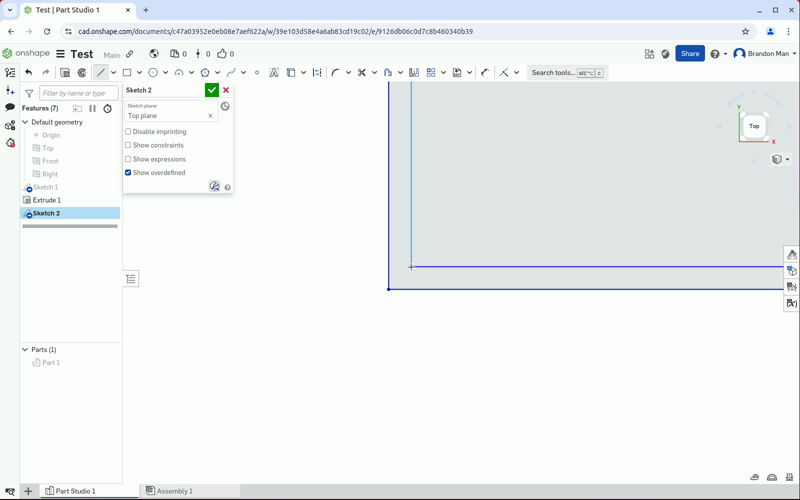
click(411, 266)
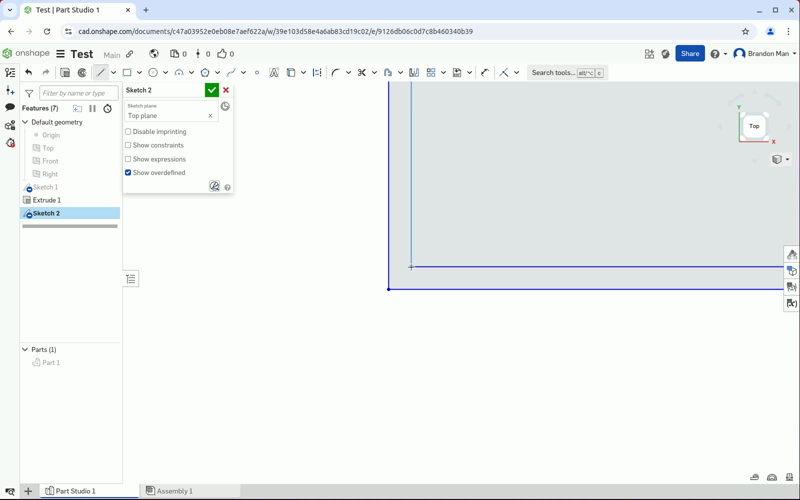
scroll(-6)
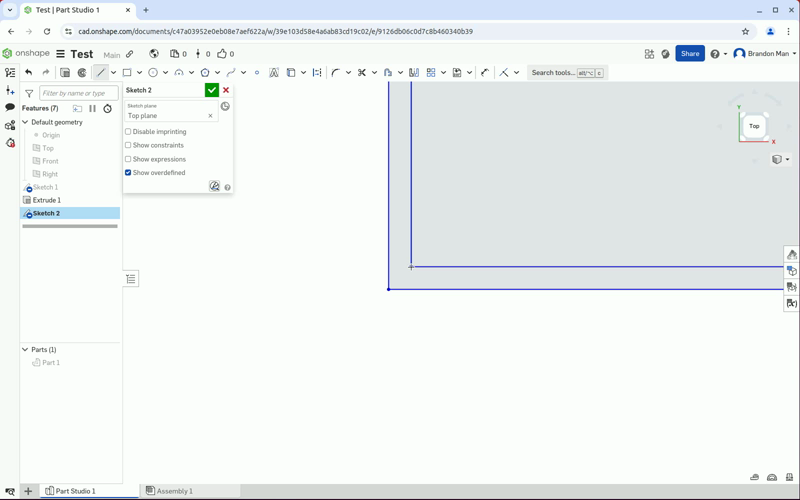
scroll(-6)
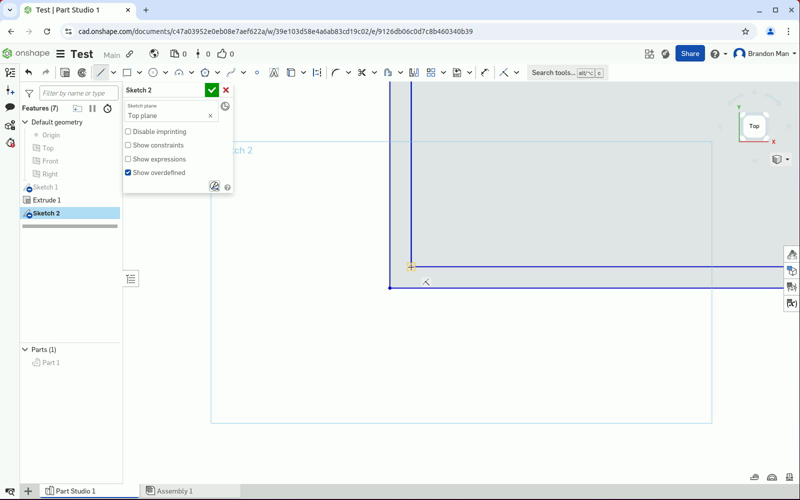
scroll(-6)
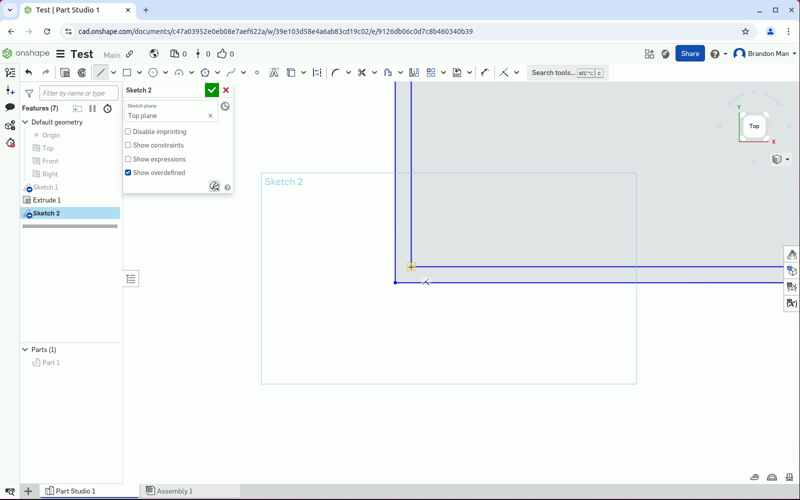
scroll(-6)
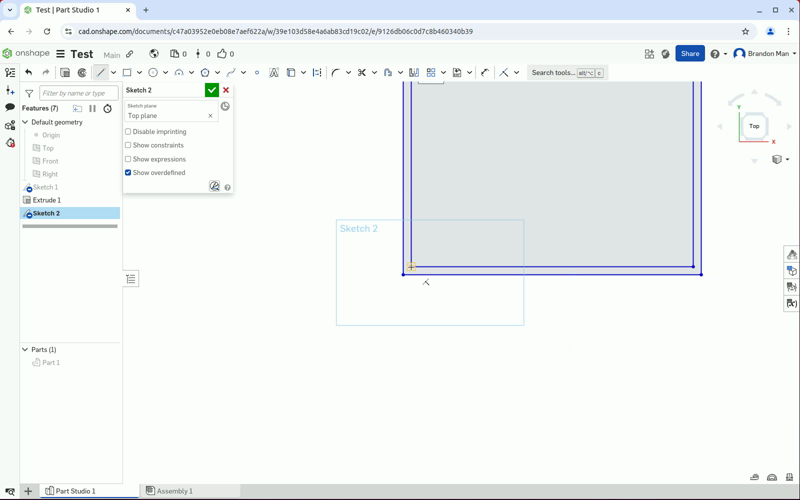
scroll(-6)
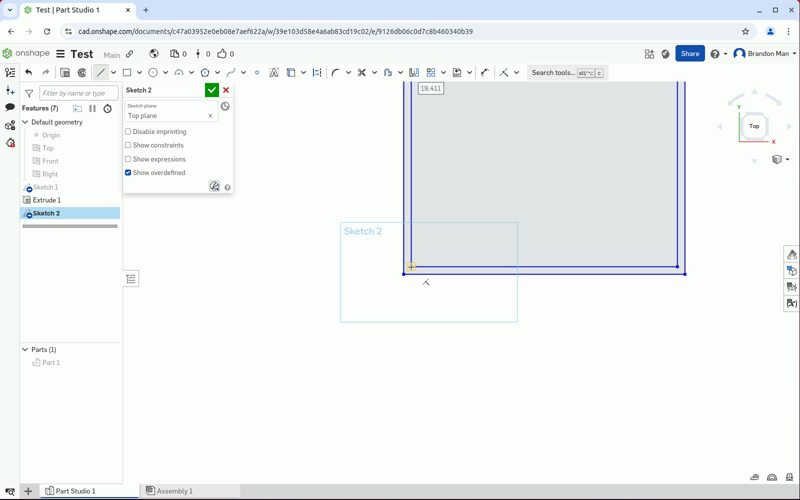
scroll(-6)
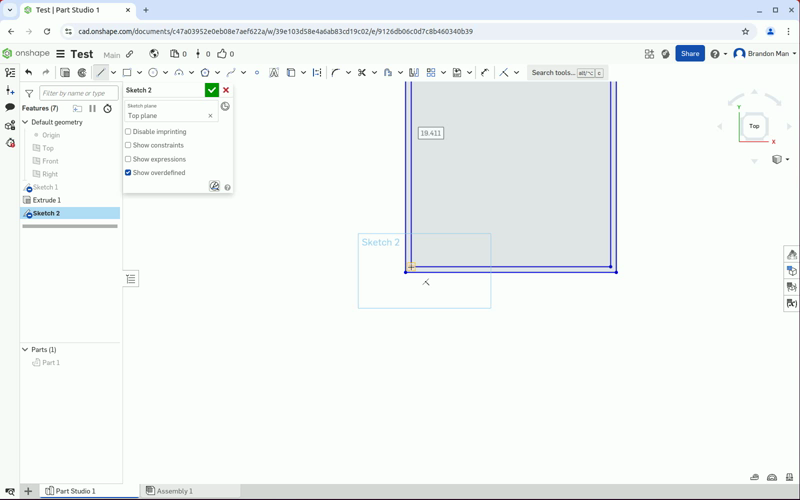
scroll(-6)
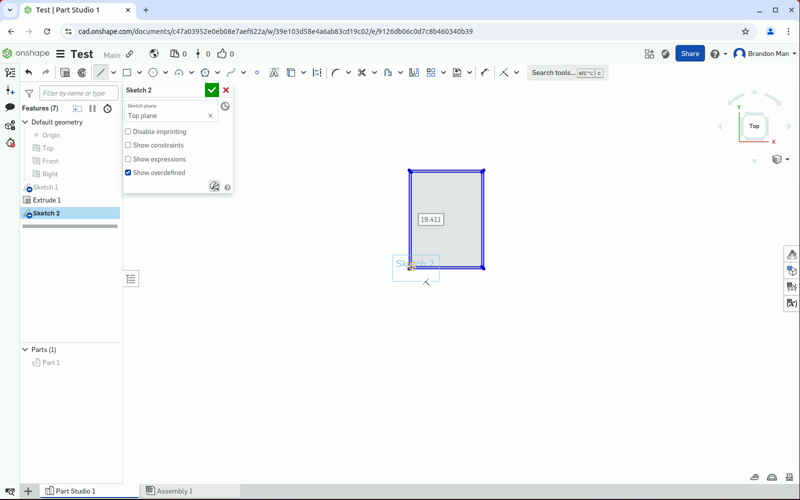
key(esc)
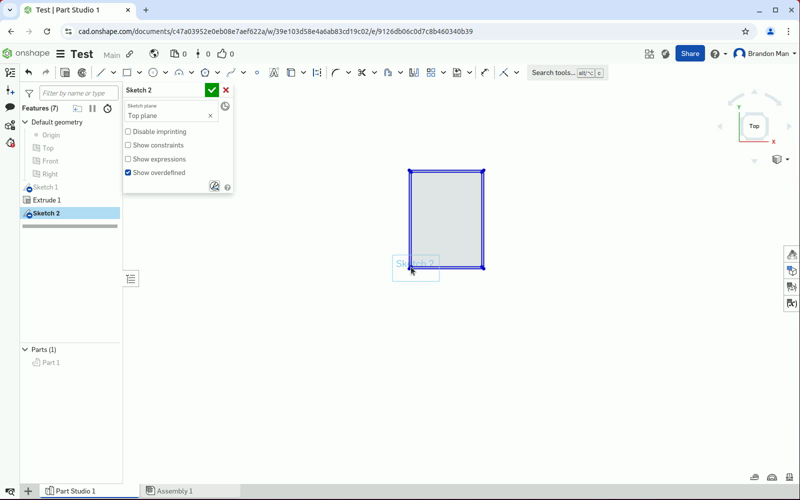
mouse_move(418, 170)
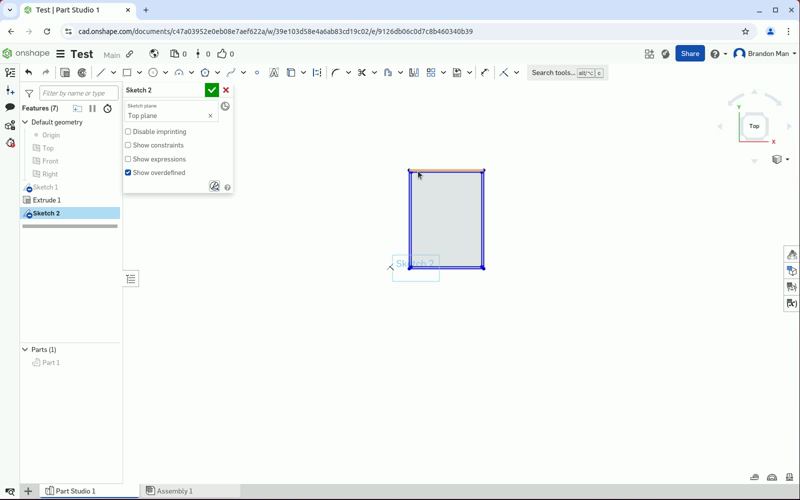
scroll(6)
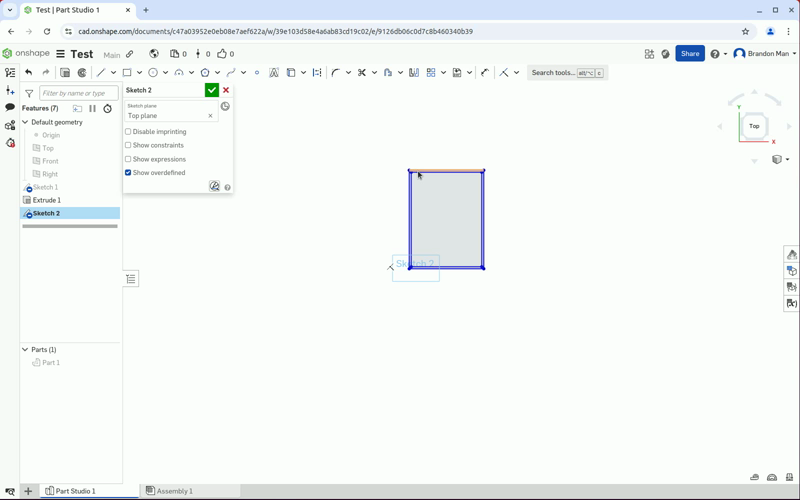
scroll(6)
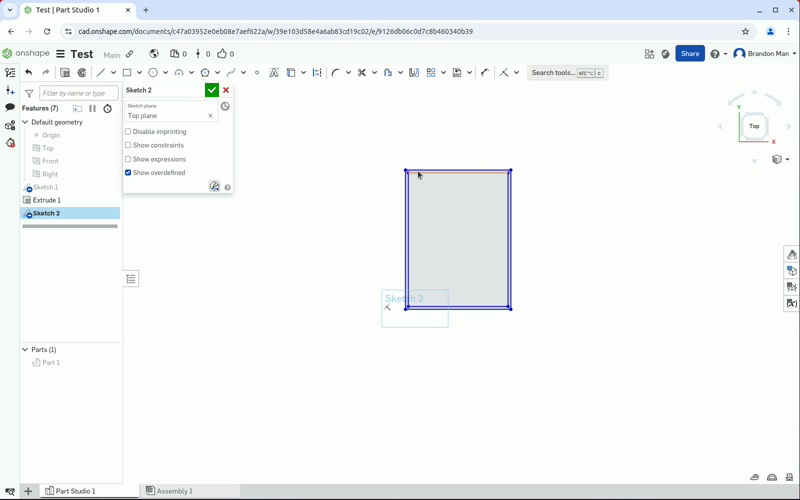
scroll(6)
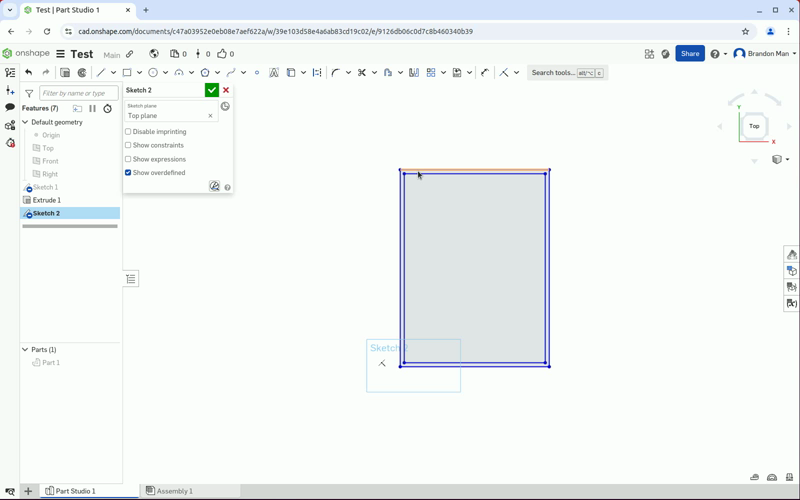
scroll(6)
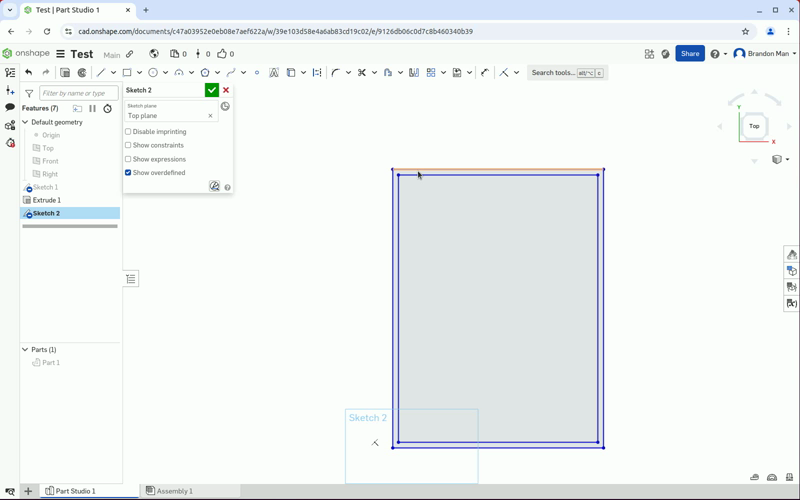
scroll(6)
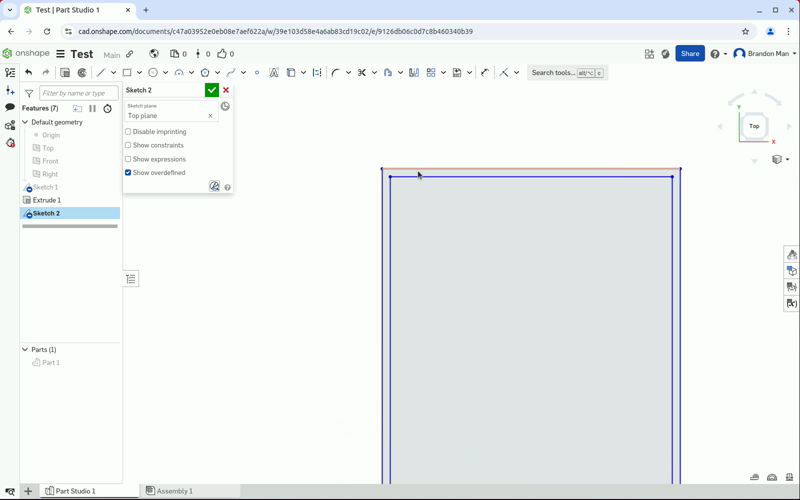
scroll(6)
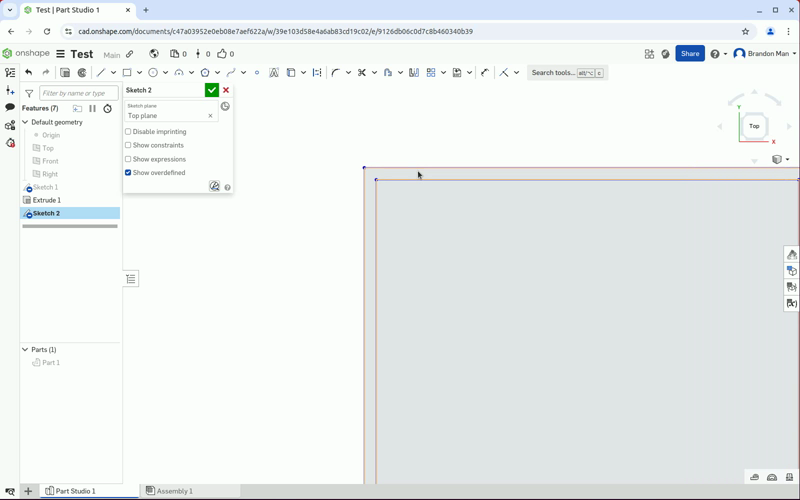
scroll(6)
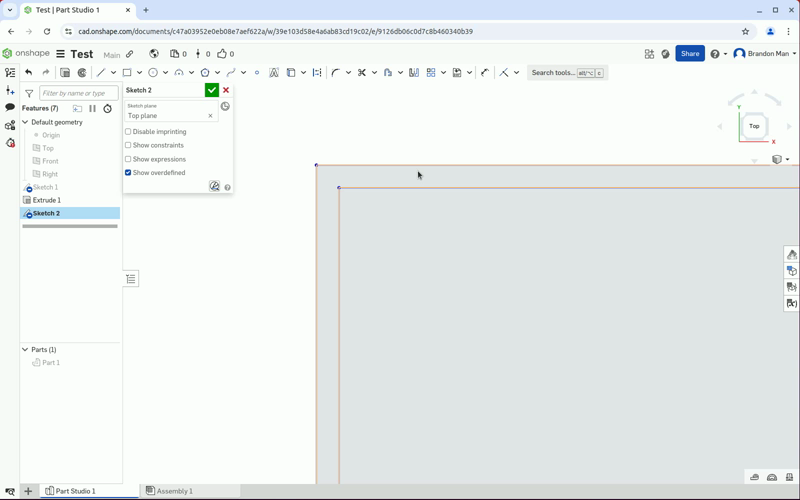
click(418, 170)
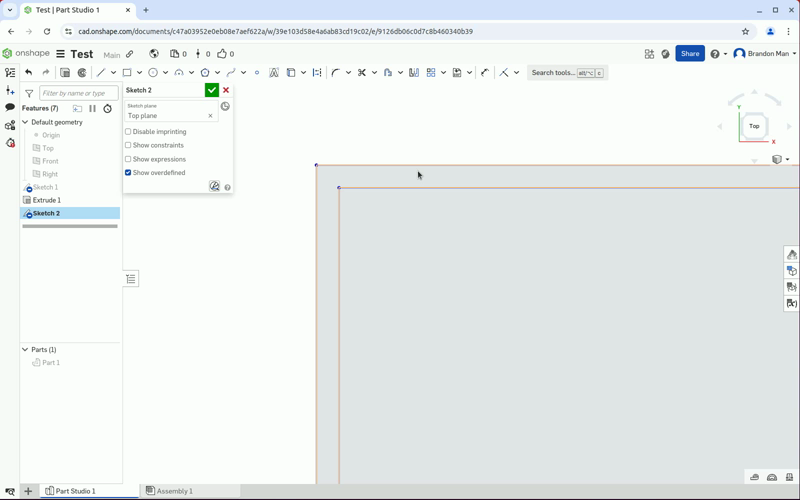
scroll(-6)
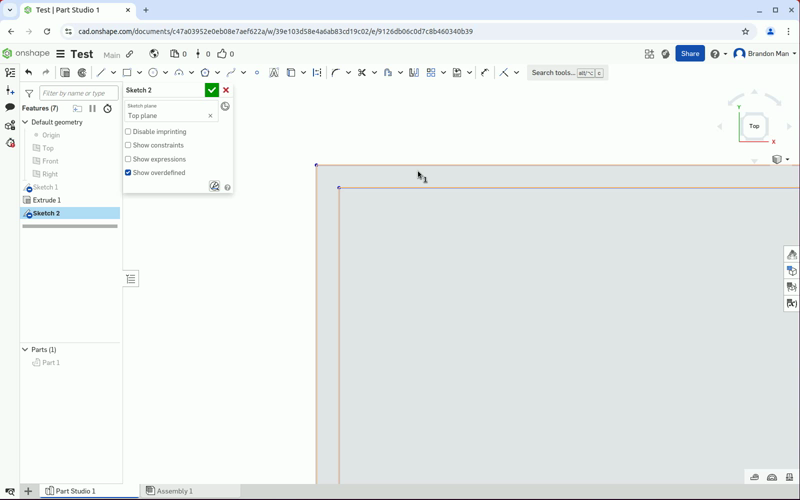
scroll(-6)
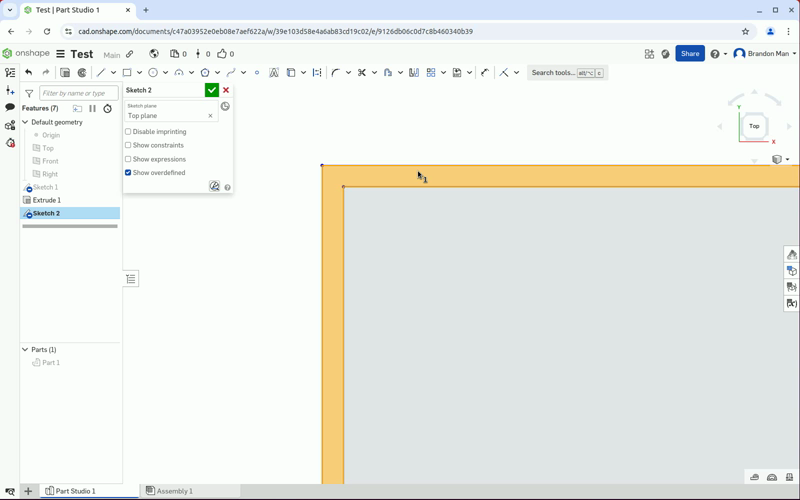
scroll(-6)
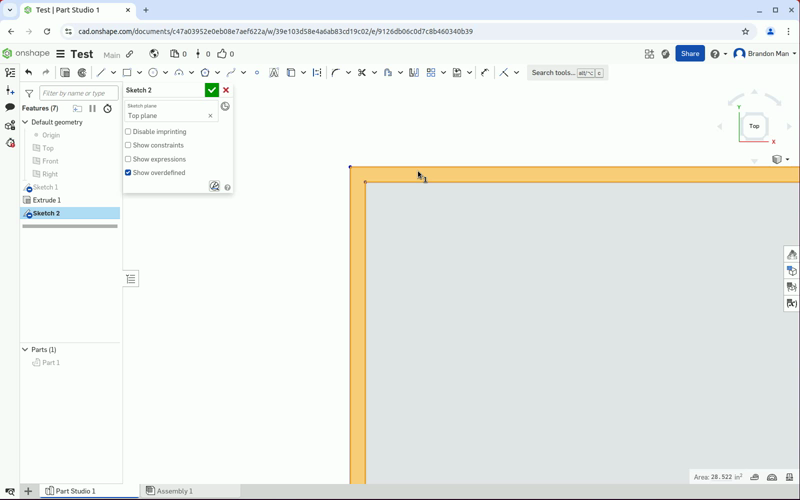
scroll(-6)
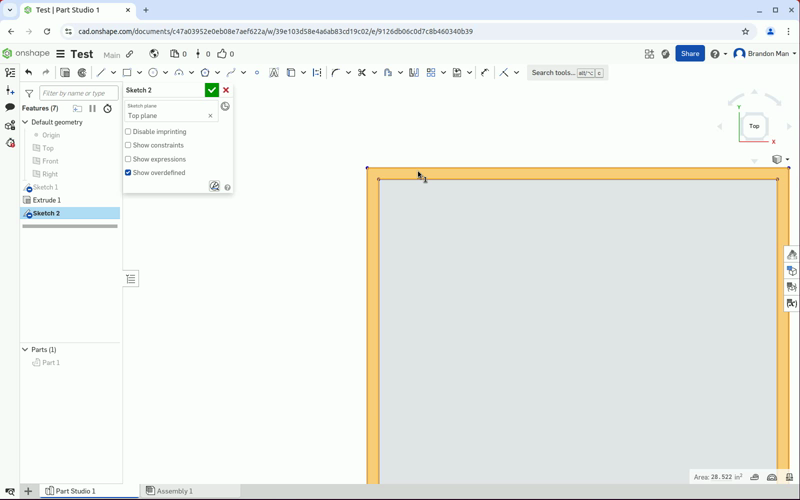
scroll(-6)
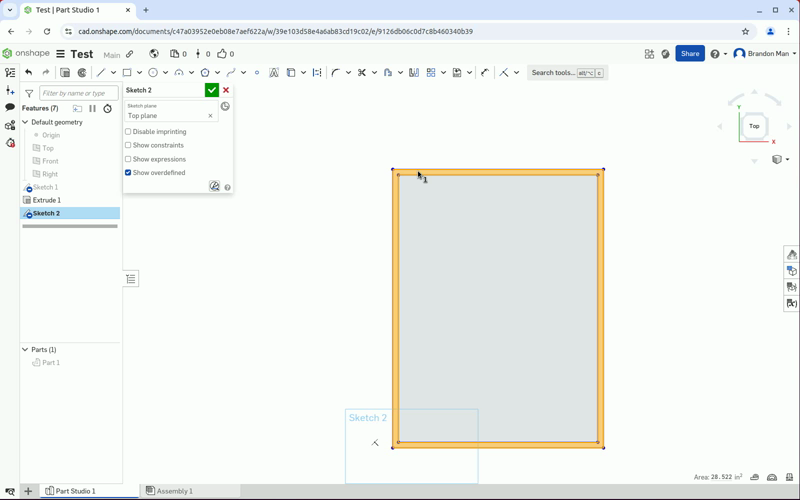
scroll(-6)
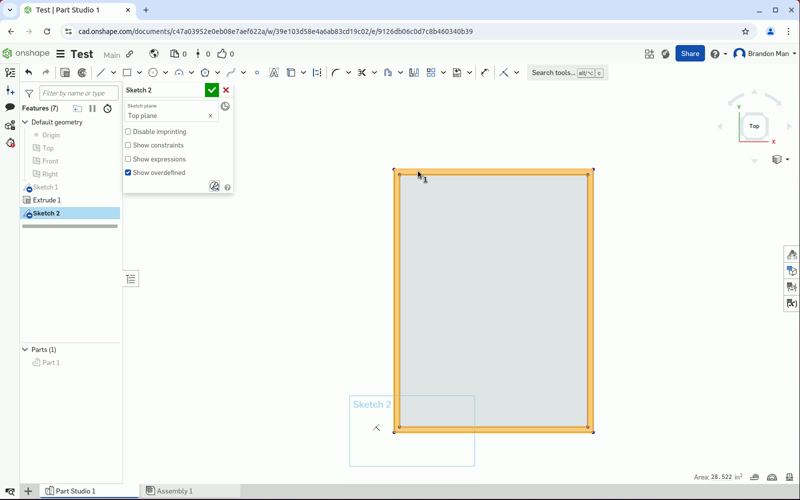
scroll(-6)
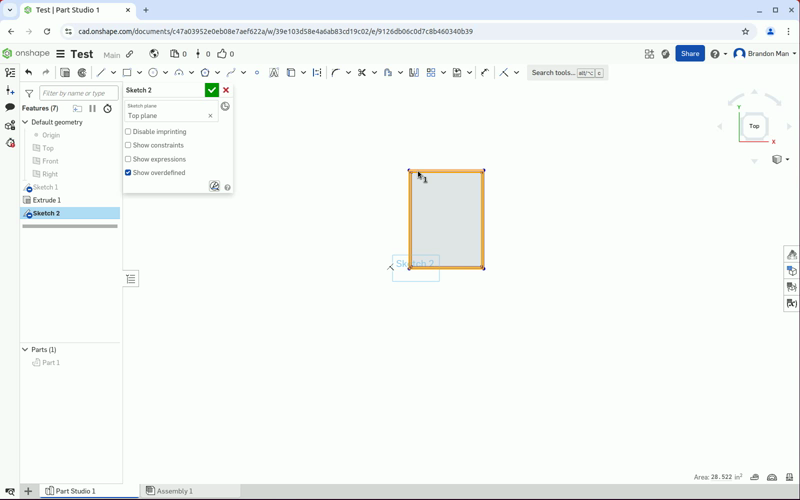
mouse_move(73, 352)
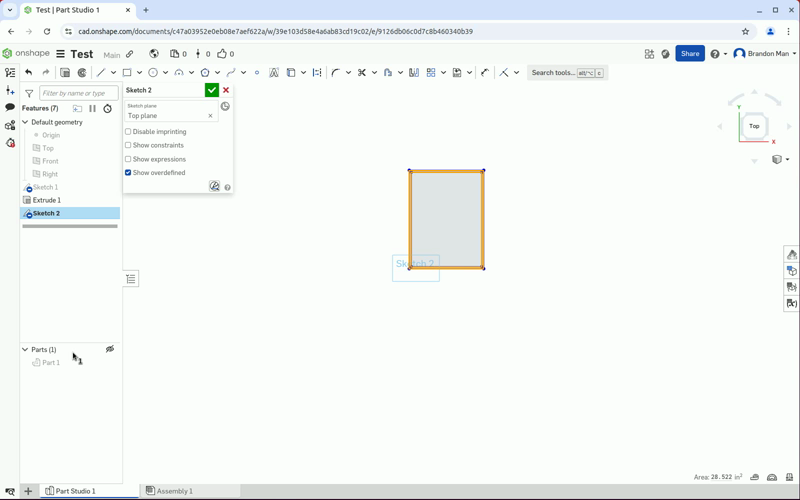
key(shift+y)
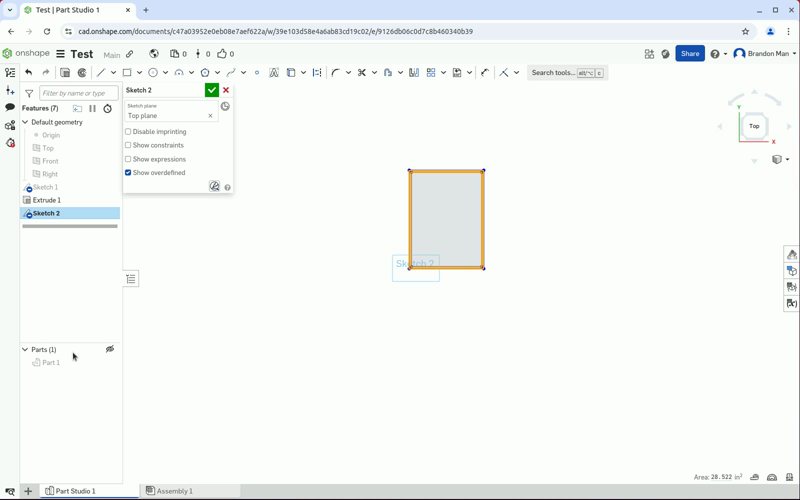
key(shift+e)
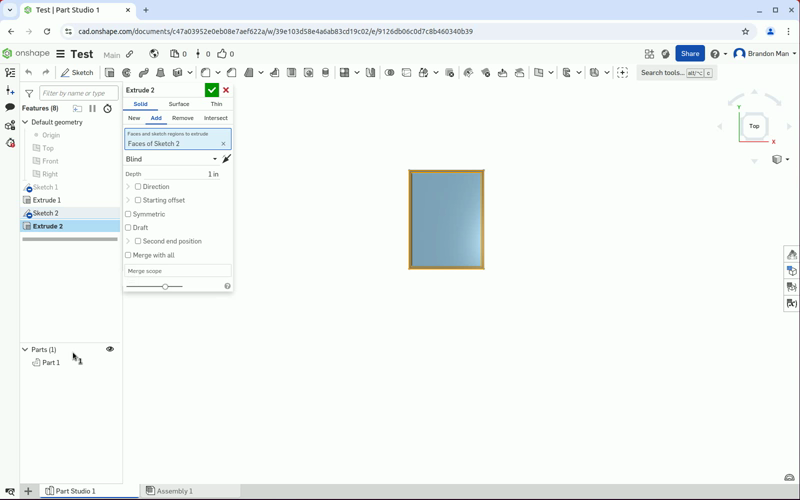
mouse_move(143, 106)
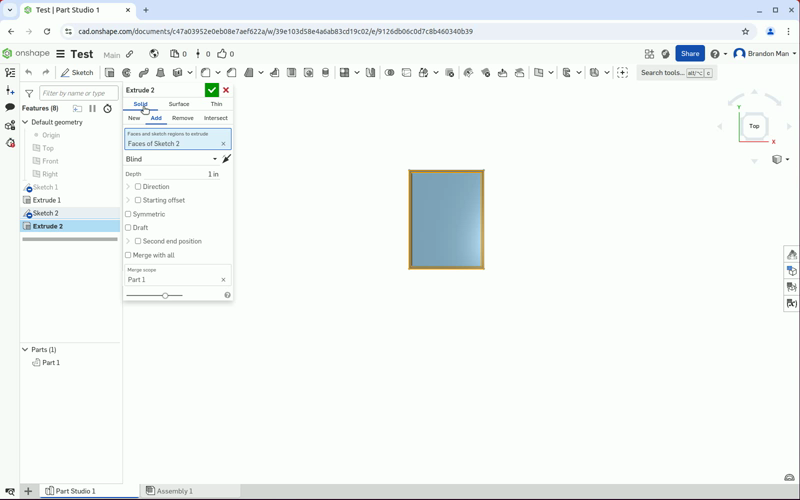
click(143, 106)
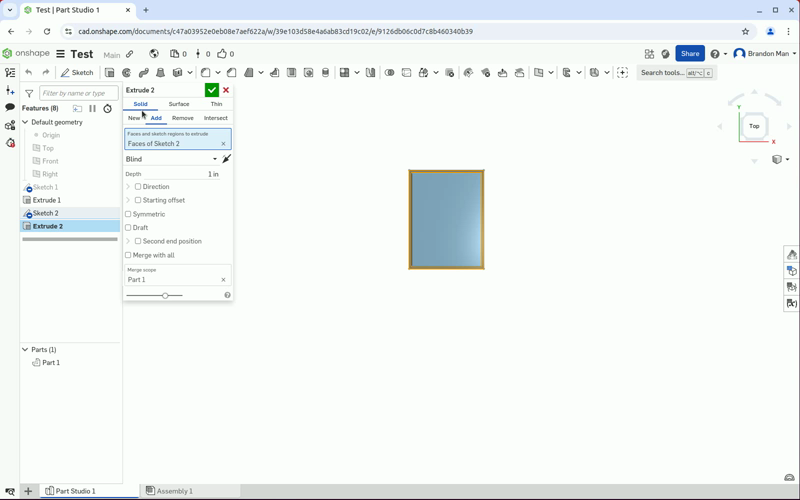
mouse_move(137, 120)
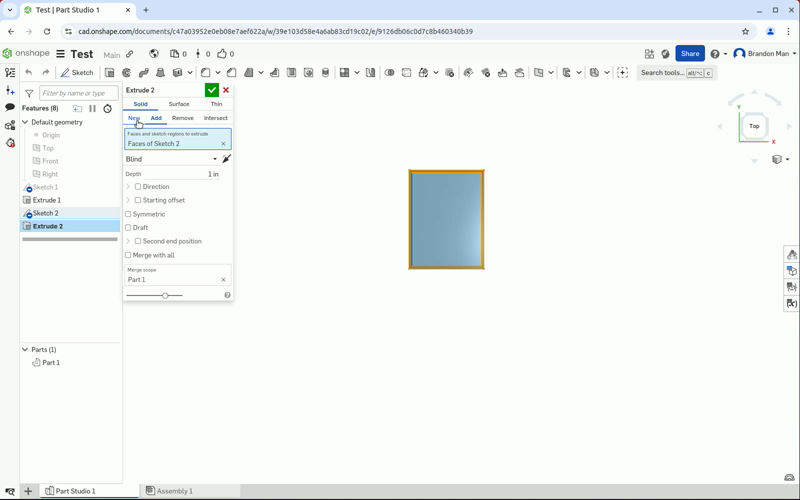
click(137, 120)
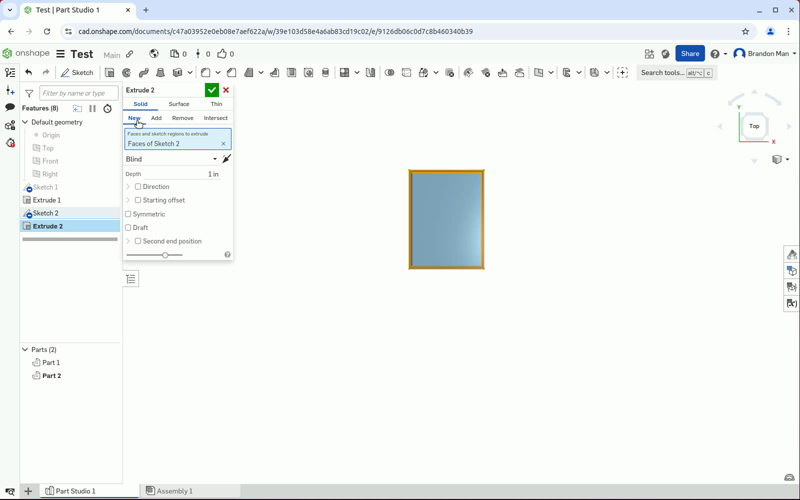
key(tab, 4)
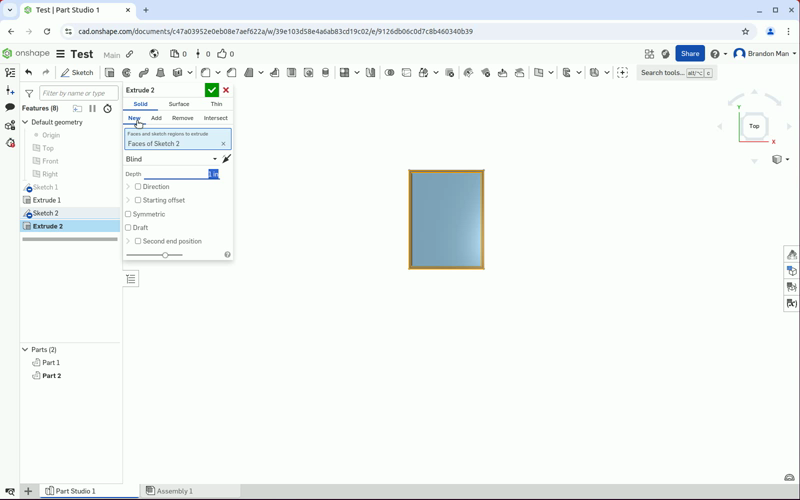
text(10.351)
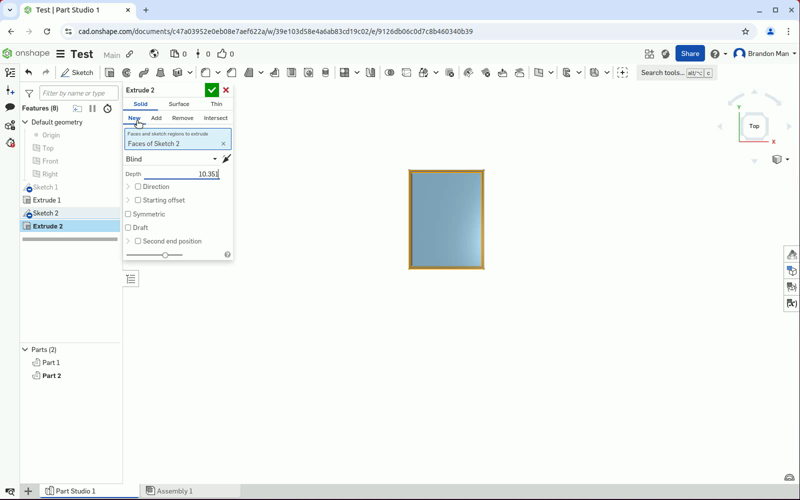
key(enter)
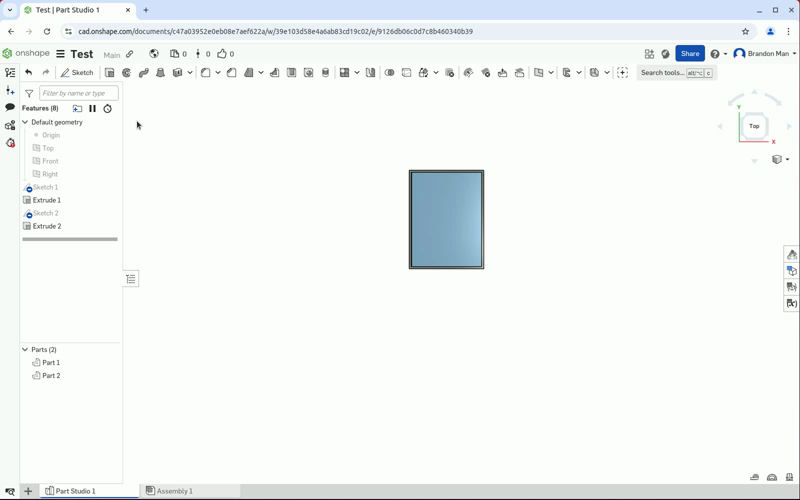
key(shift+h)
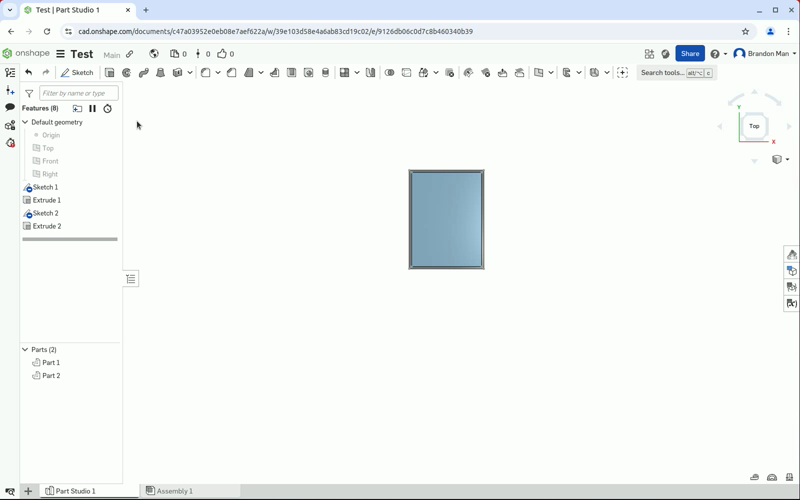
key(shift+h)
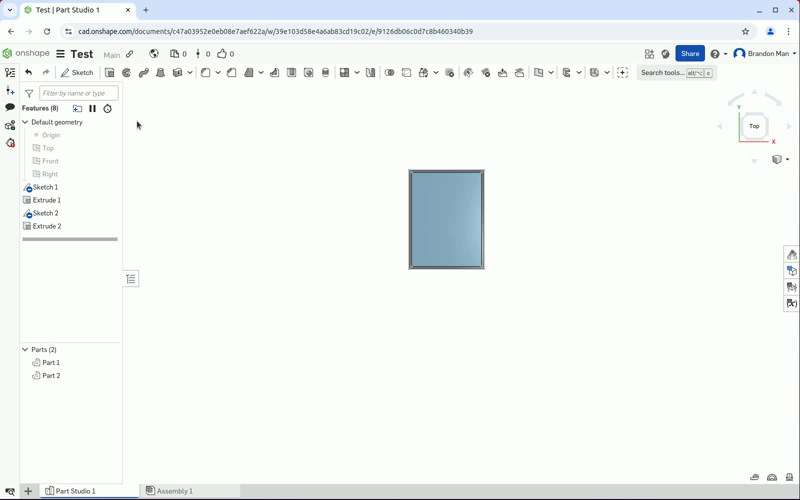
key(shift+7)
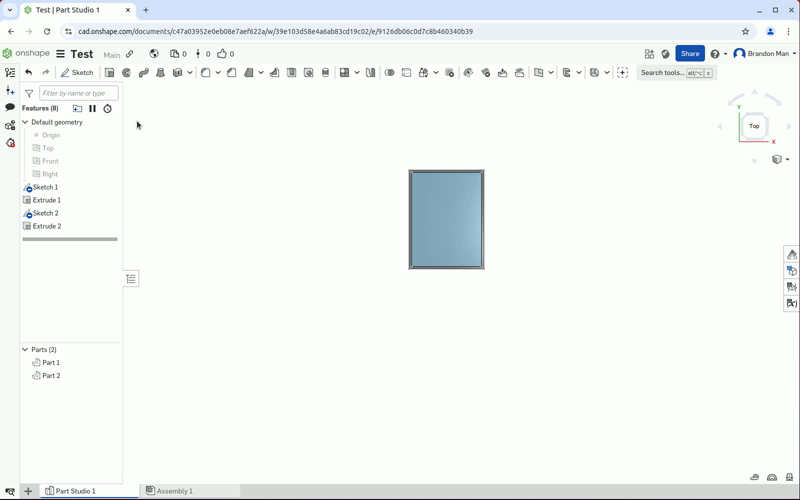
key(up, 3)
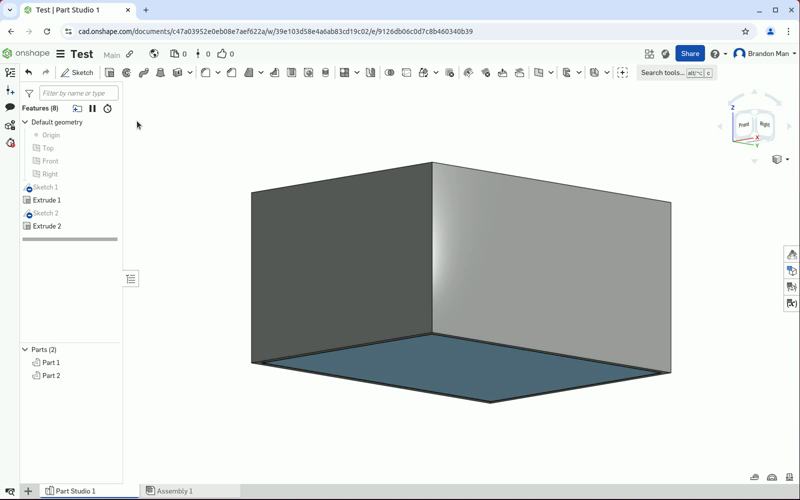
key(left, 3)
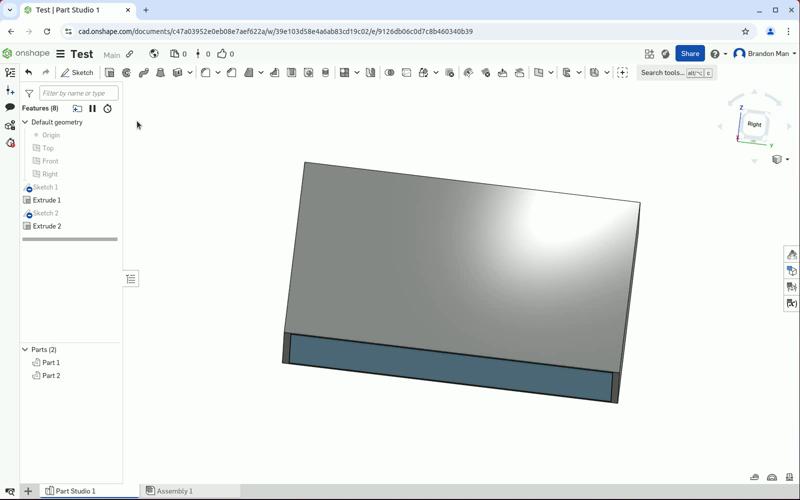
key(right, 3)
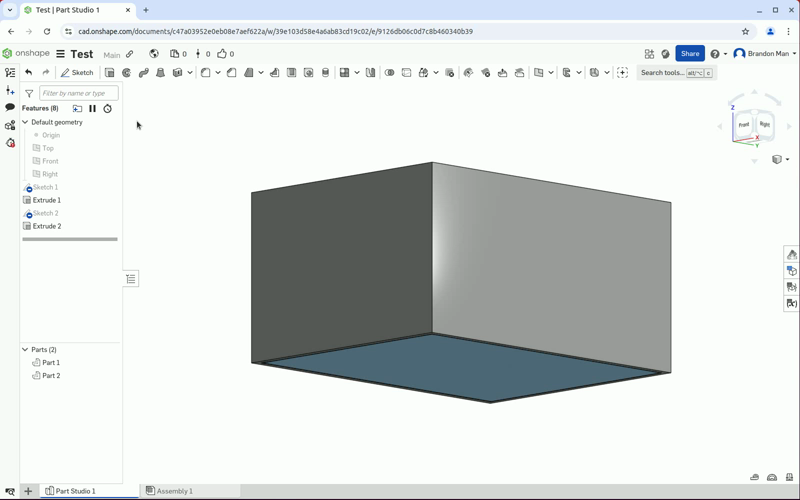
key(down, 3)
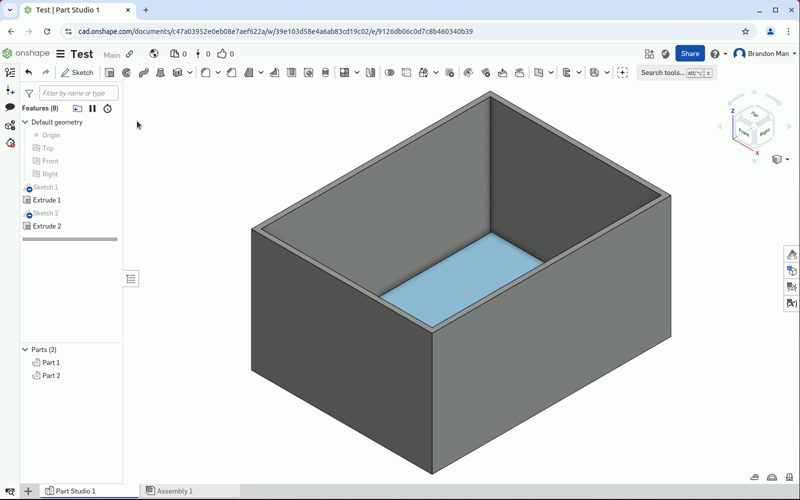
mouse_move(73, 189)
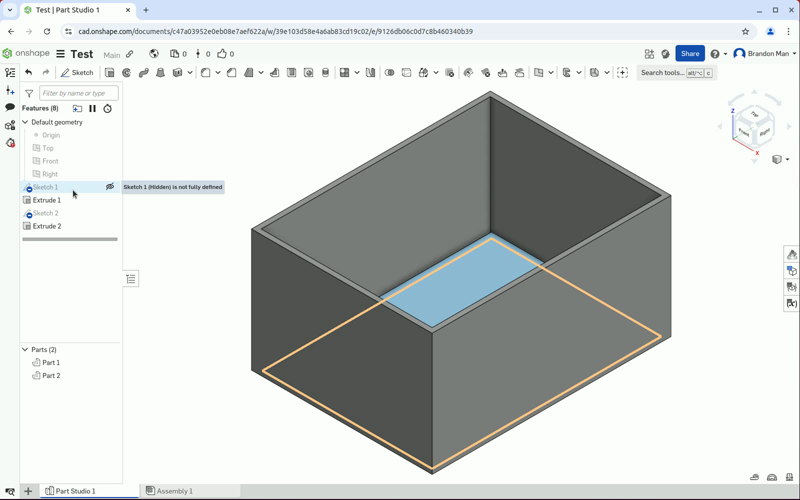
click(73, 189)